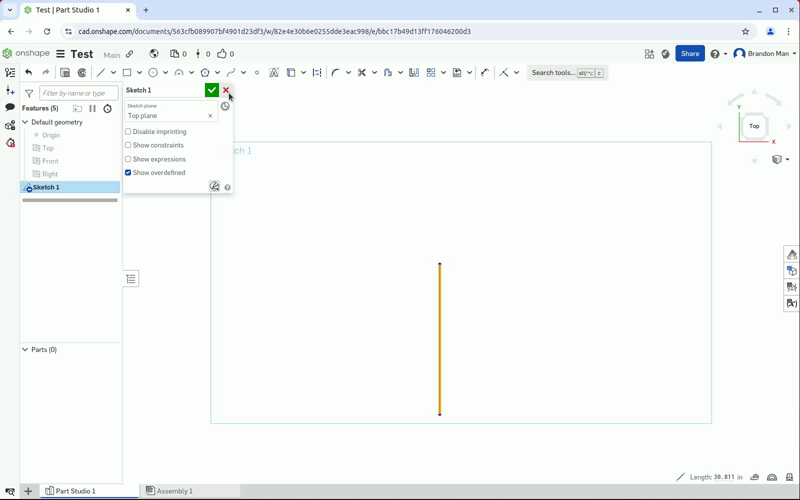
key(shift+h)
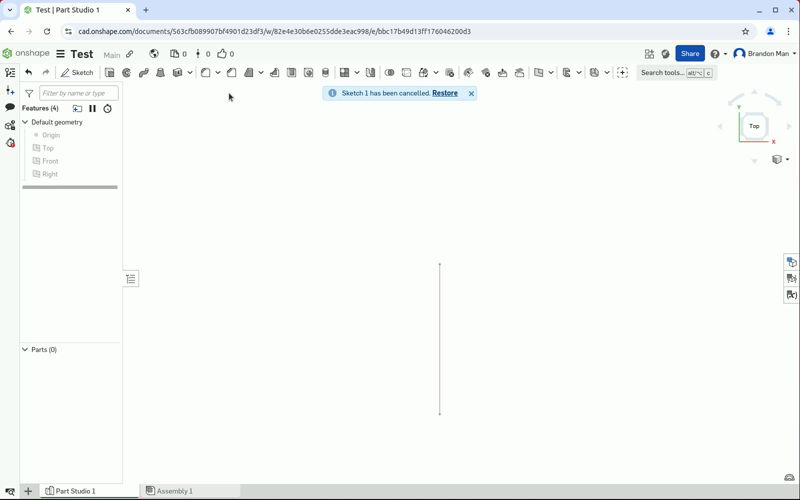
mouse_move(73, 352)
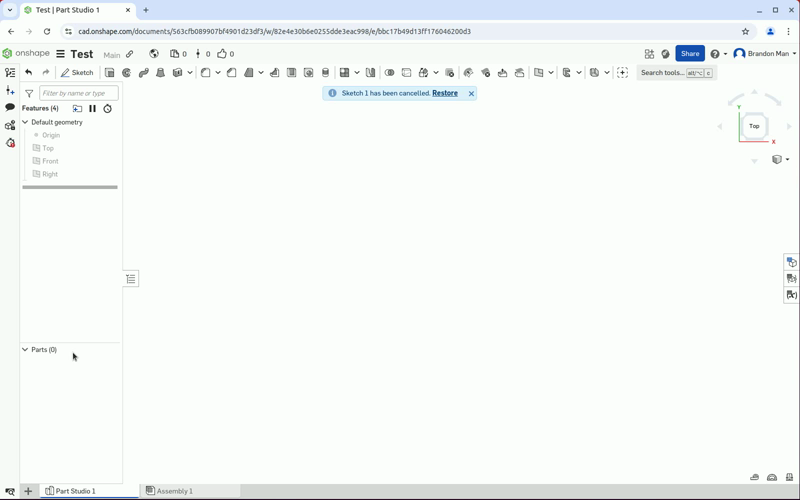
key(y)
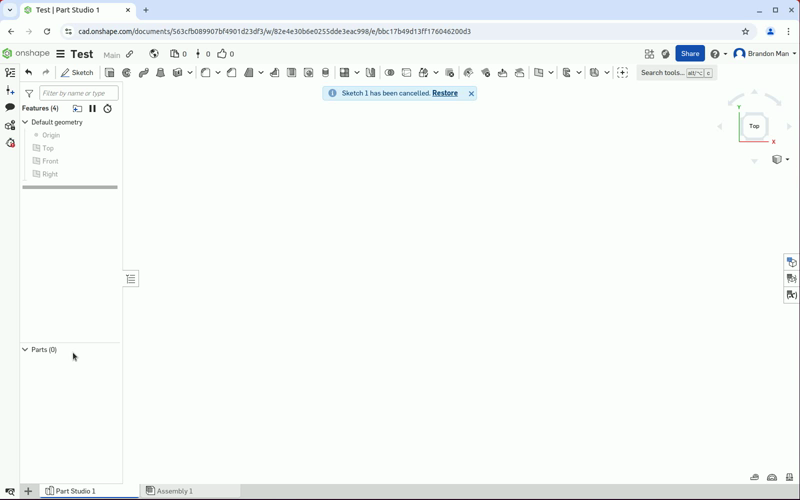
key(shift+p)
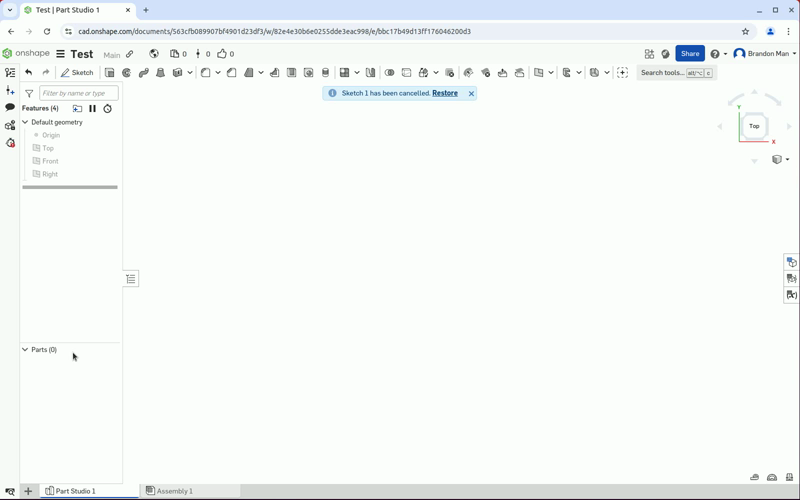
key(space)
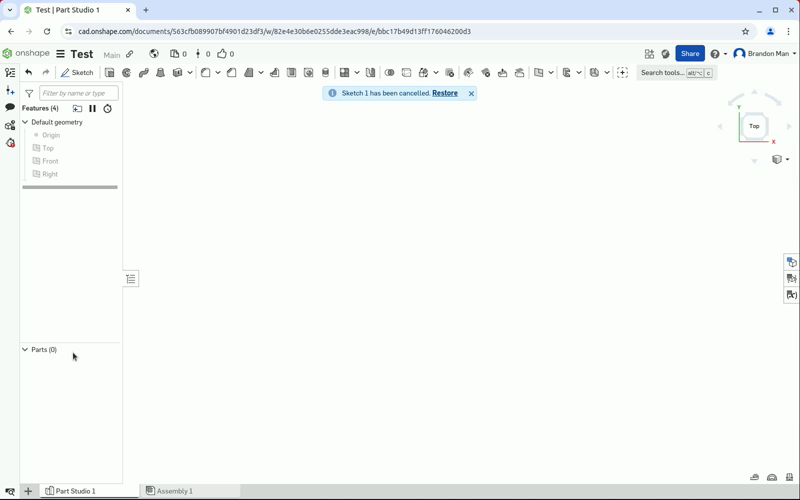
key_down(shift)
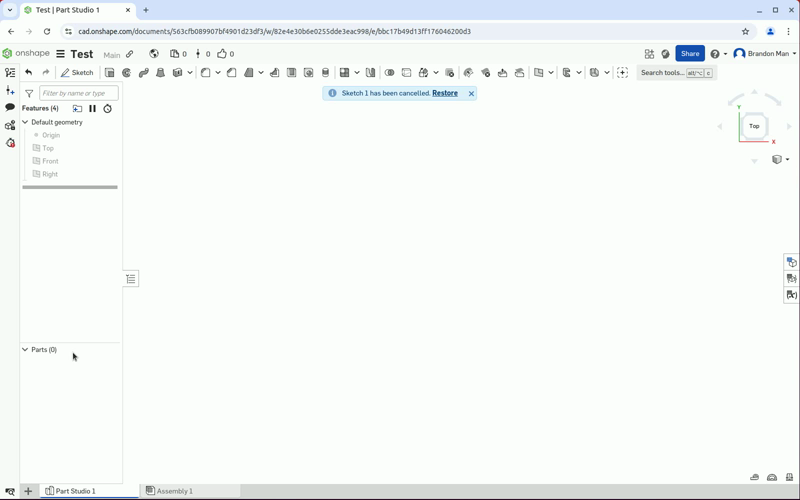
key(up)
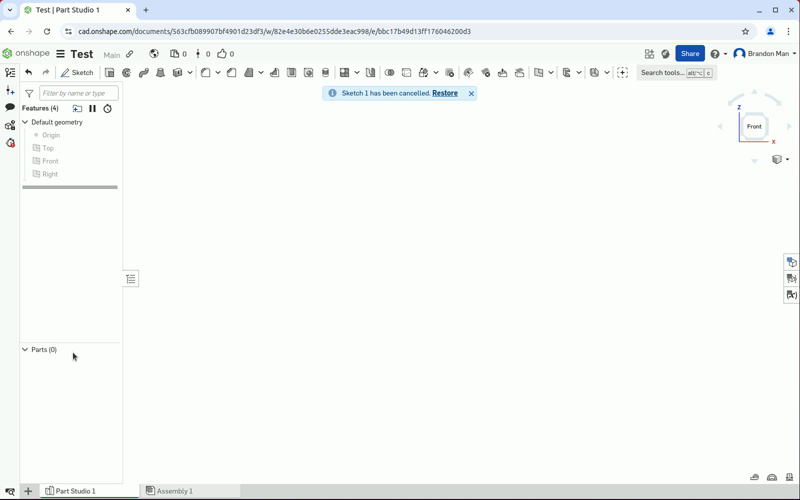
key_up(shift)
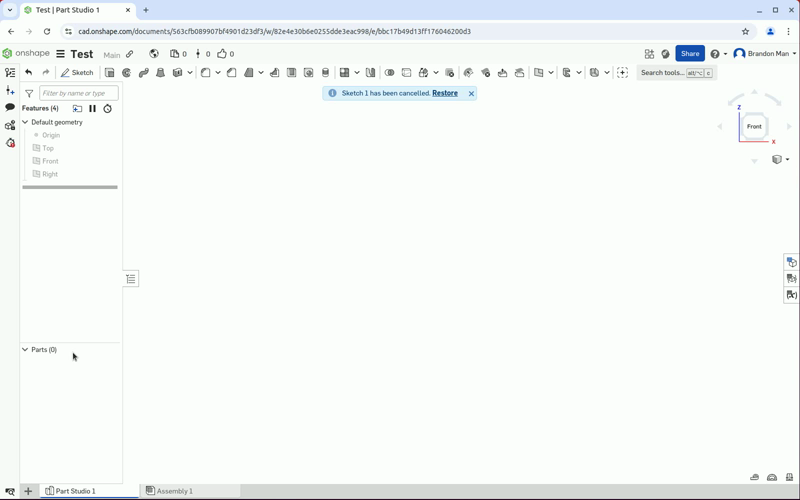
mouse_move(73, 352)
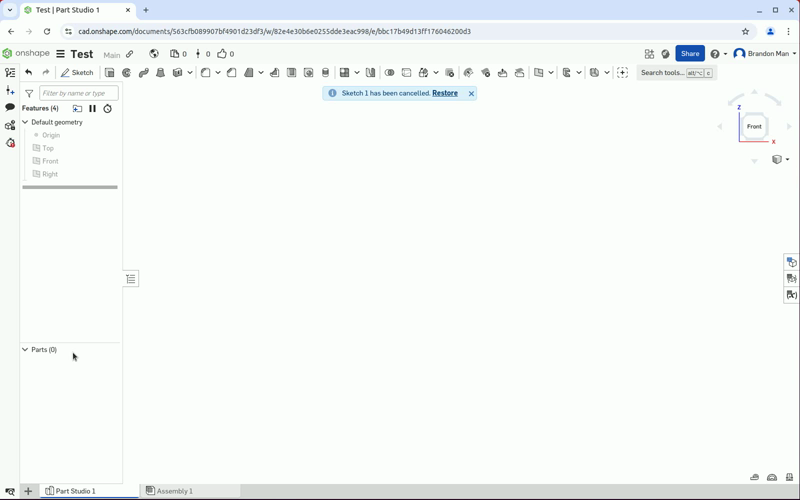
key(shift+y)
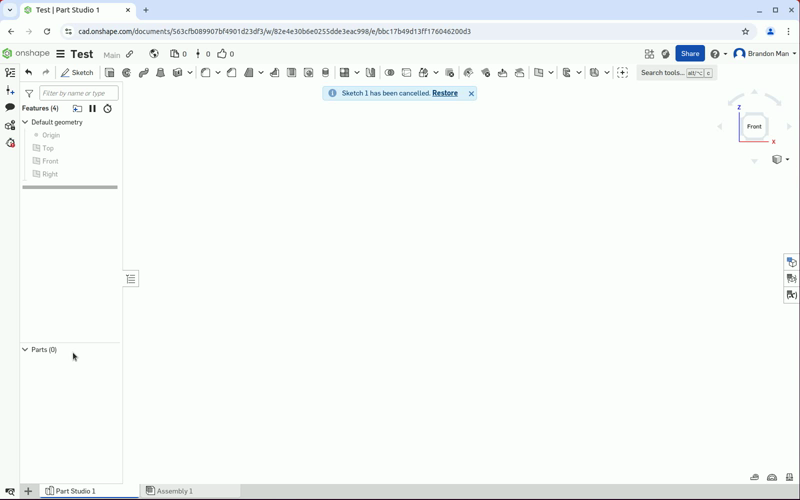
key(shift+s)
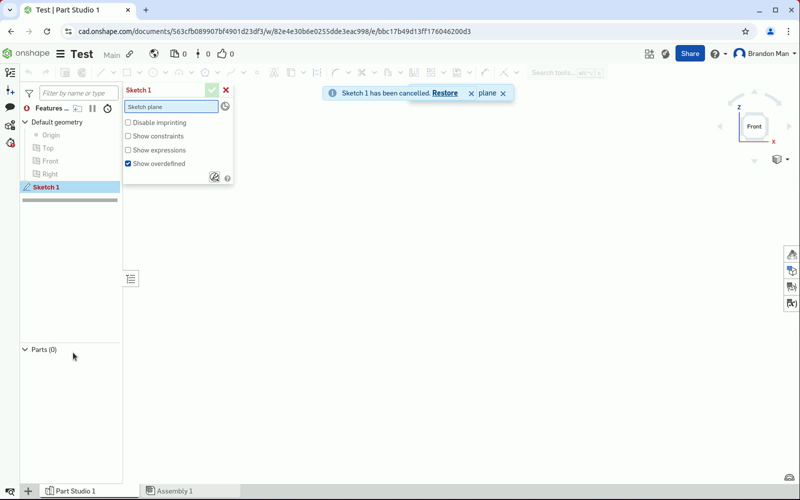
mouse_move(73, 163)
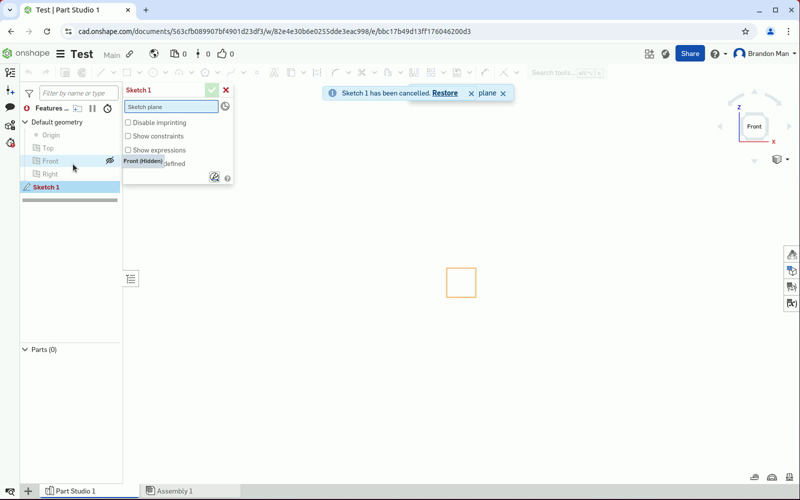
click(73, 163)
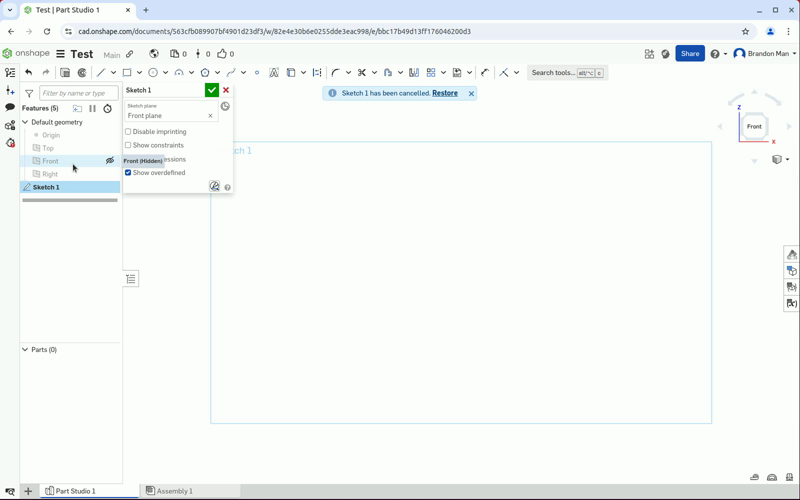
mouse_move(73, 352)
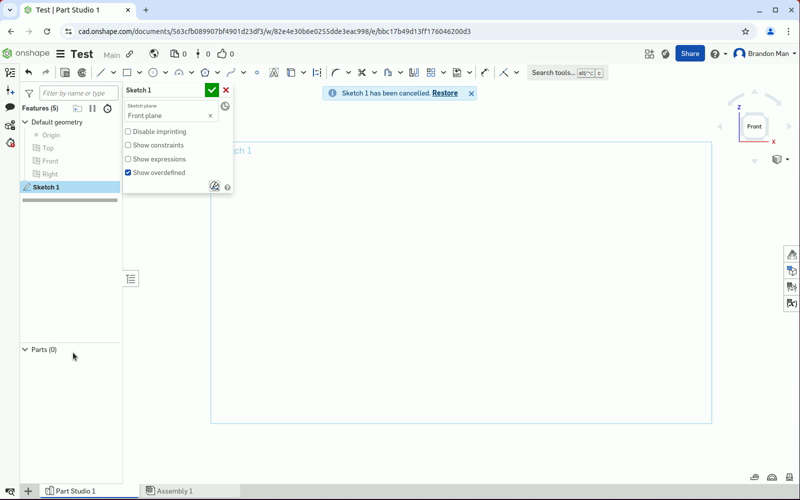
key(y)
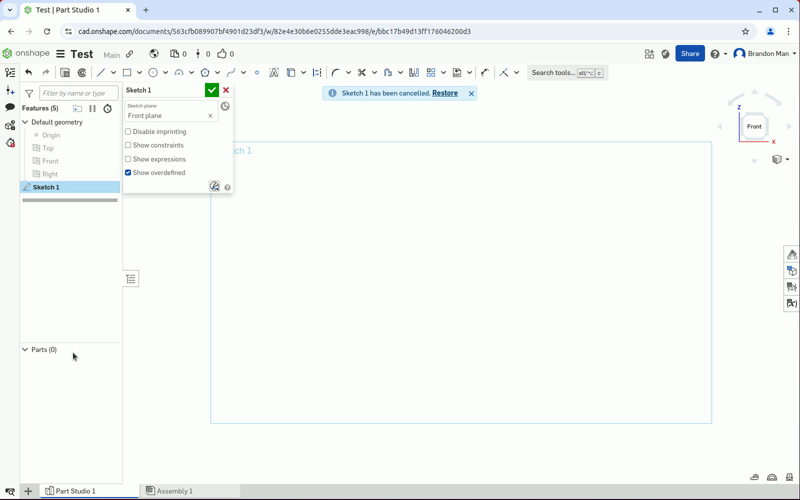
key(l)
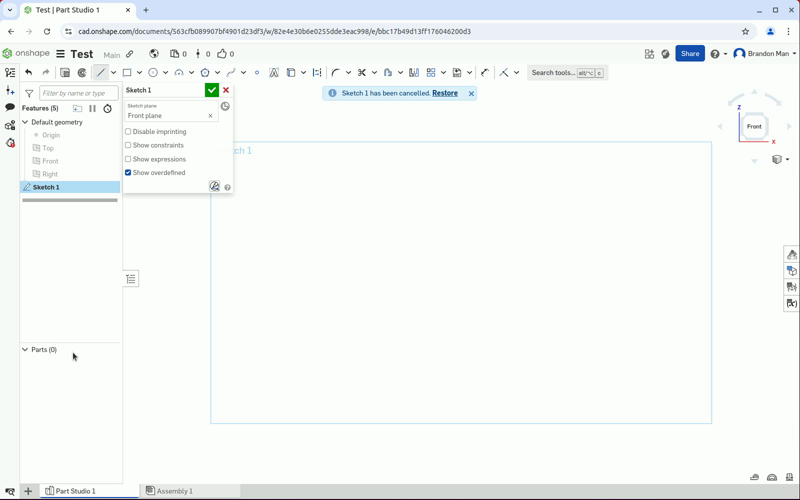
key_down(shift)
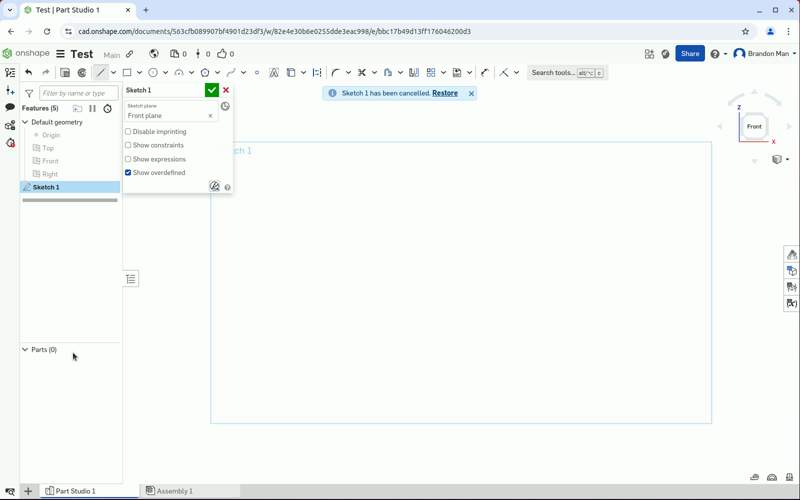
mouse_move(460, 325)
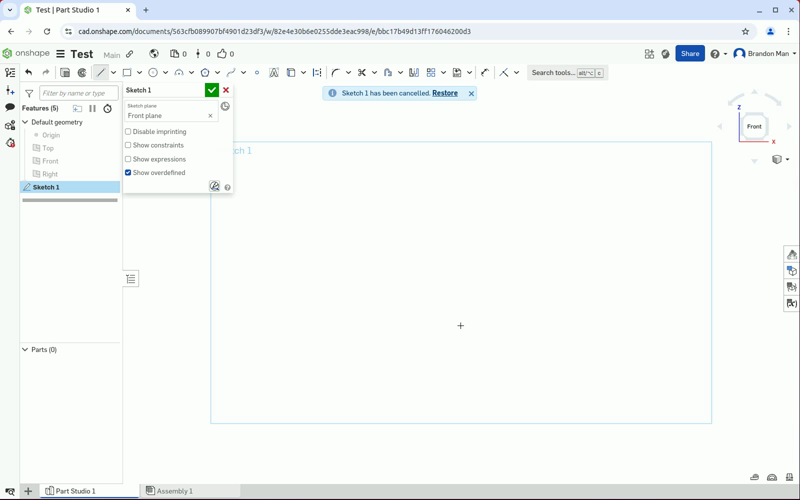
click(460, 325)
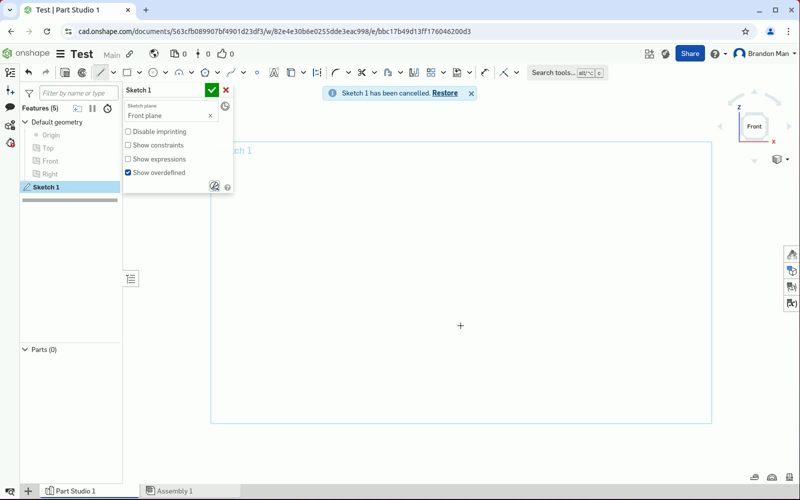
key_up(shift)
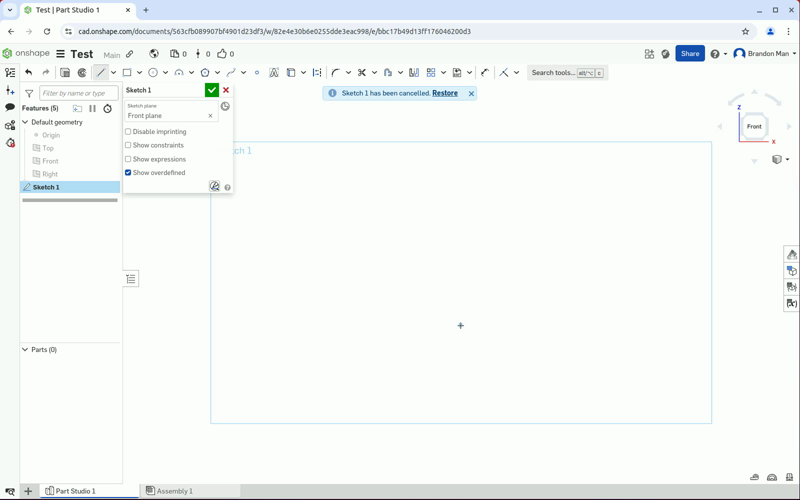
key_down(shift)
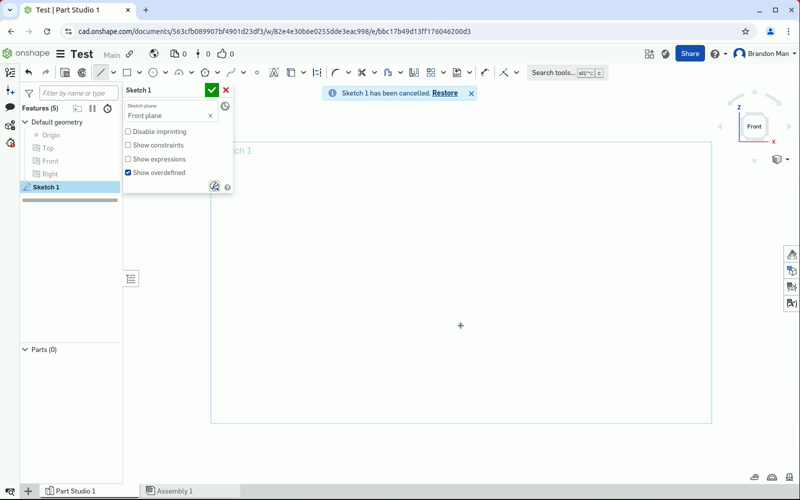
mouse_move(519, 379)
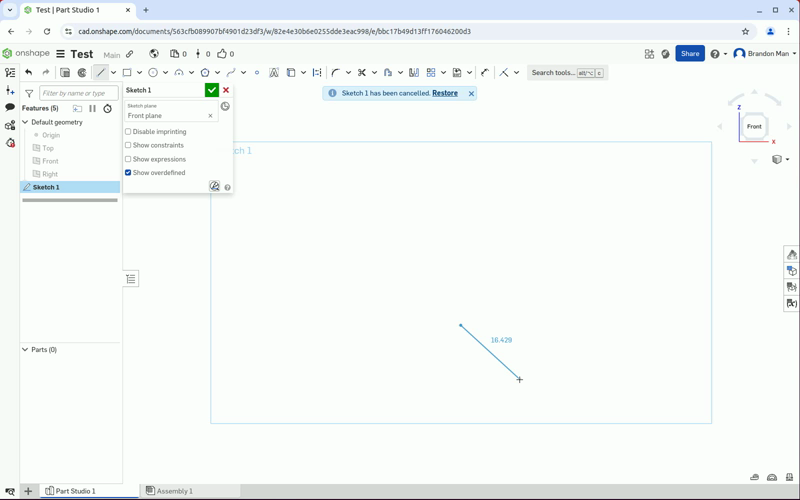
click(519, 379)
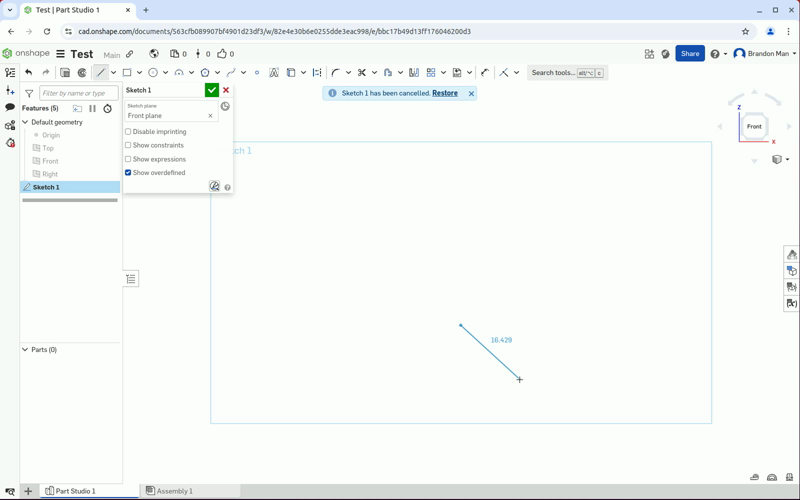
key_up(shift)
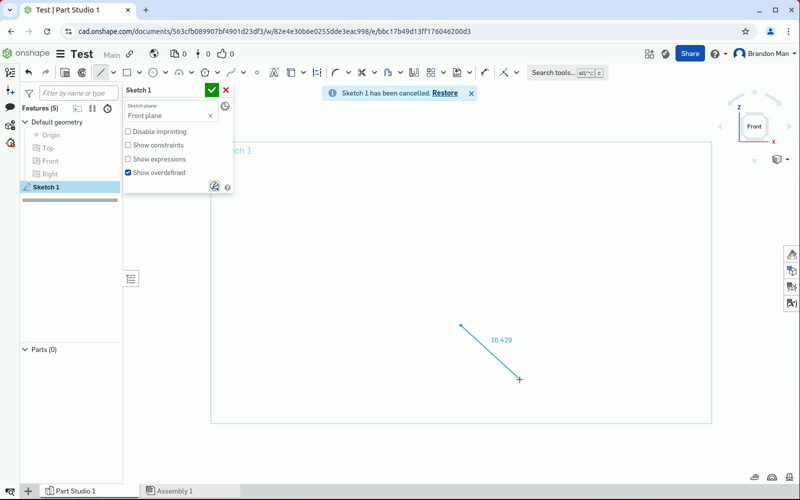
key_down(shift)
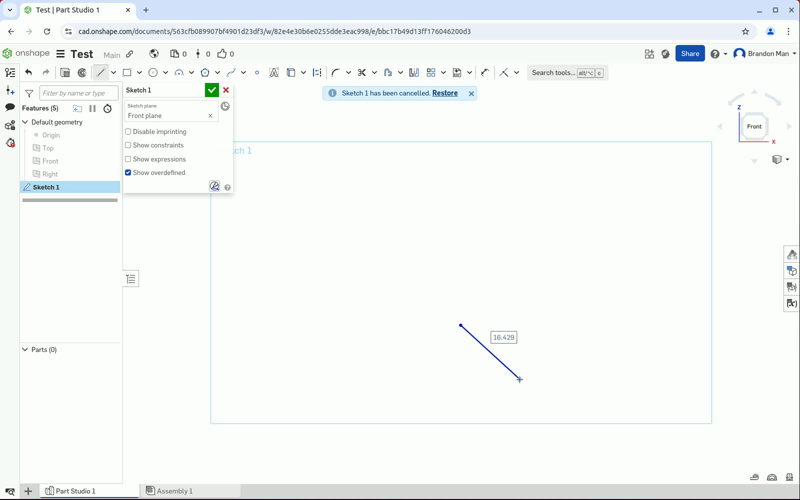
mouse_move(495, 293)
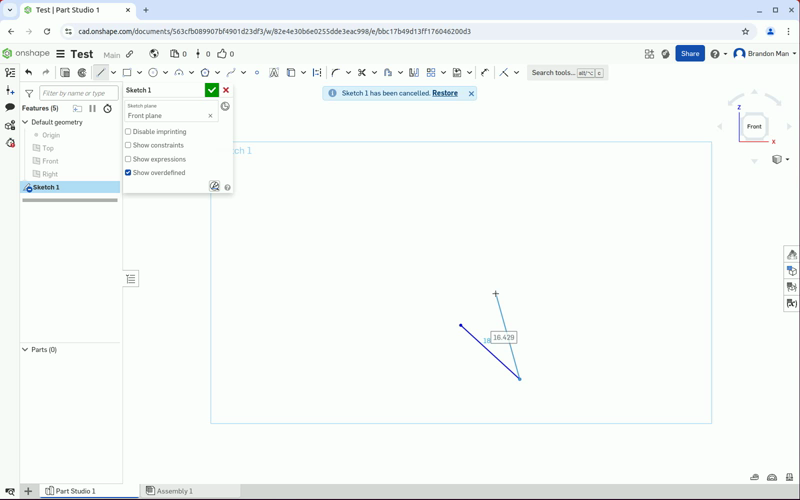
click(495, 293)
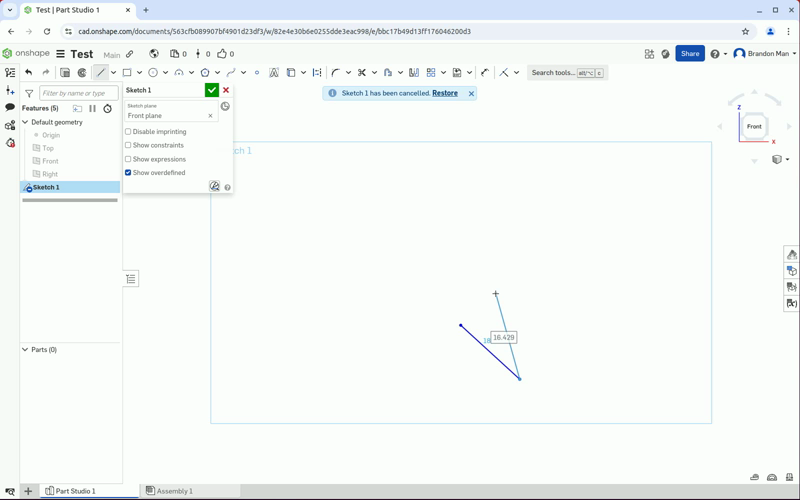
key_up(shift)
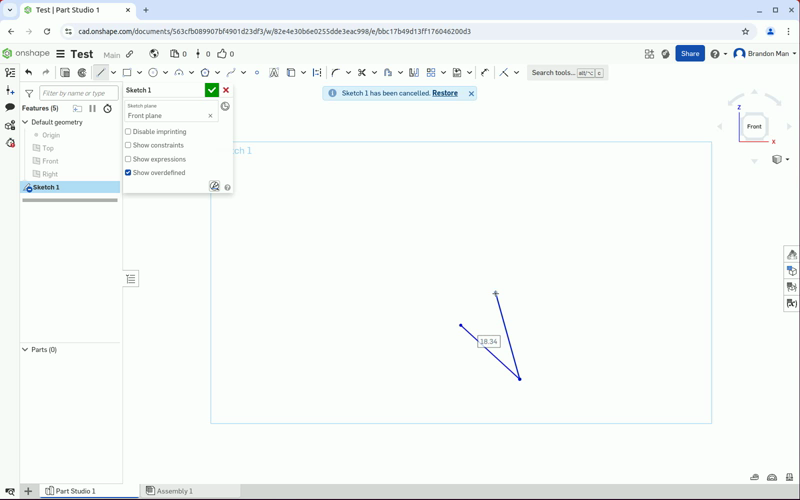
mouse_move(525, 293)
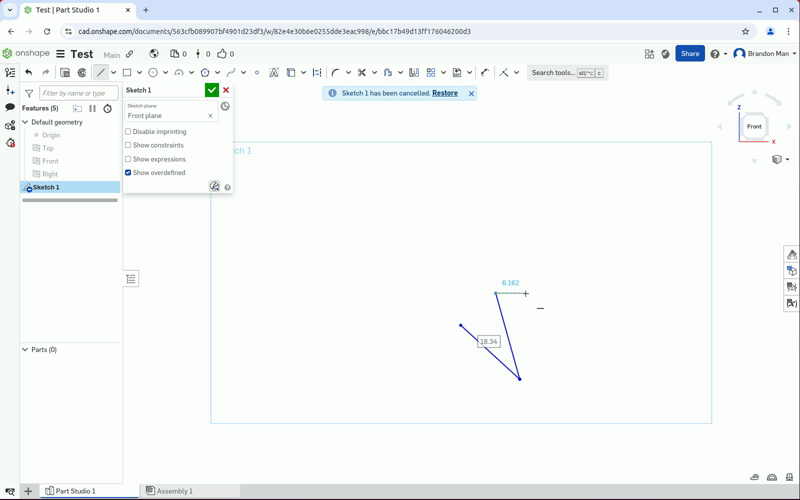
key_down(shift)
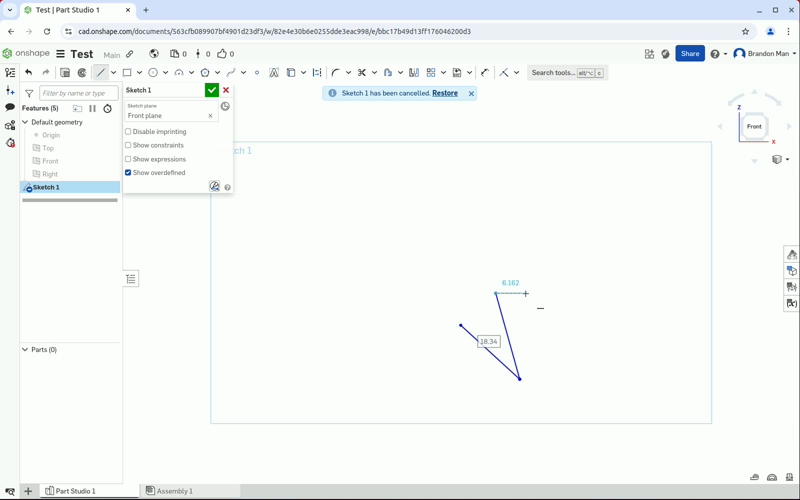
mouse_move(460, 325)
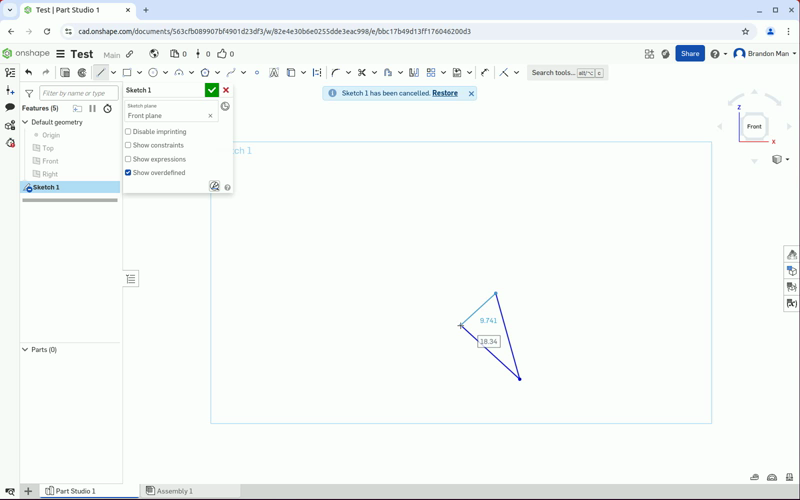
key_up(shift)
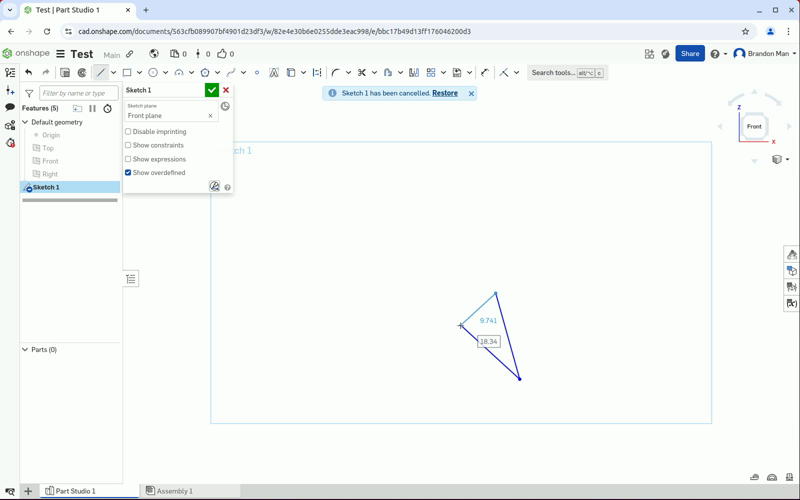
click(460, 325)
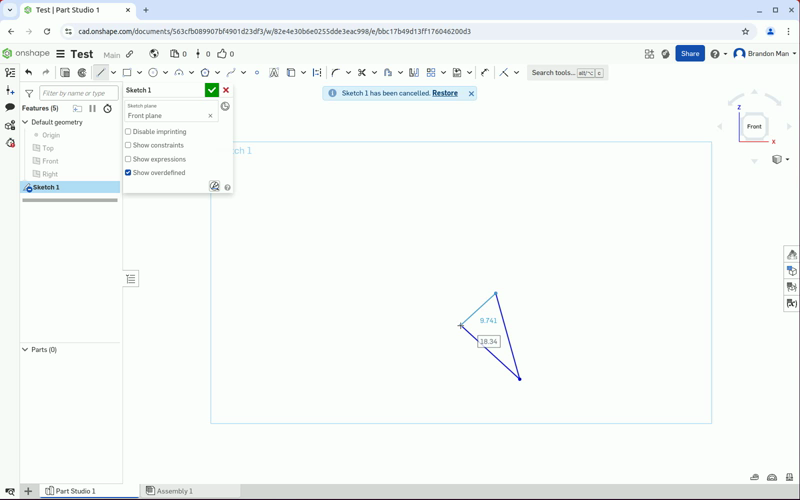
key(esc)
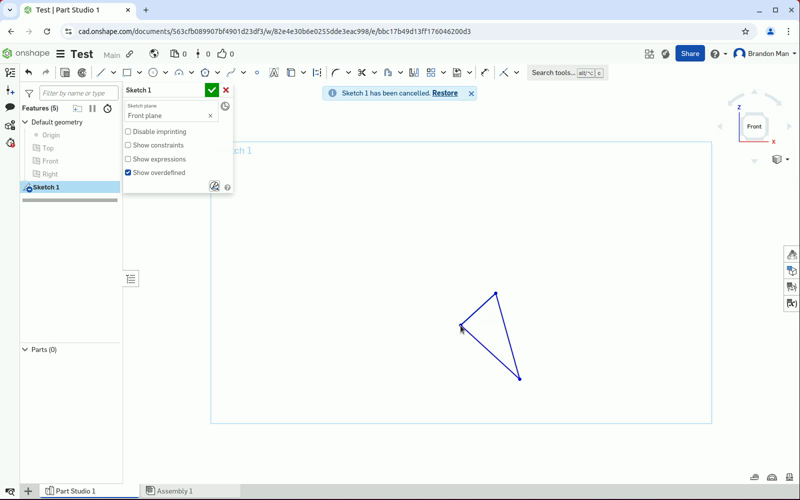
mouse_move(515, 369)
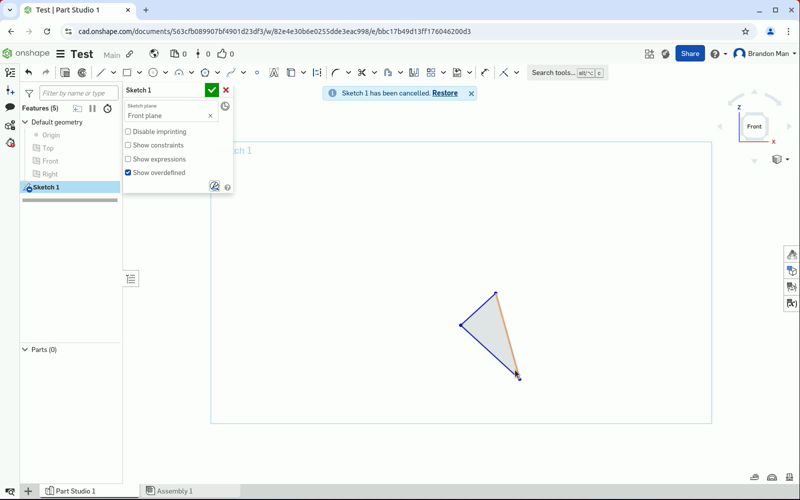
click(515, 369)
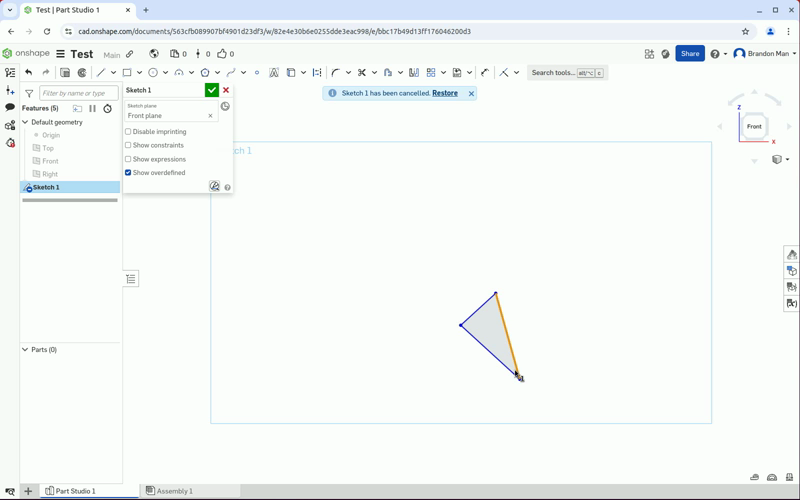
mouse_move(73, 352)
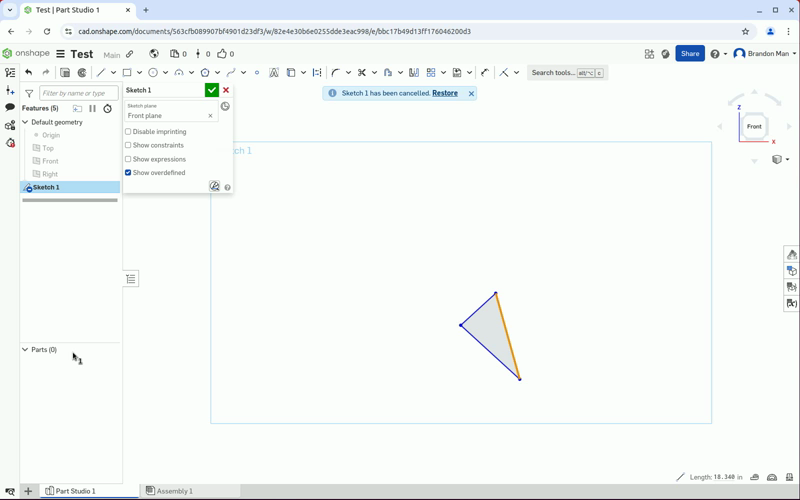
key(shift+y)
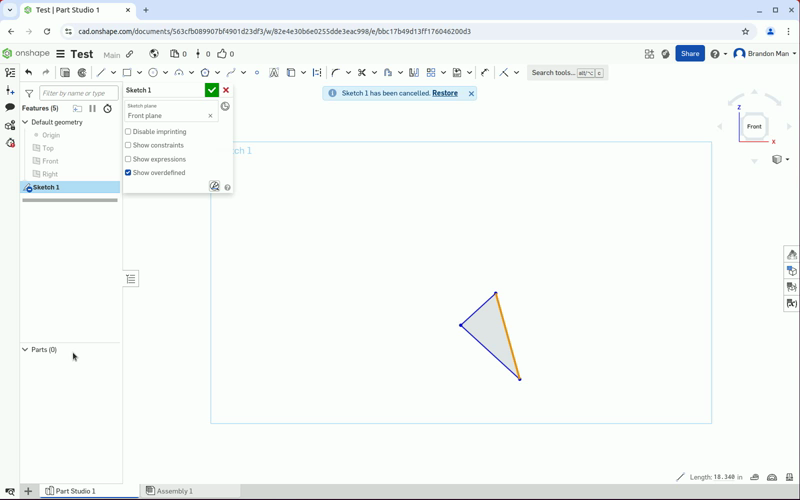
key(shift+e)
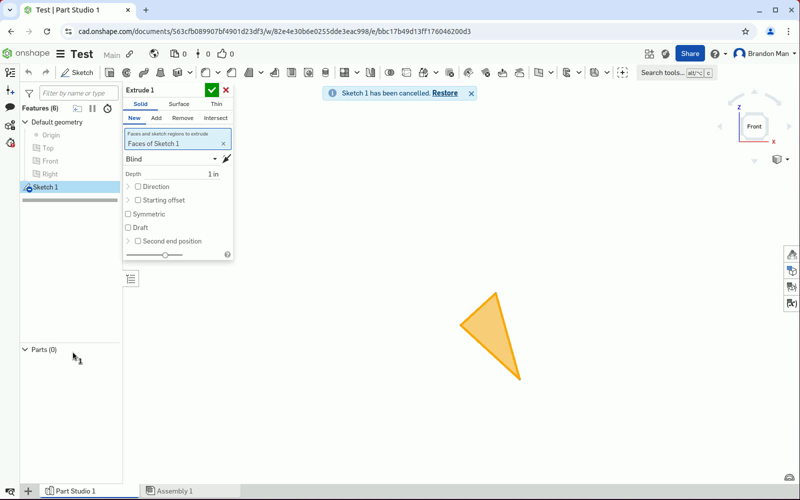
mouse_move(143, 106)
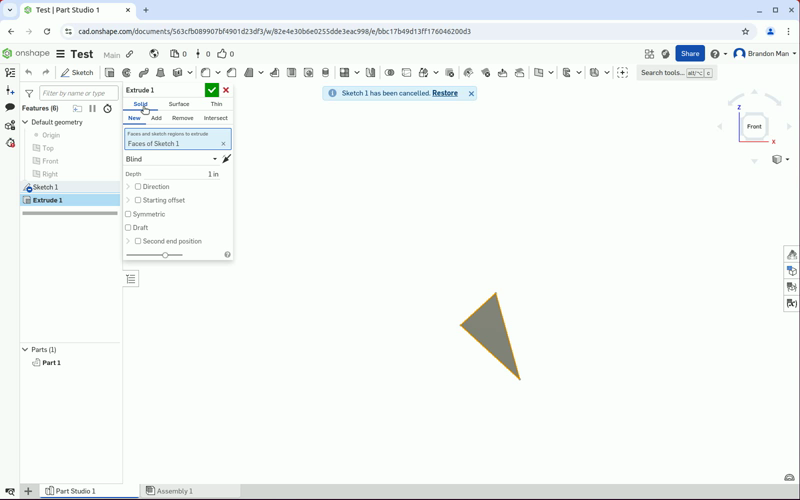
click(143, 106)
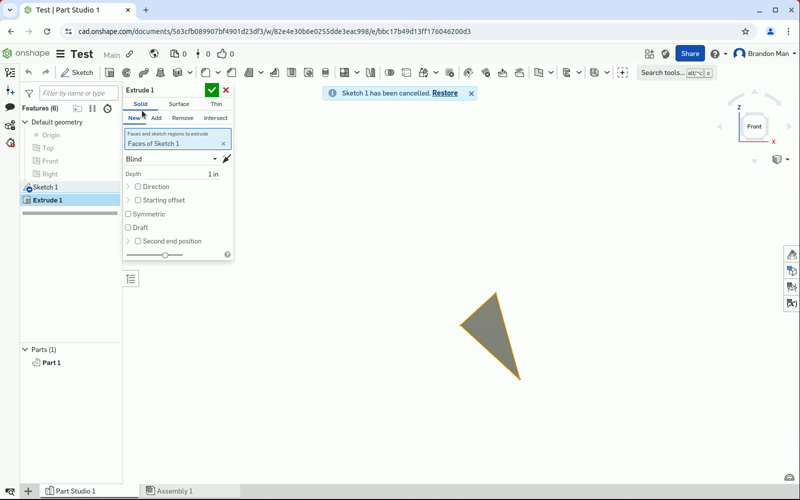
mouse_move(137, 120)
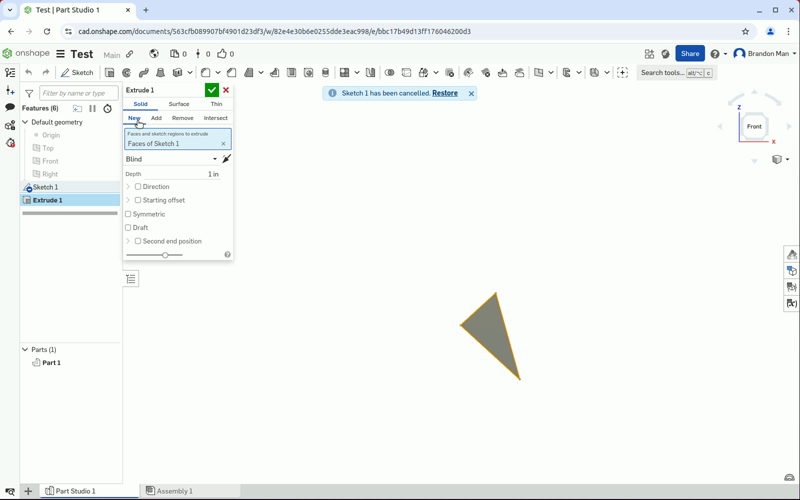
click(137, 120)
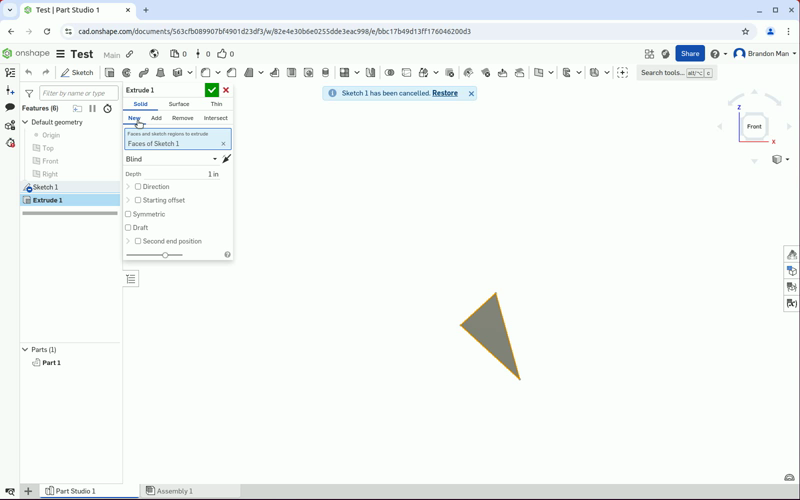
key(tab, 4)
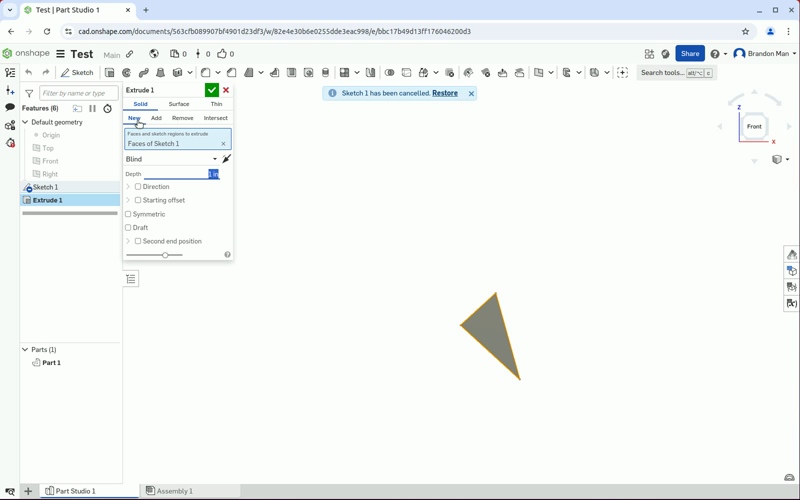
text(7.703)
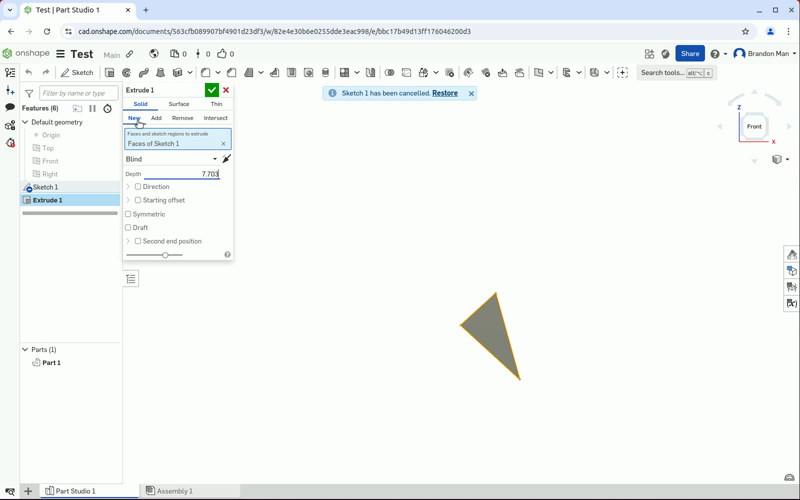
key(enter)
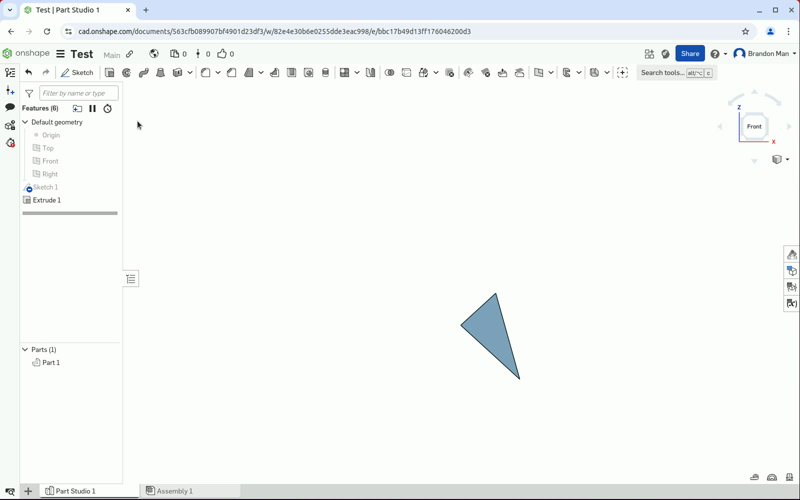
key(shift+h)
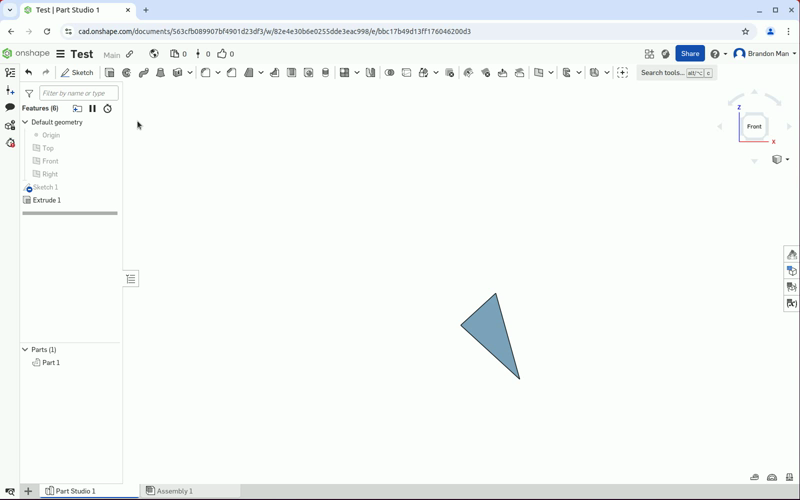
key(shift+h)
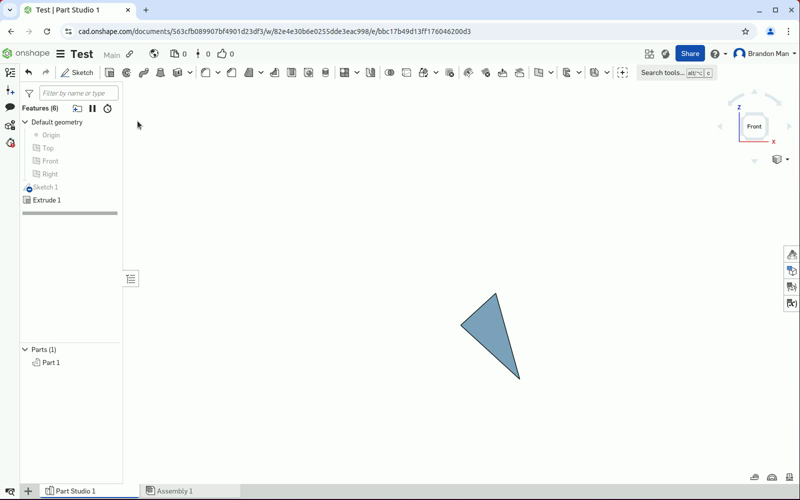
mouse_move(73, 189)
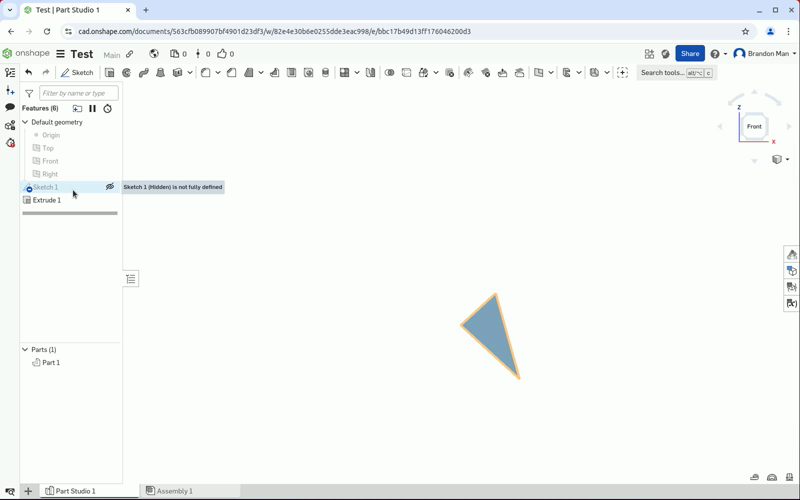
click(73, 189)
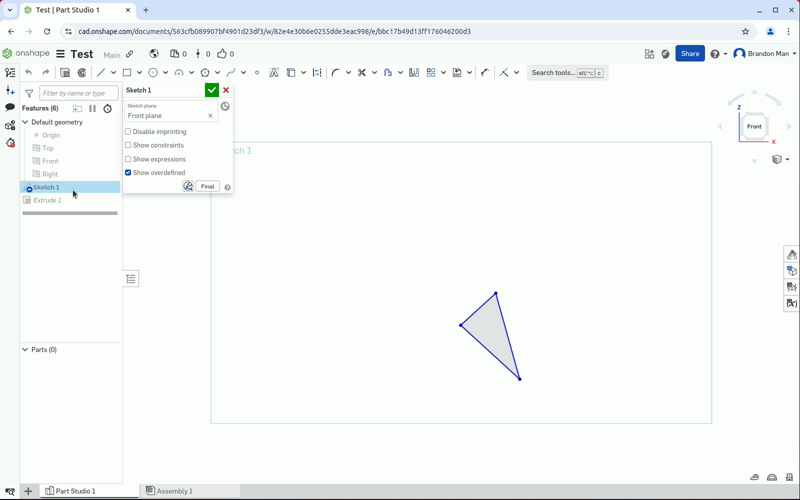
mouse_move(229, 92)
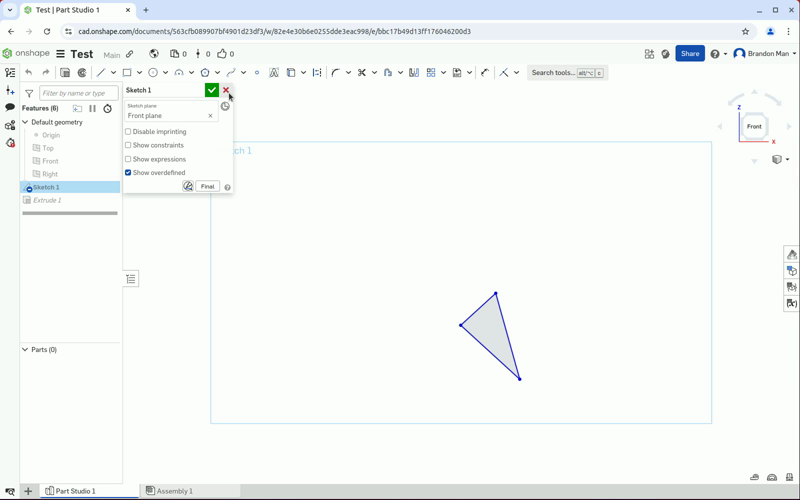
click(229, 92)
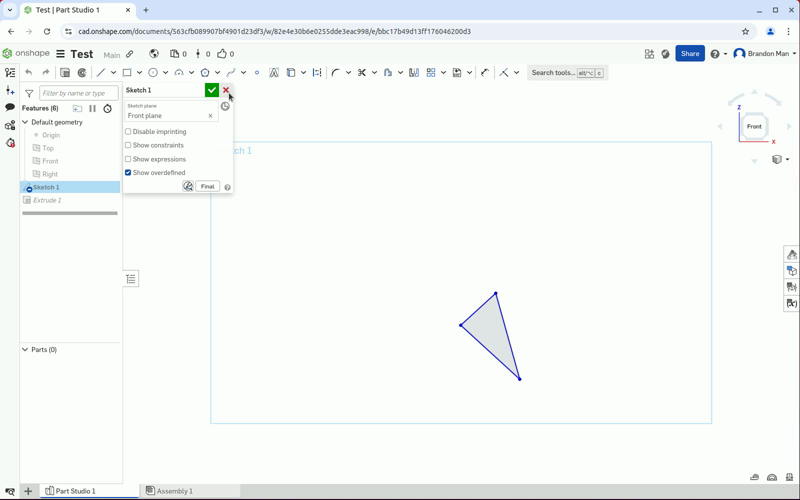
key(shift+s)
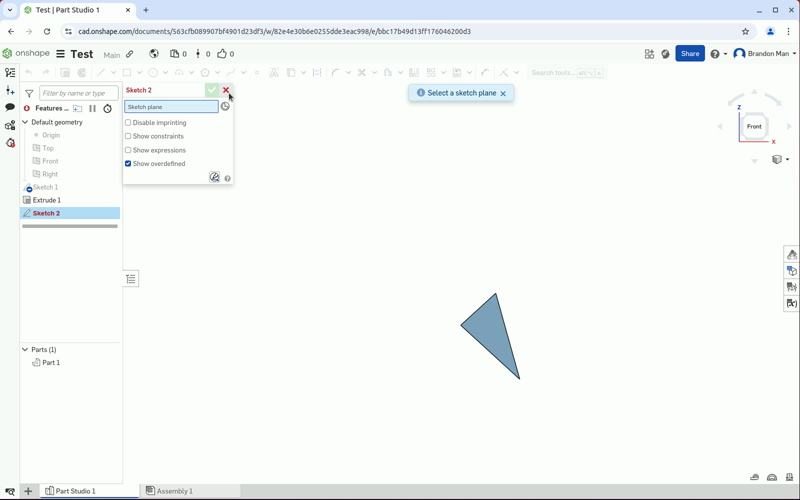
mouse_move(73, 163)
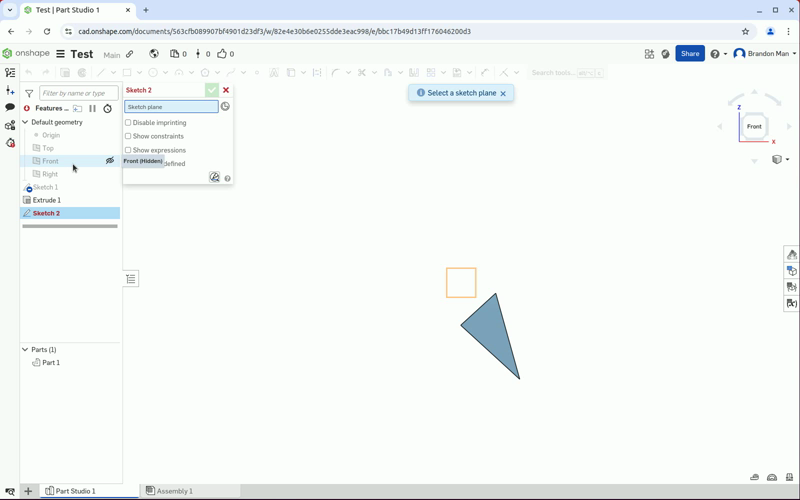
click(73, 163)
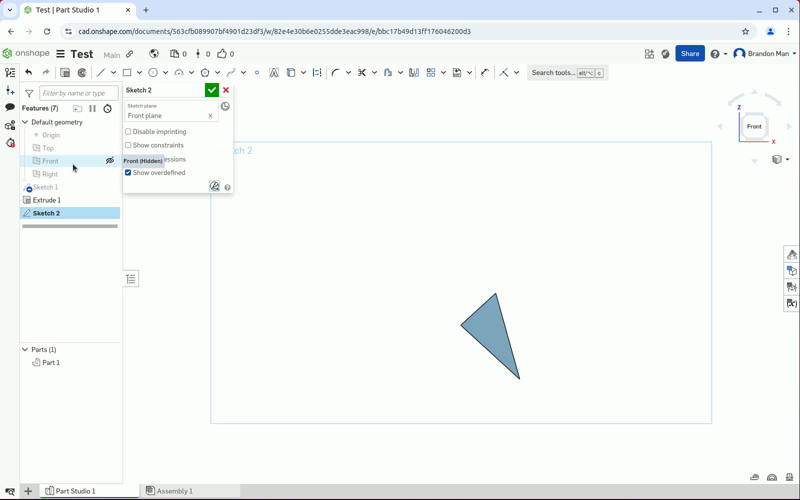
mouse_move(73, 352)
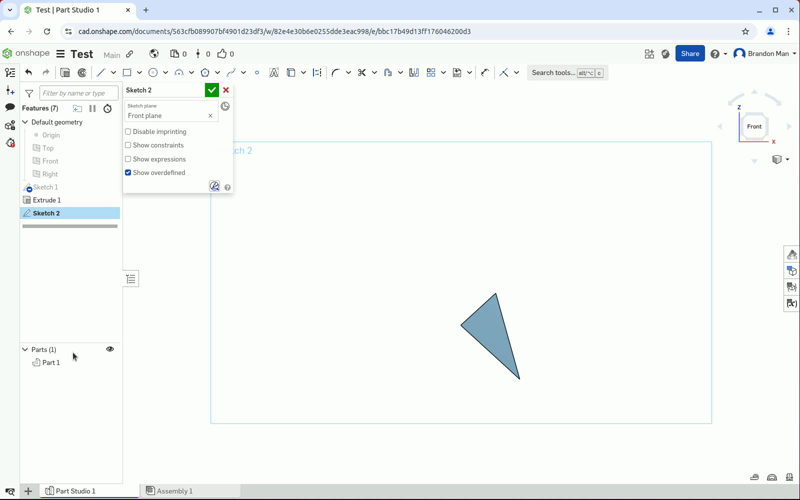
key(y)
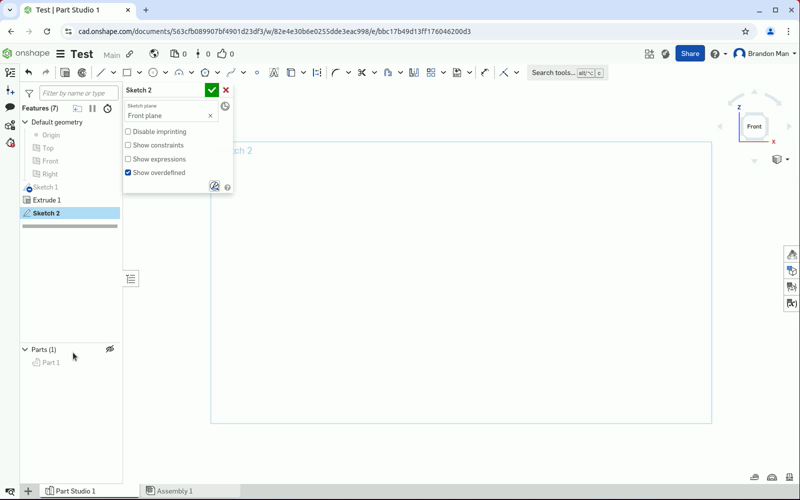
key(l)
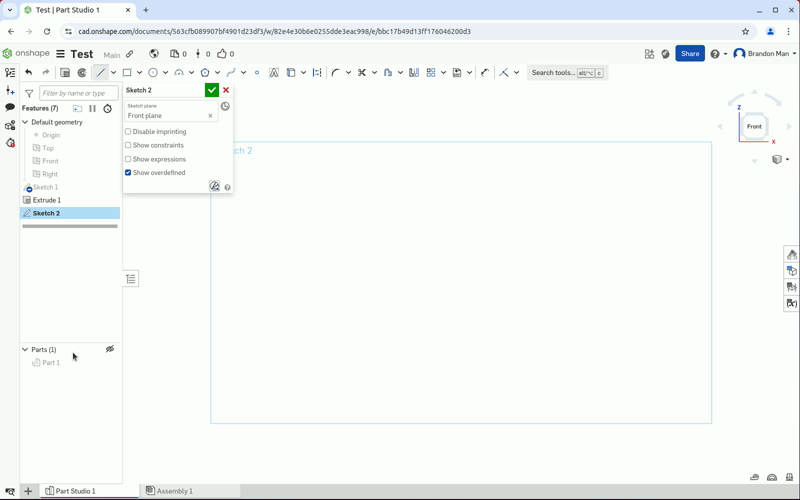
key_down(shift)
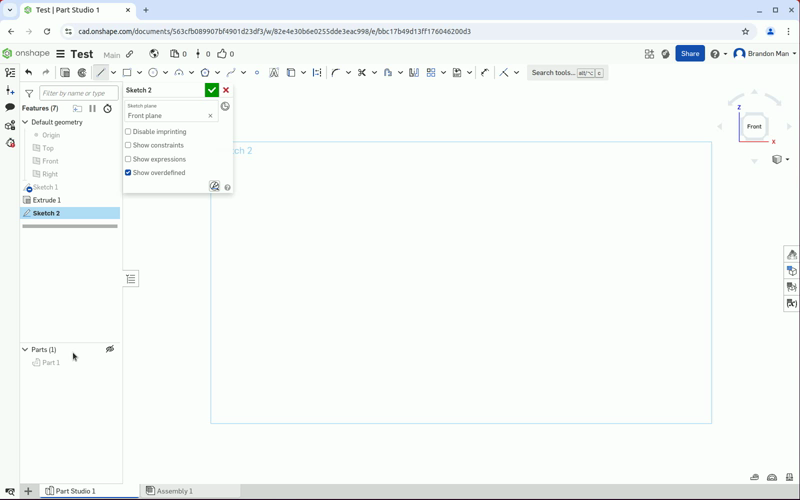
mouse_move(401, 379)
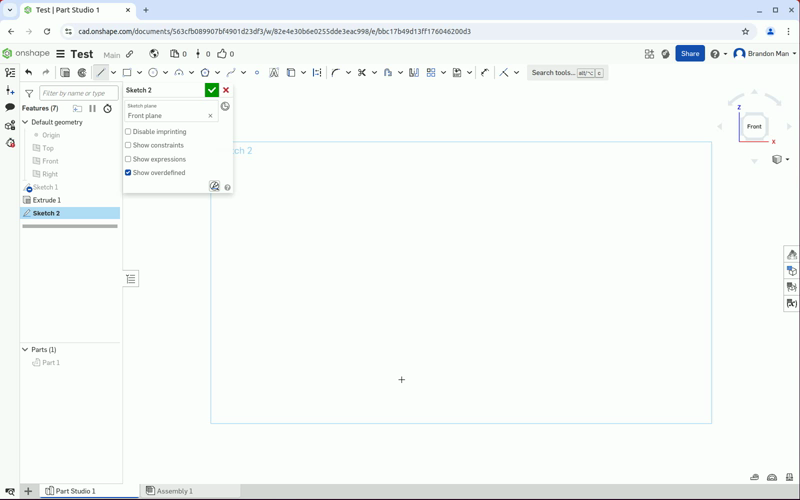
click(401, 379)
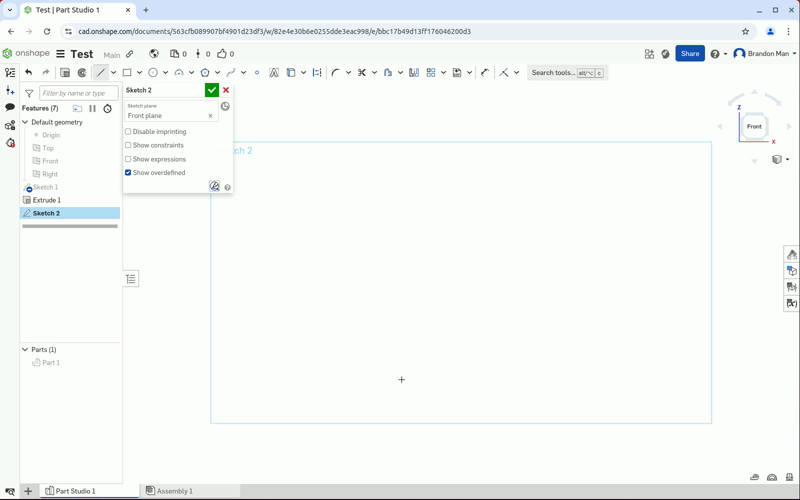
key_up(shift)
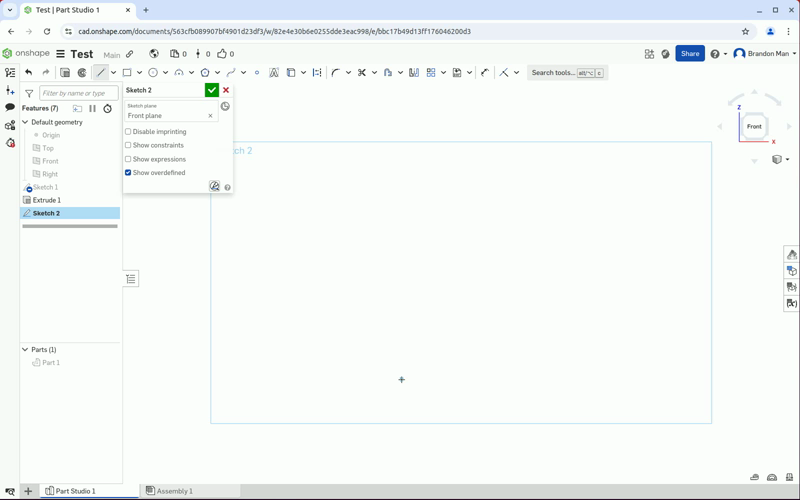
key_down(shift)
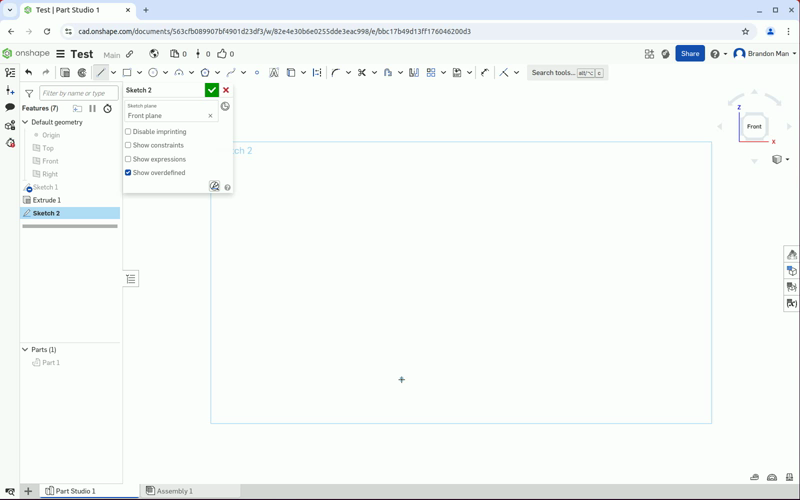
mouse_move(461, 324)
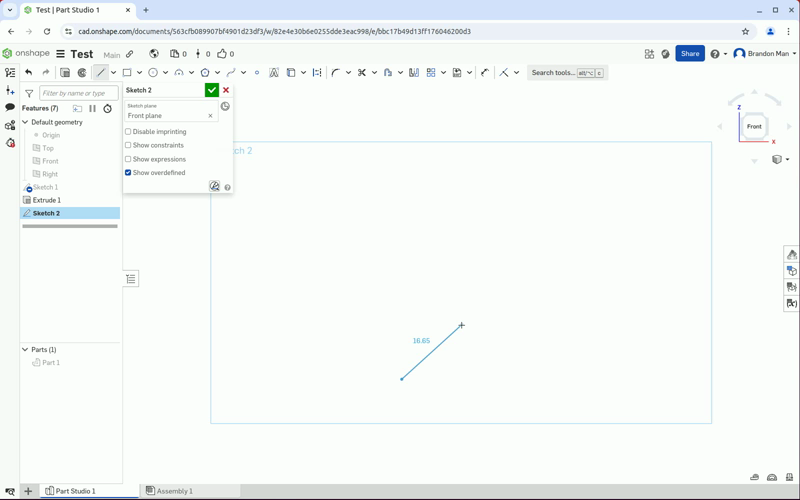
click(461, 324)
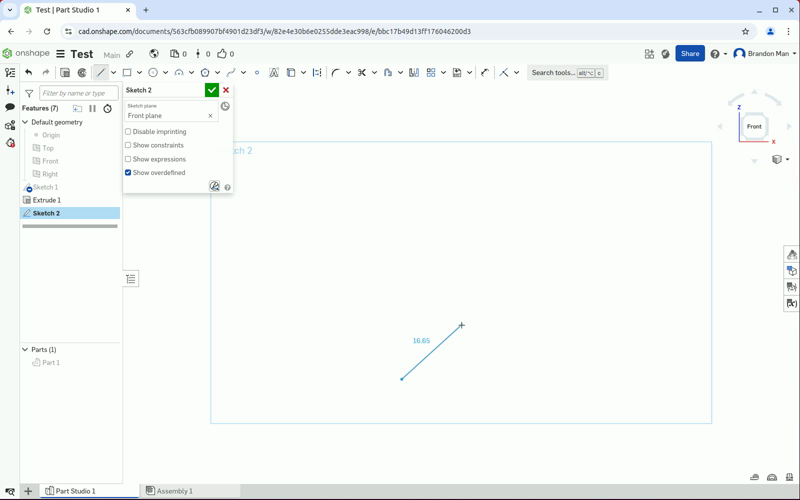
key_up(shift)
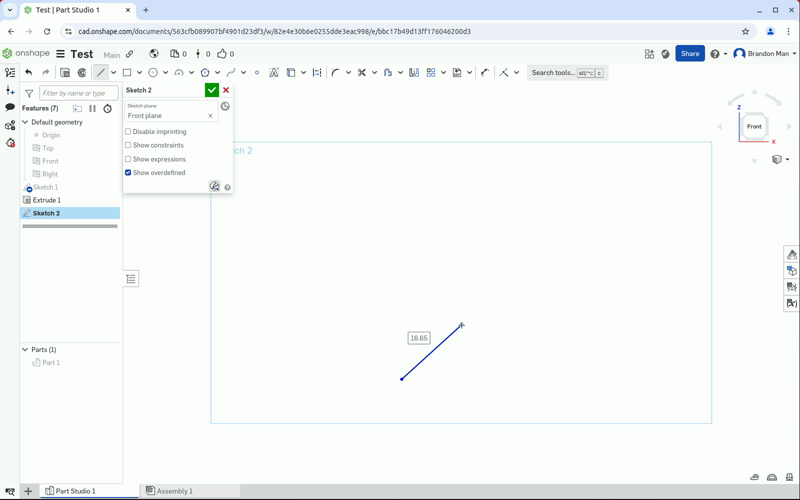
key_down(shift)
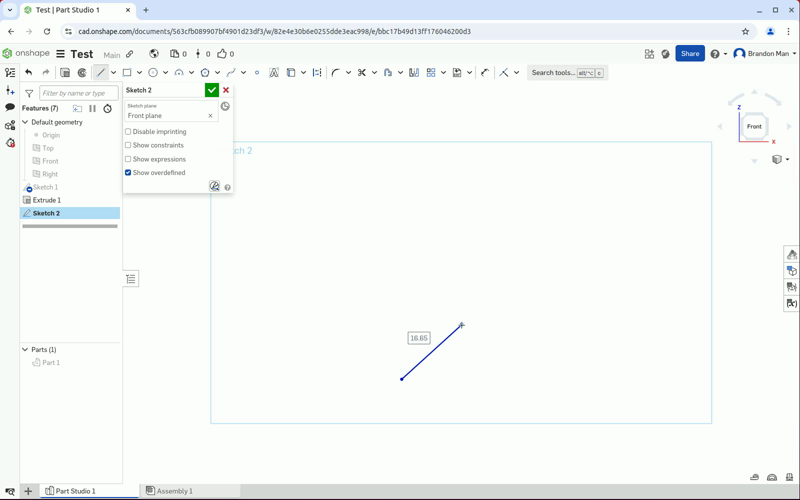
mouse_move(491, 324)
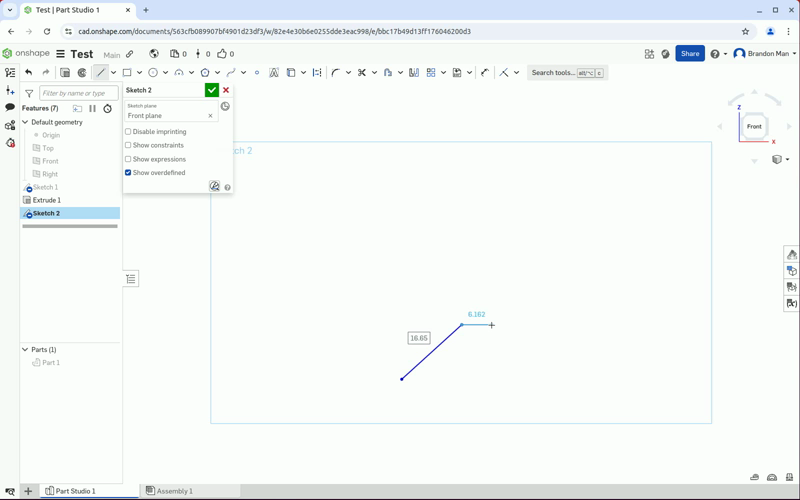
mouse_move(426, 293)
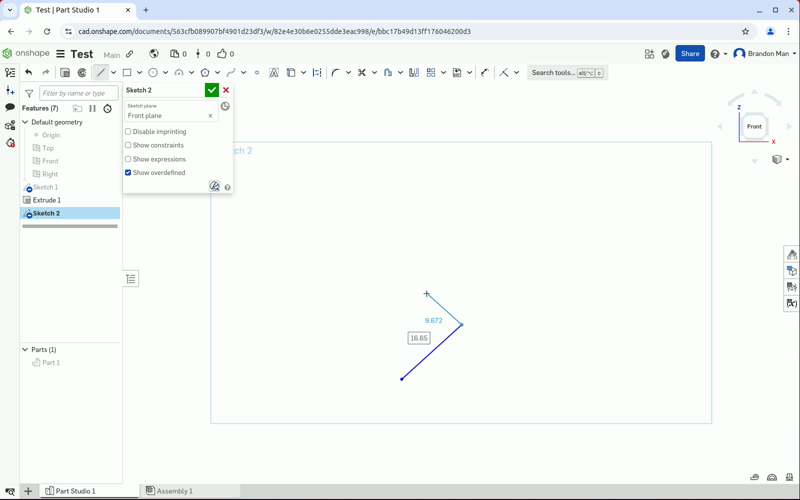
click(426, 293)
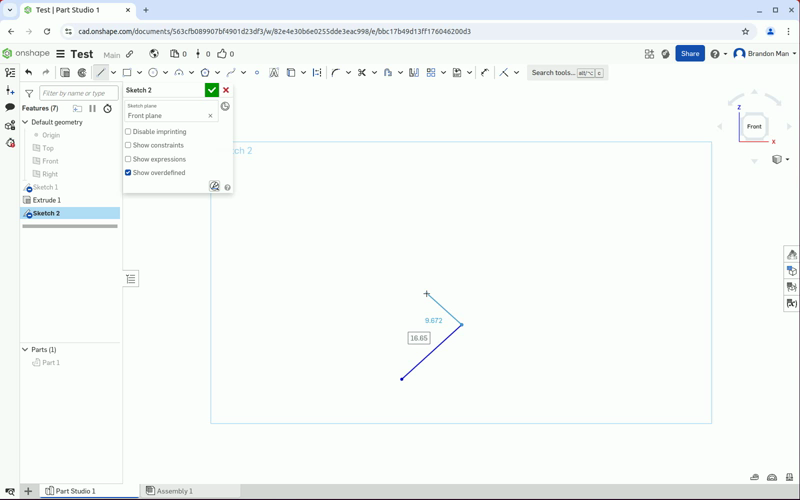
key_up(shift)
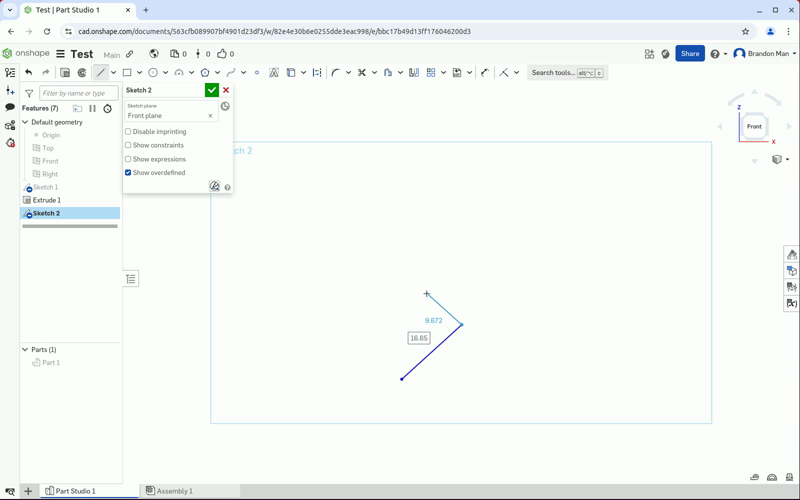
key_down(shift)
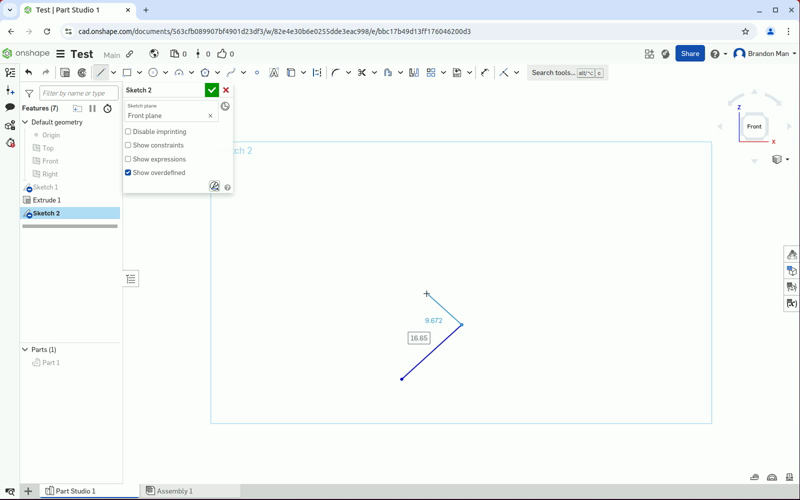
mouse_move(401, 379)
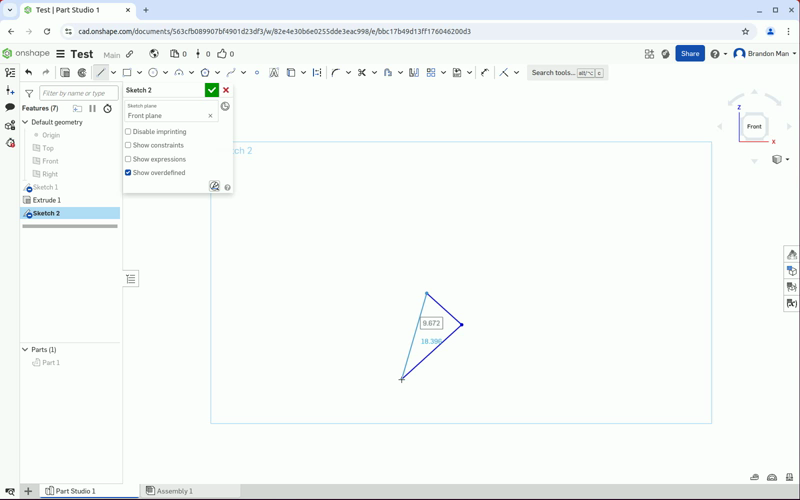
key_up(shift)
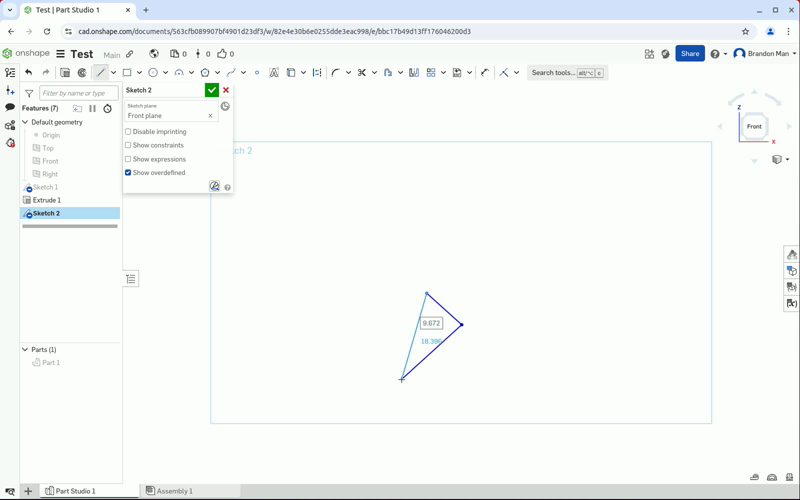
click(401, 379)
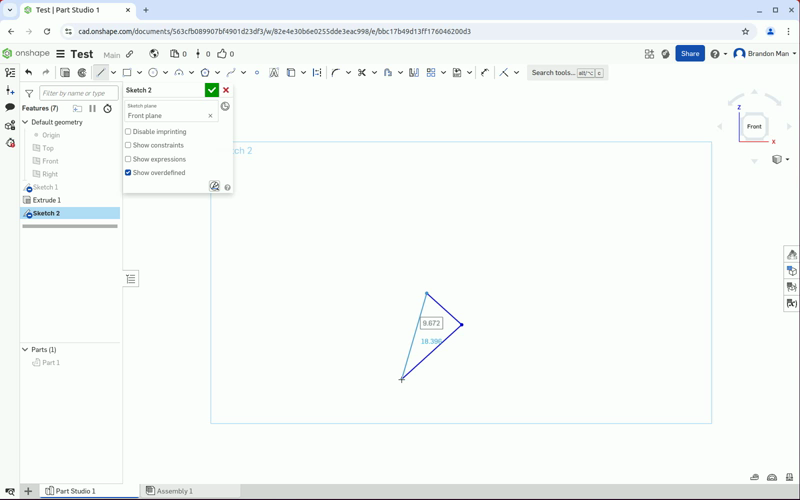
key(esc)
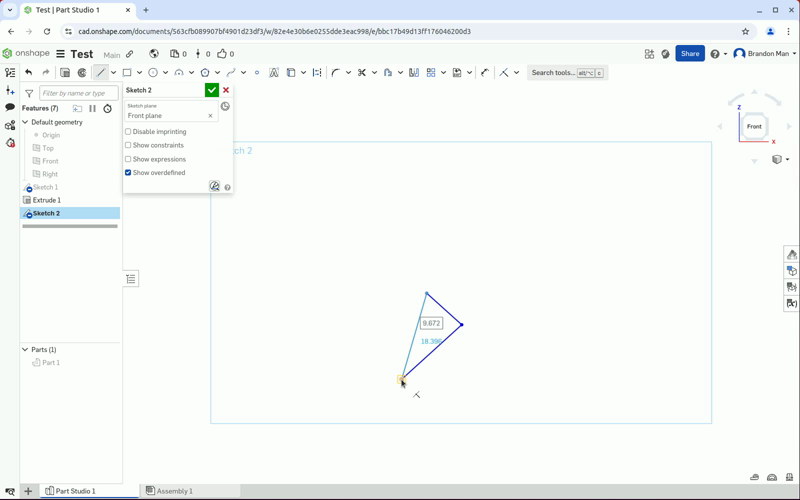
mouse_move(432, 348)
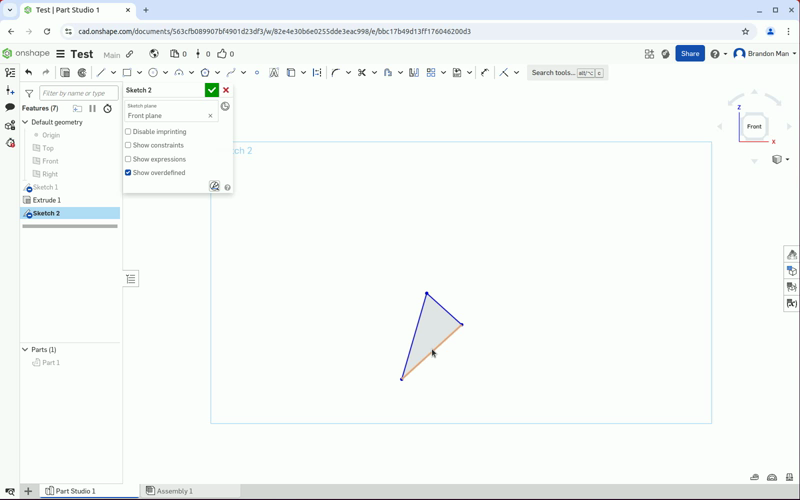
click(432, 348)
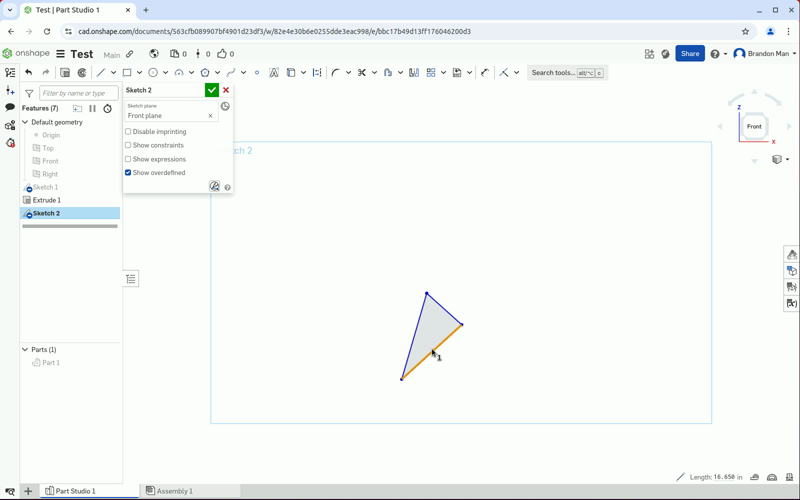
mouse_move(73, 352)
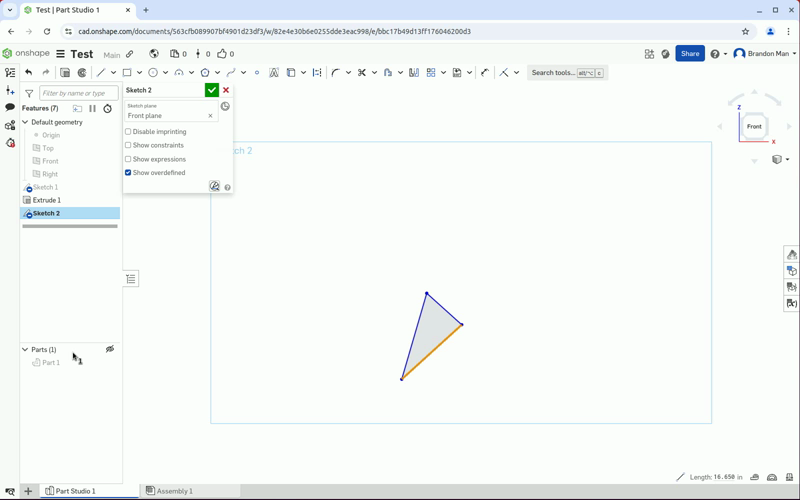
key(shift+y)
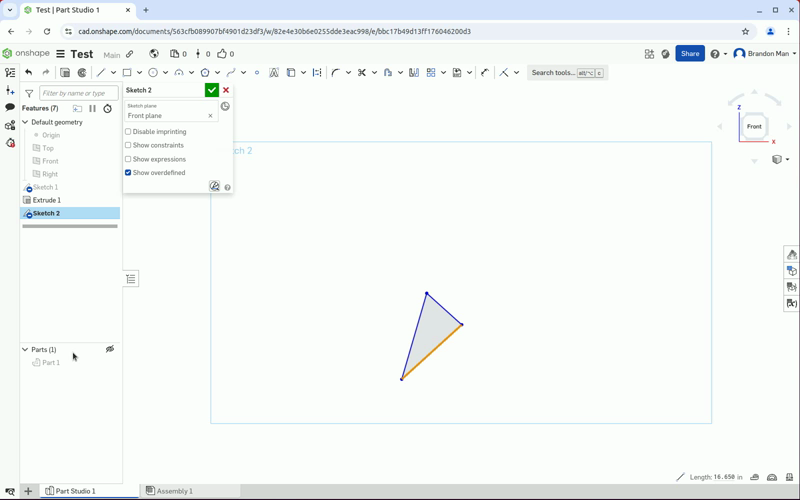
key(shift+e)
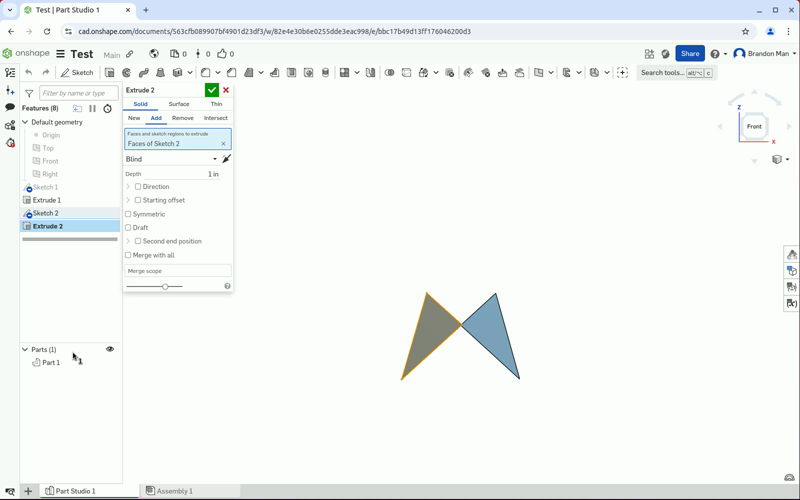
mouse_move(143, 106)
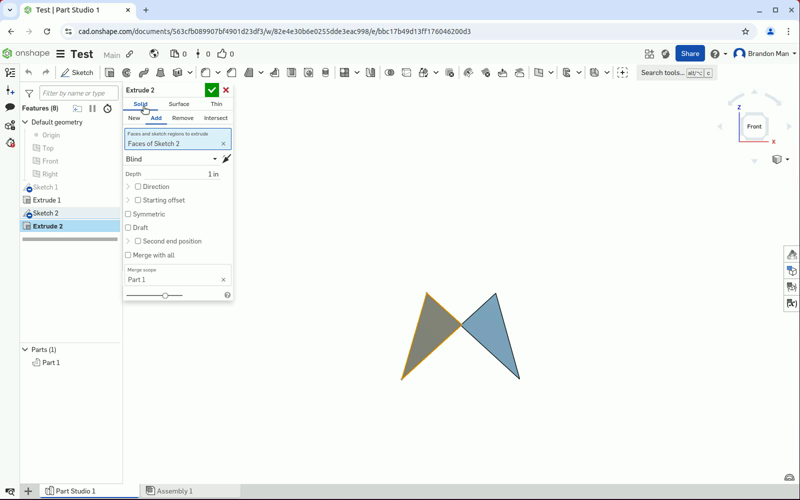
click(143, 106)
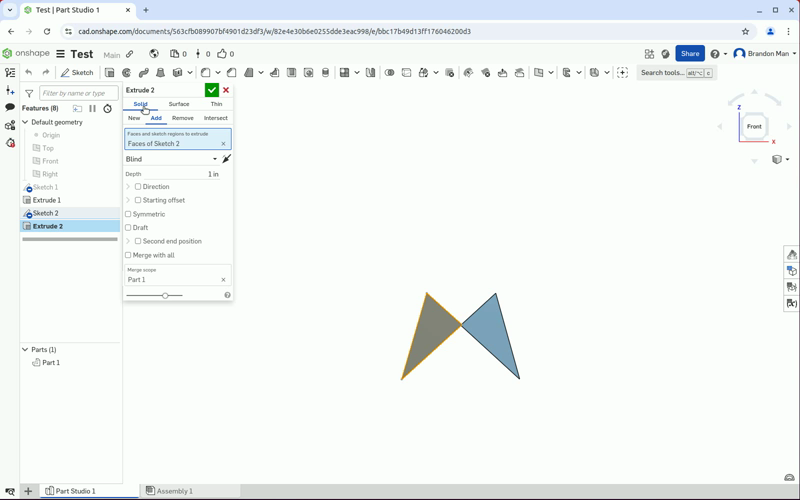
mouse_move(137, 120)
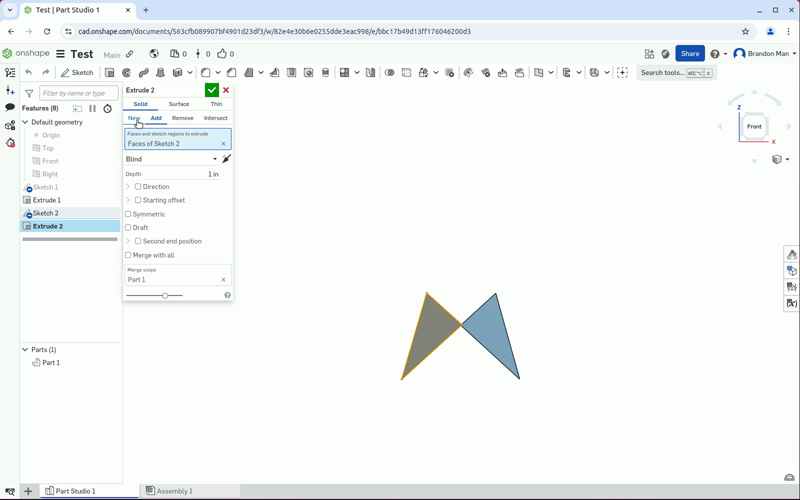
click(137, 120)
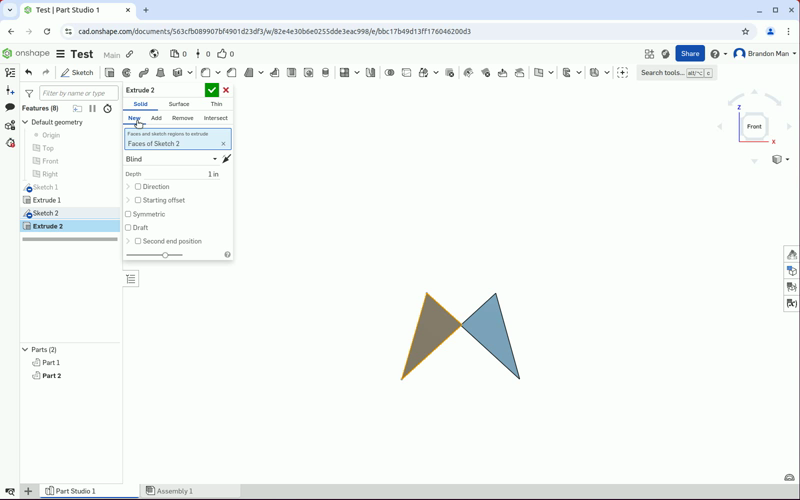
key(tab, 4)
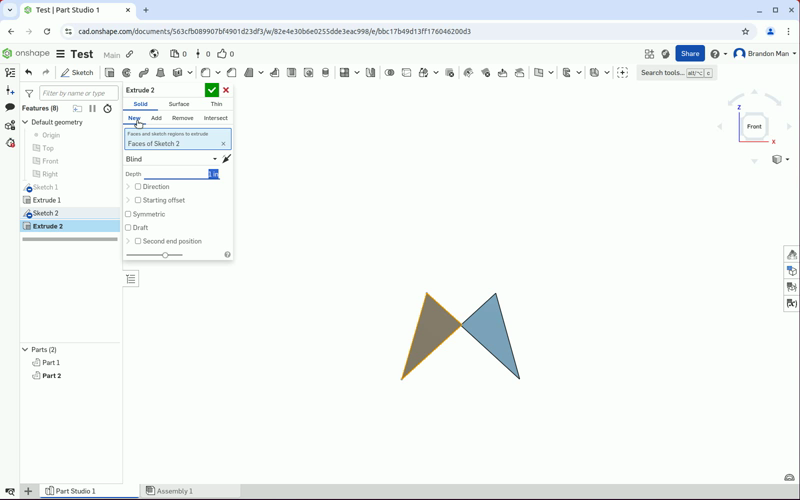
text(7.703)
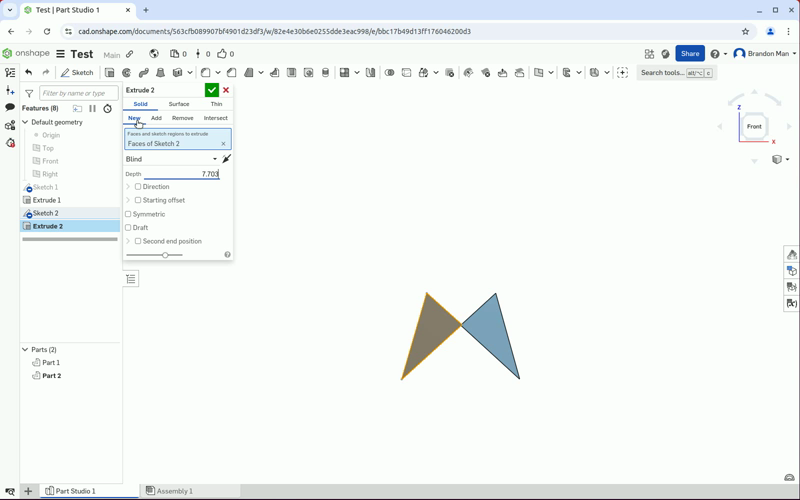
key(enter)
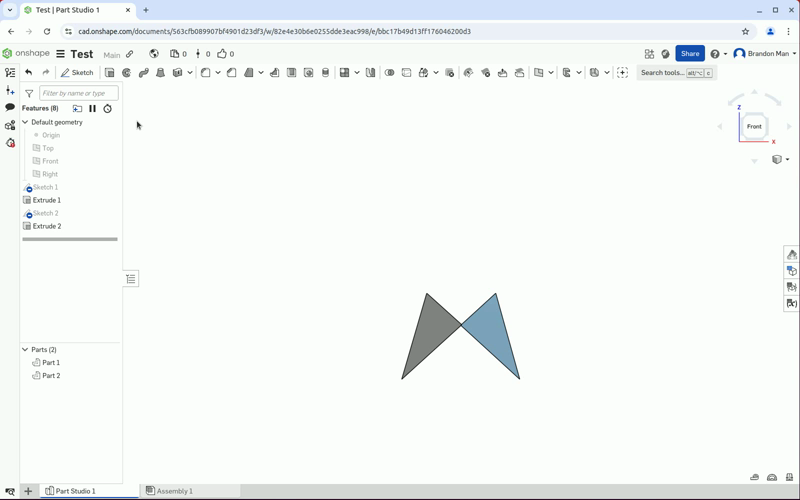
key(shift+h)
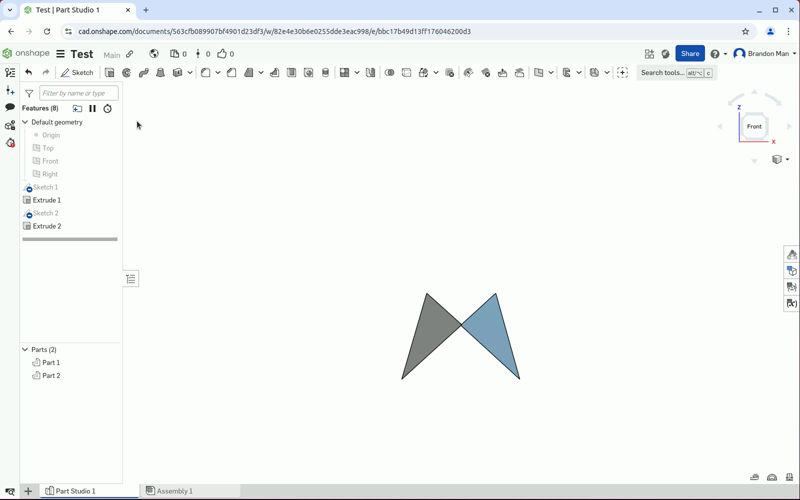
key(shift+h)
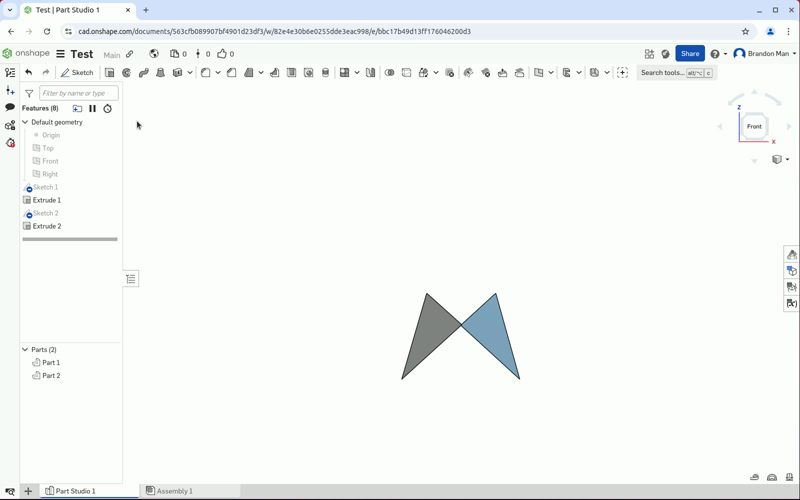
mouse_move(73, 189)
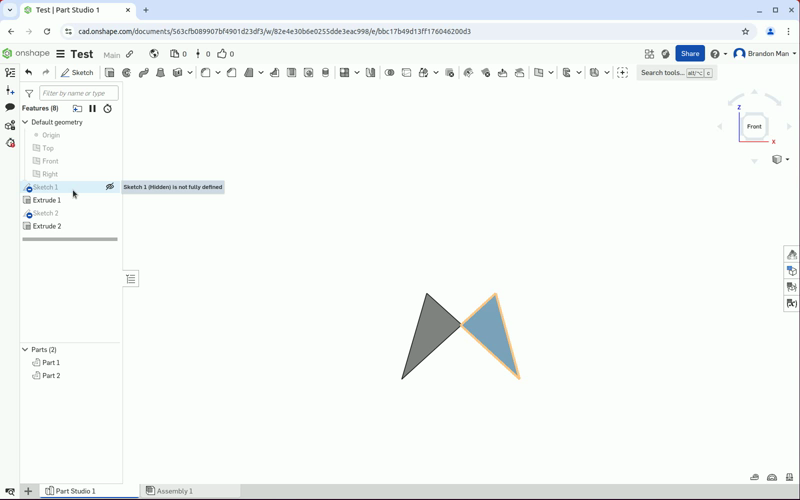
click(73, 189)
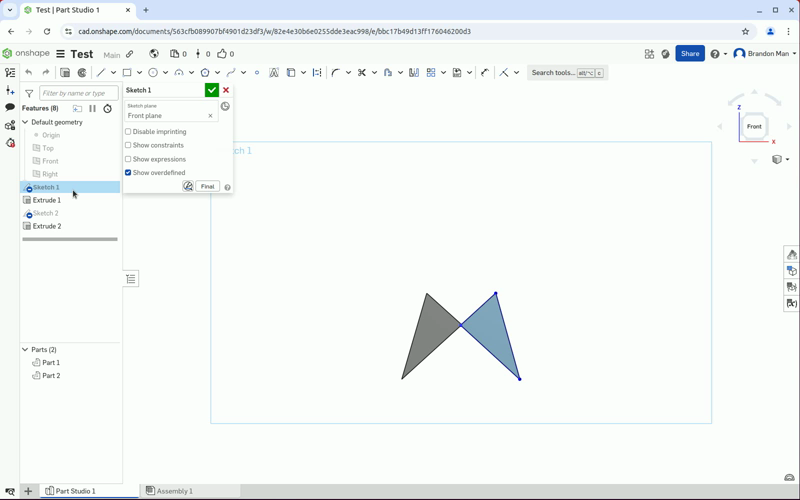
mouse_move(229, 92)
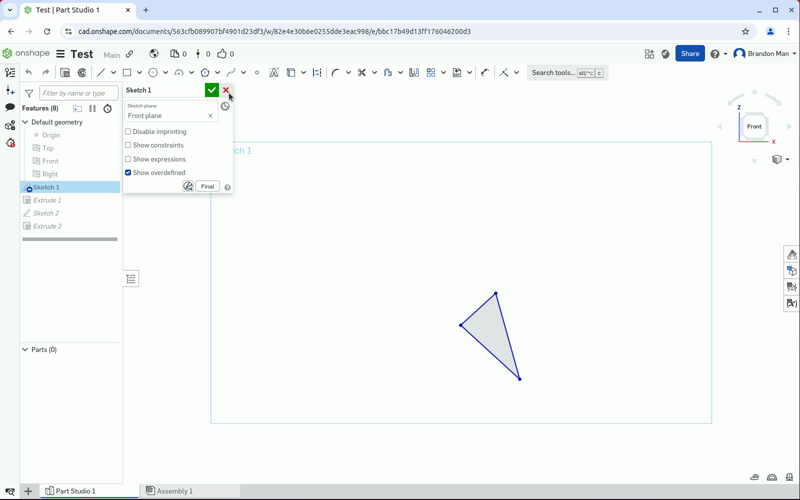
click(229, 92)
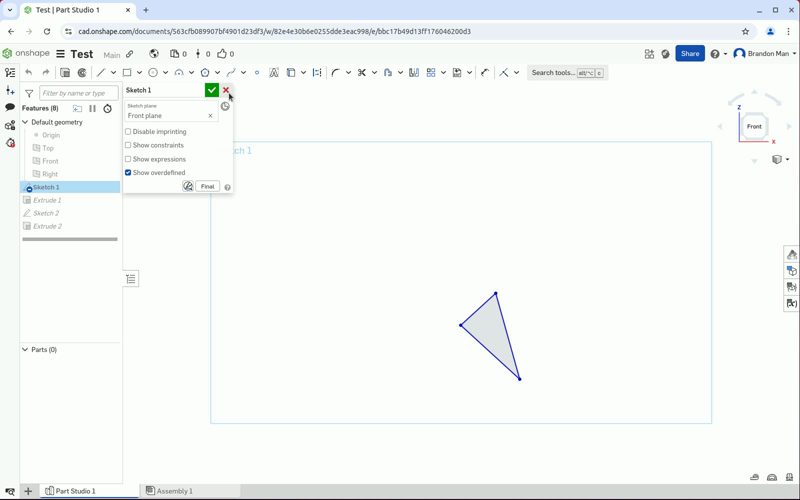
key(shift+s)
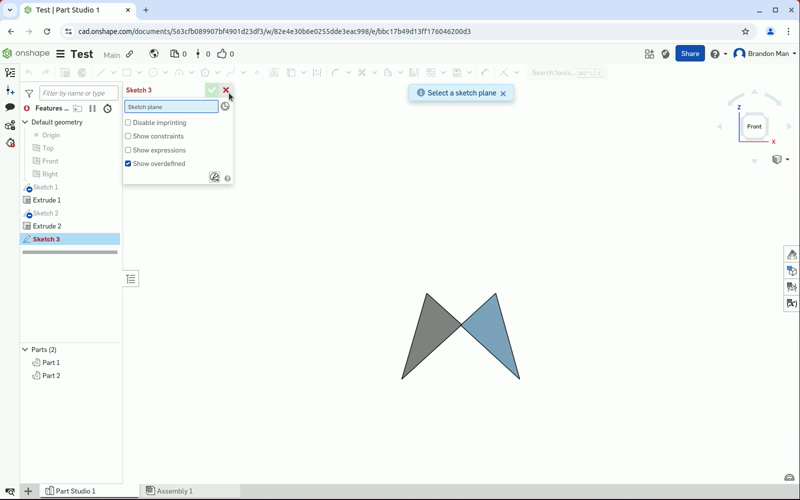
mouse_move(73, 163)
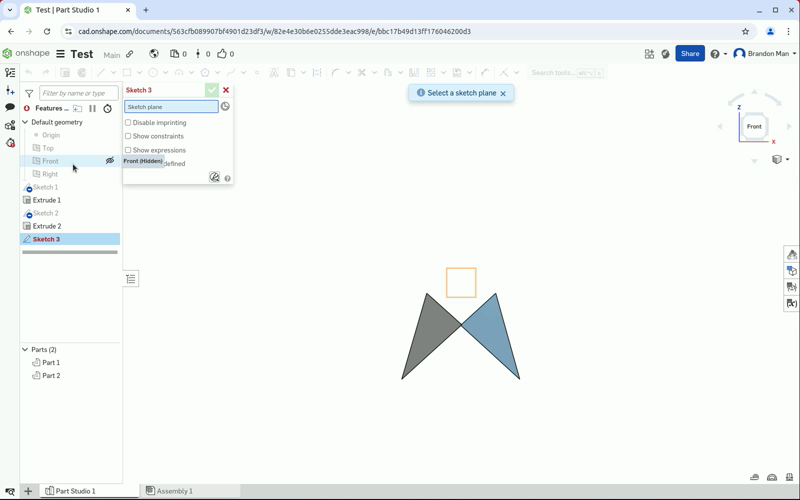
click(73, 163)
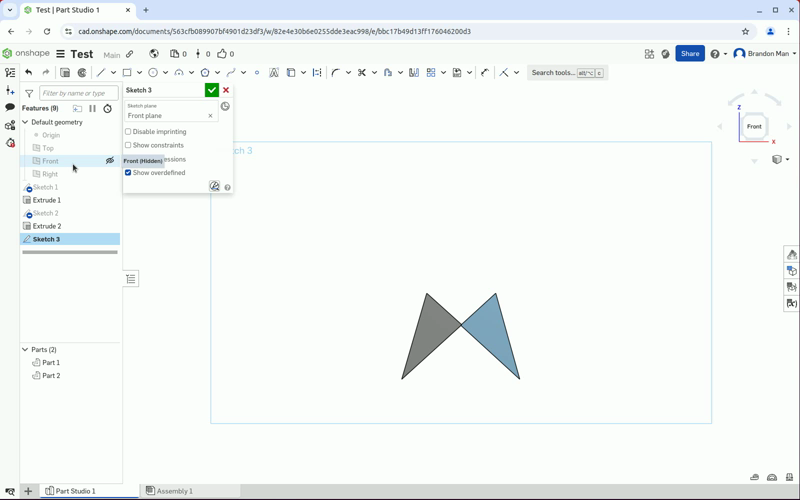
mouse_move(73, 352)
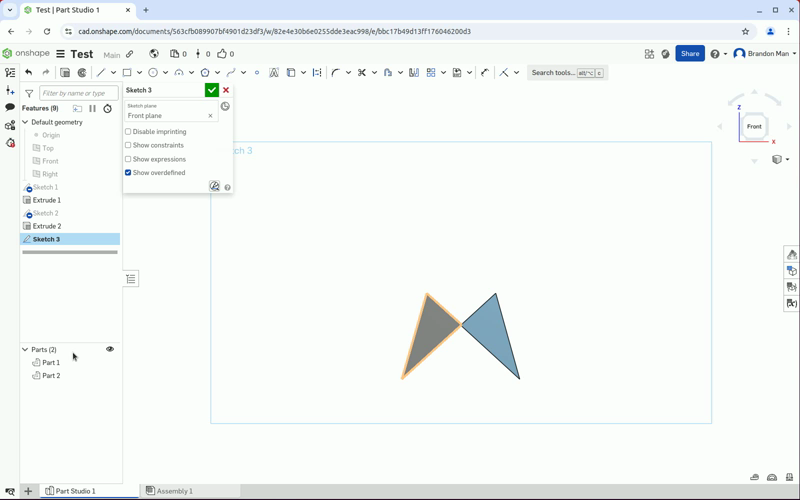
key(y)
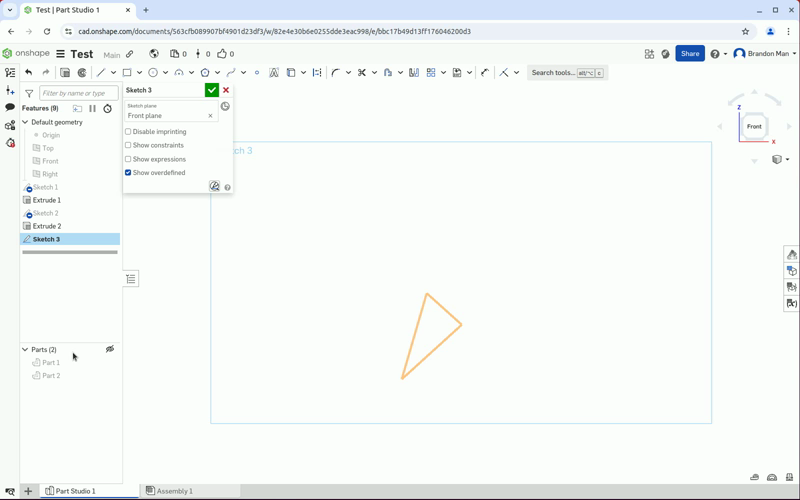
key(l)
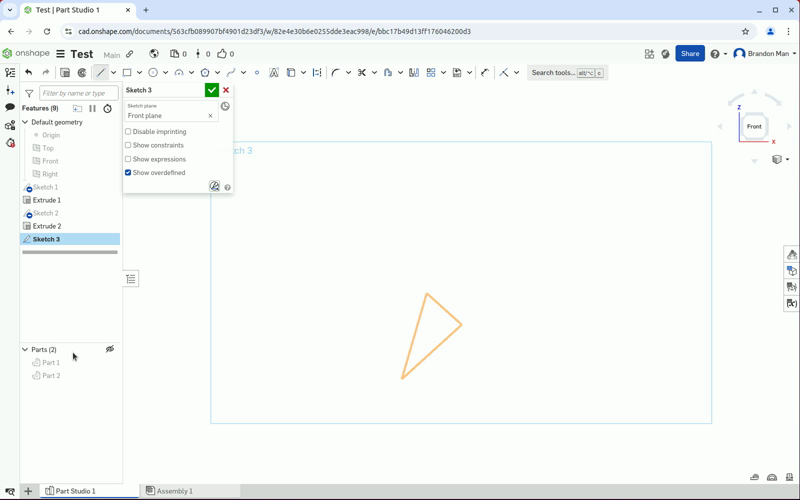
key_down(shift)
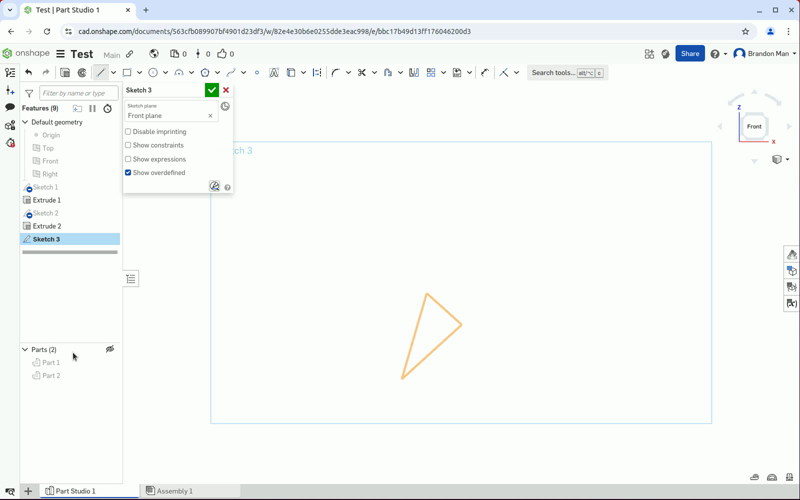
mouse_move(359, 233)
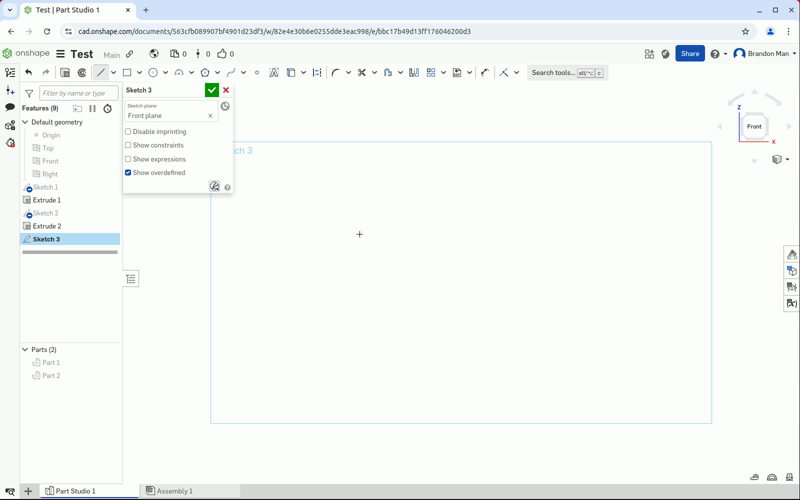
click(359, 233)
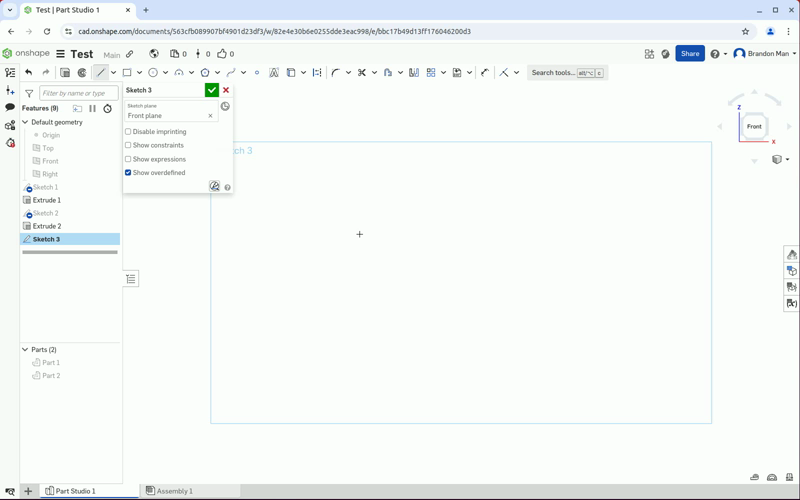
key_up(shift)
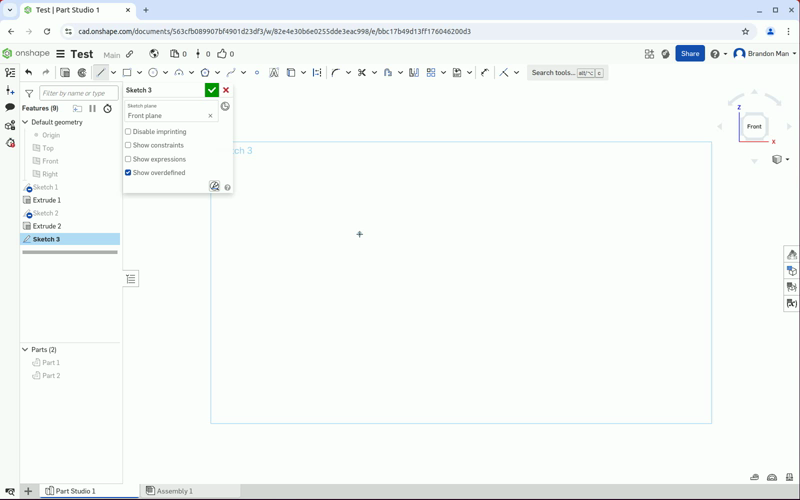
key_down(shift)
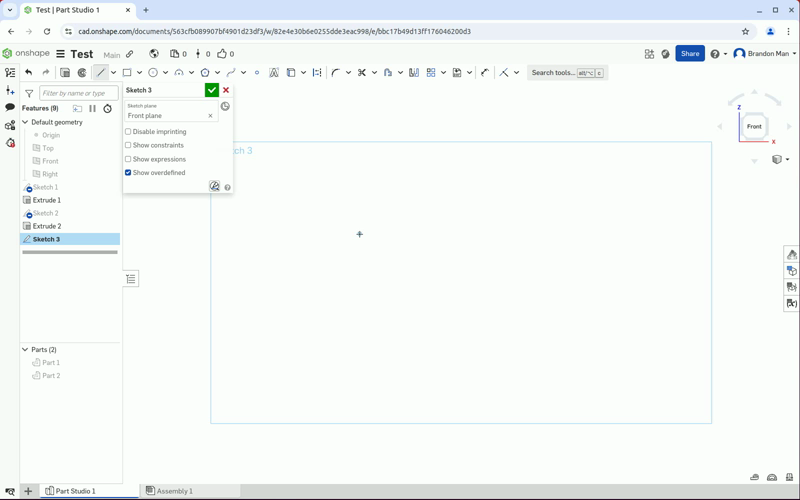
mouse_move(426, 294)
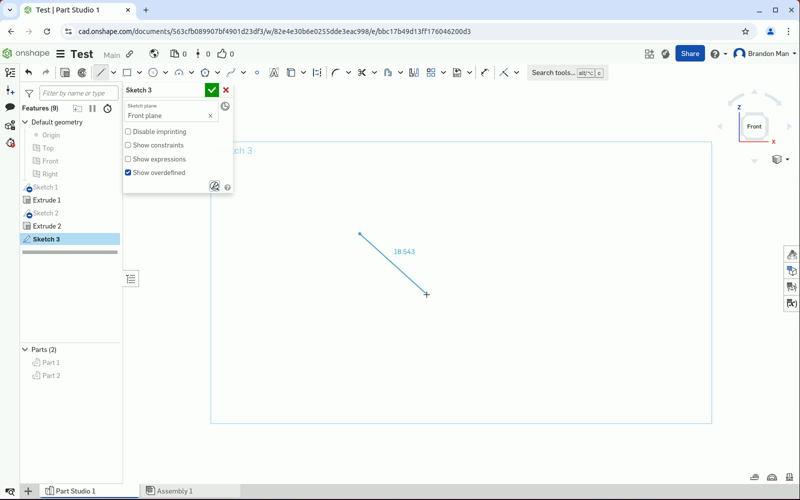
click(426, 294)
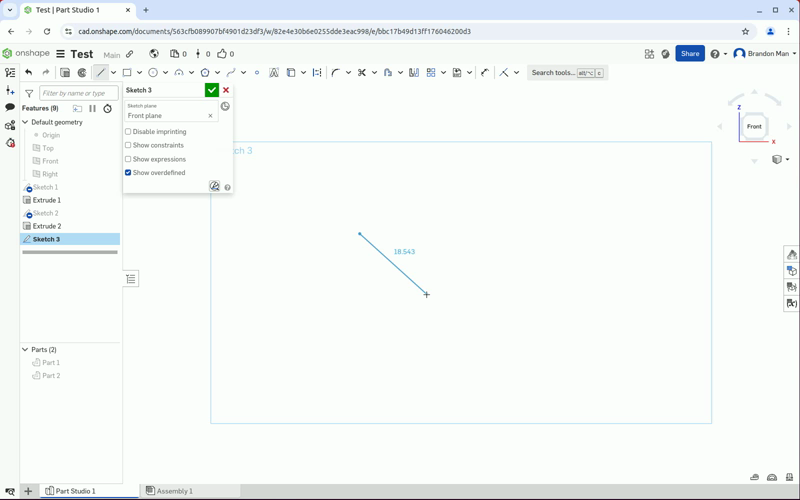
key_up(shift)
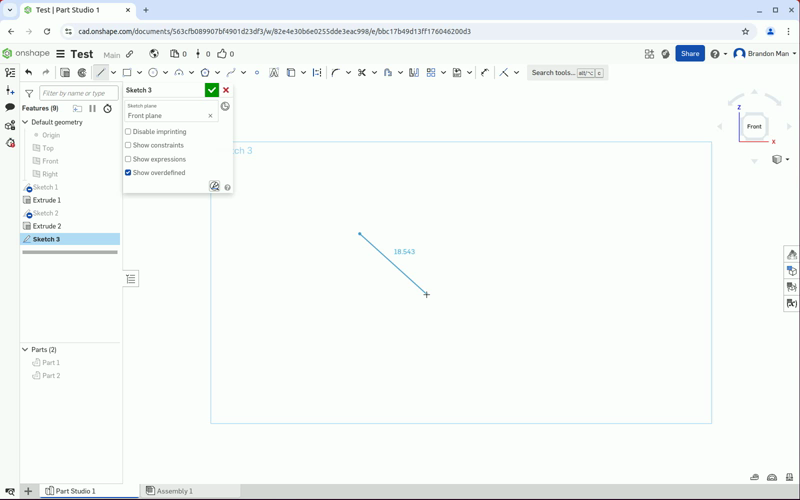
key_down(shift)
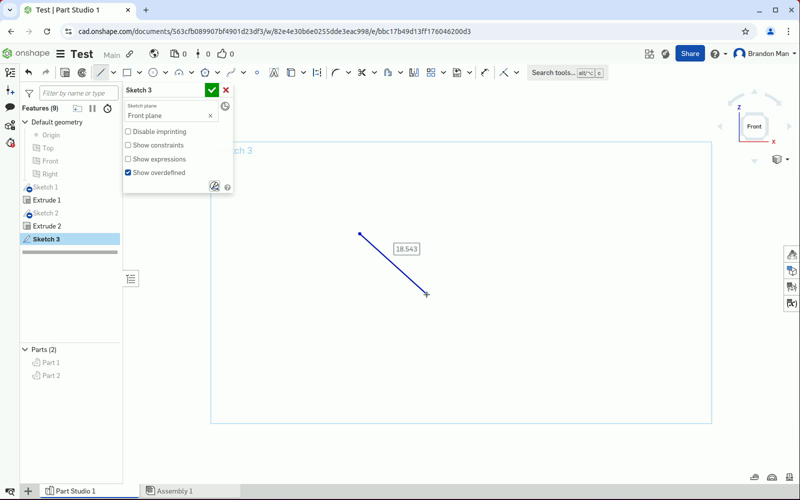
mouse_move(443, 233)
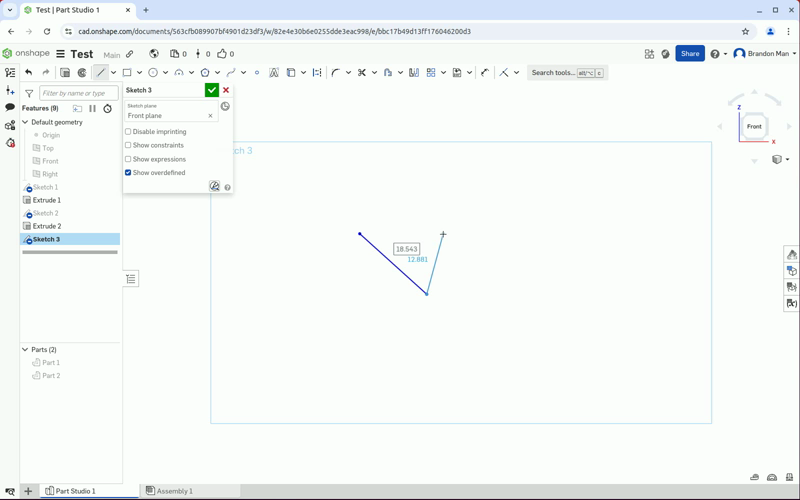
click(443, 233)
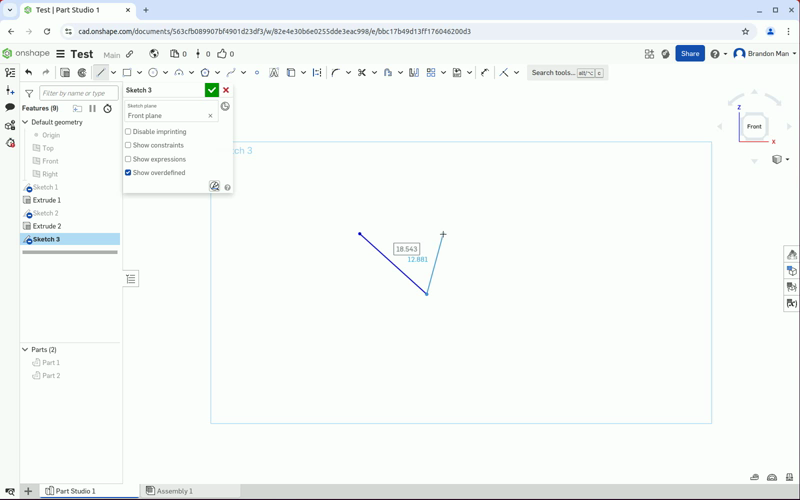
key_up(shift)
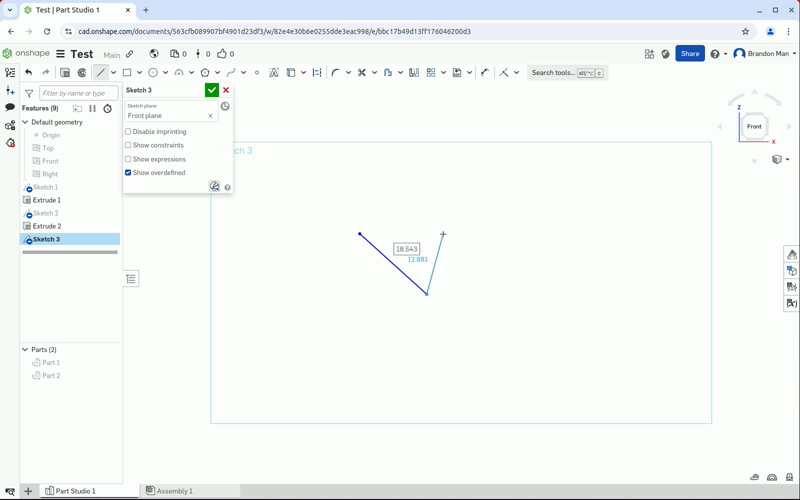
key_down(shift)
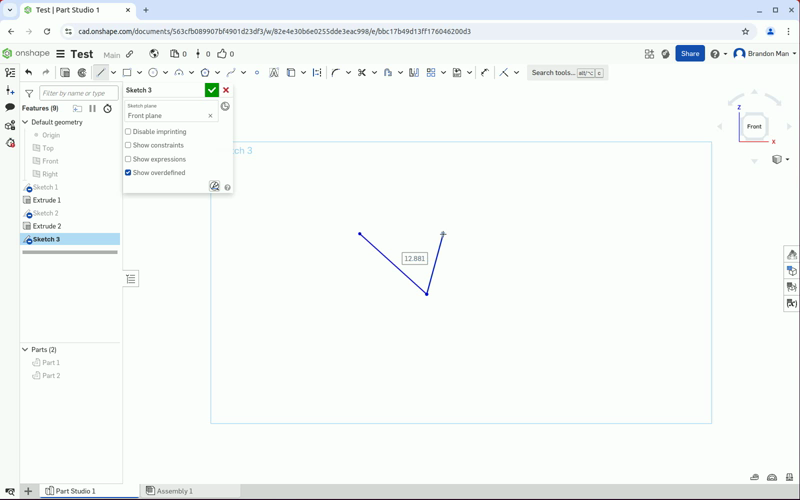
mouse_move(359, 233)
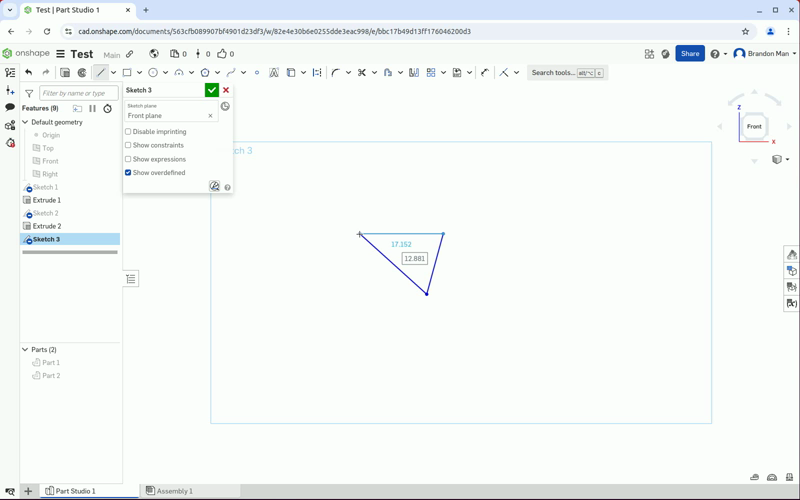
key_up(shift)
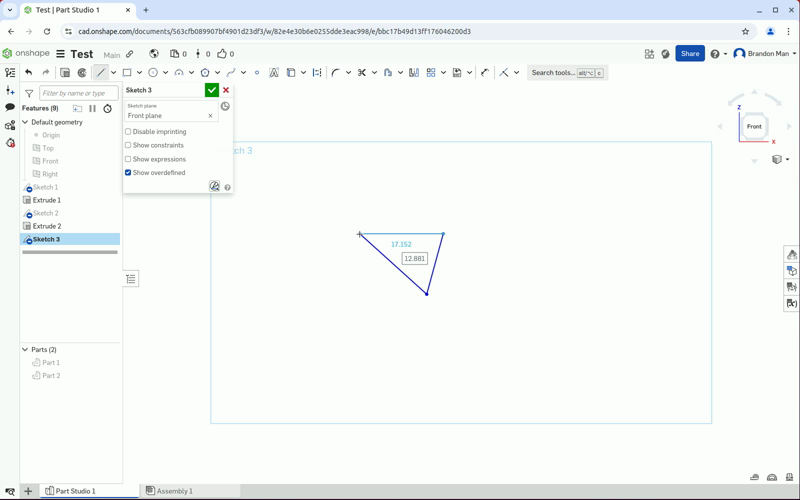
click(359, 233)
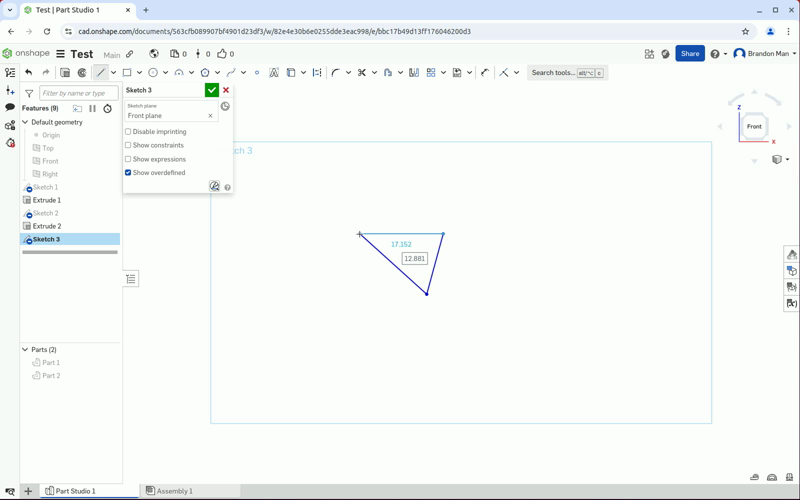
key(esc)
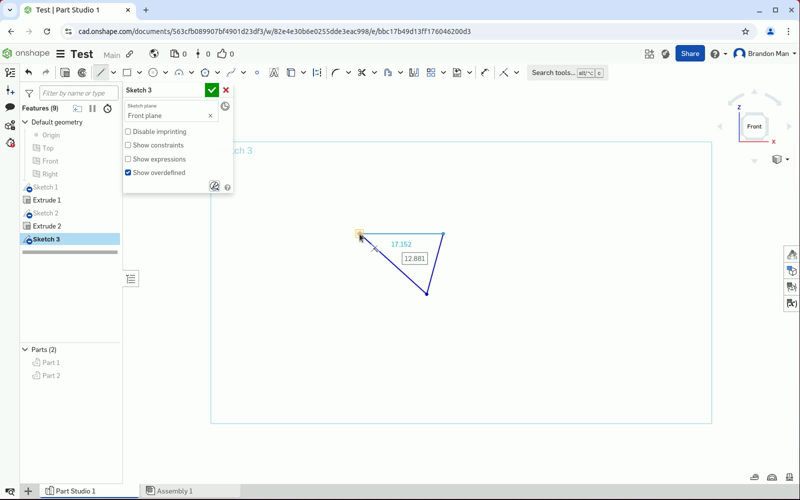
mouse_move(418, 279)
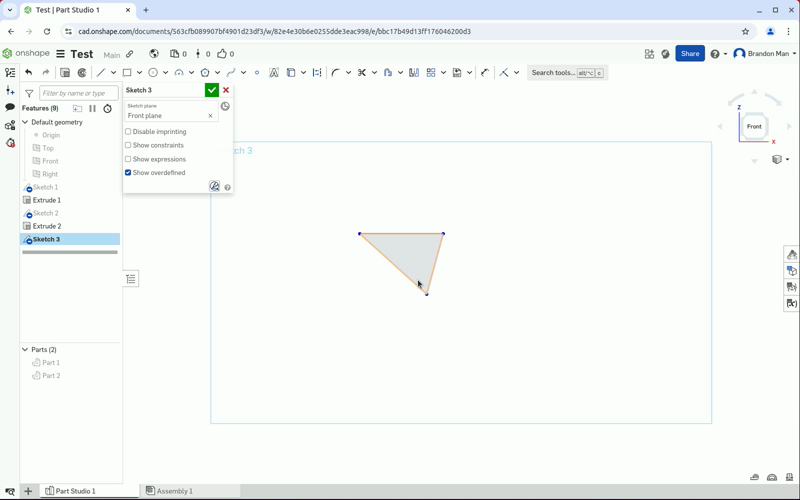
click(418, 279)
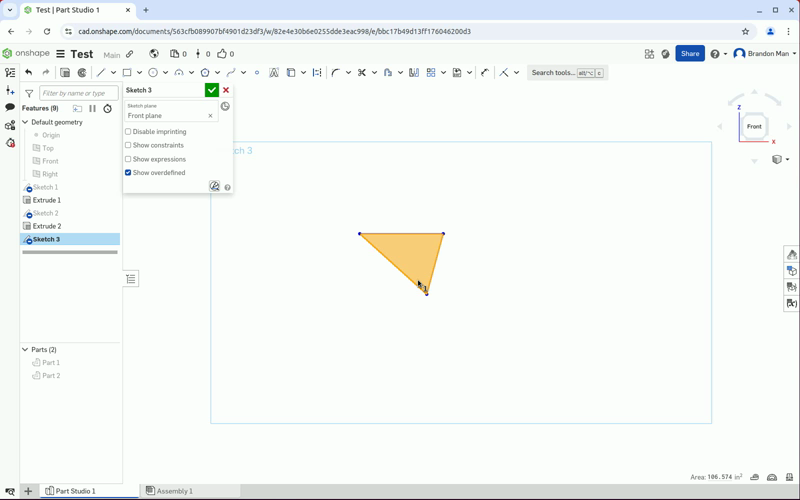
mouse_move(73, 352)
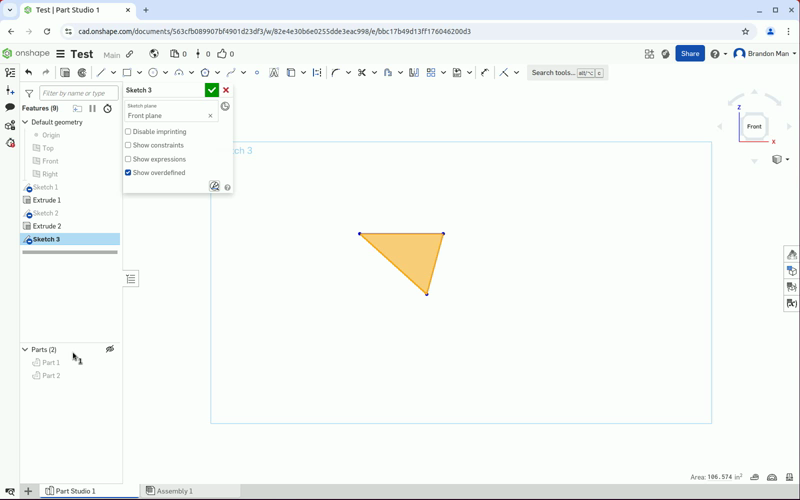
key(shift+y)
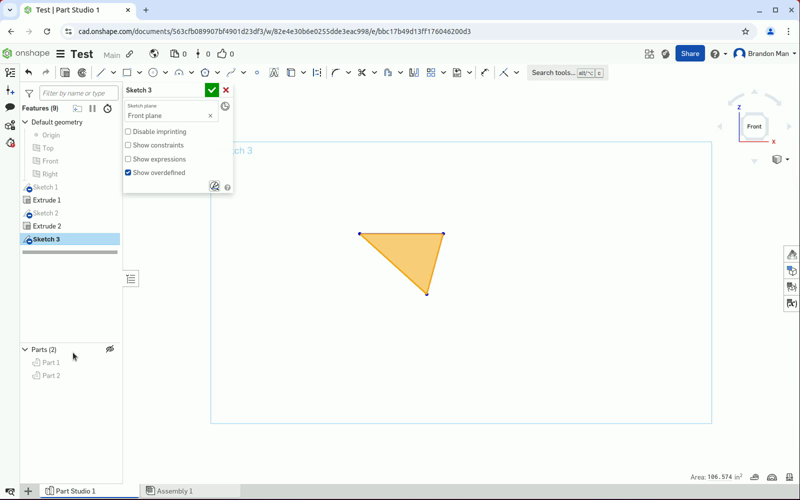
key(shift+e)
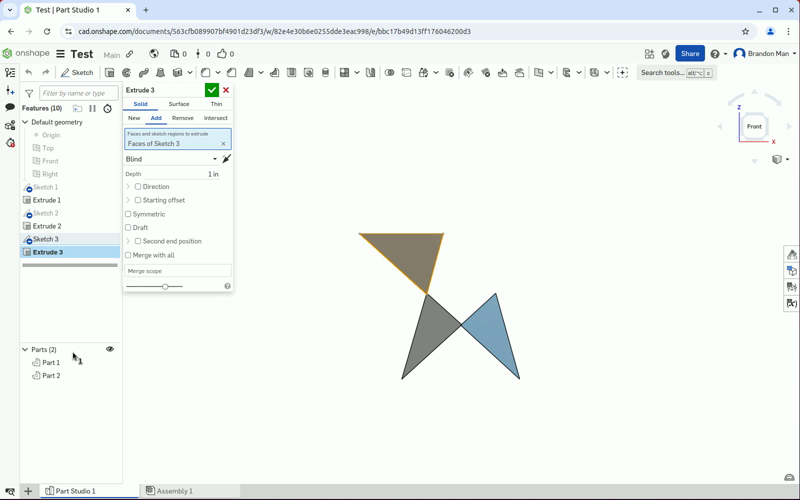
mouse_move(143, 106)
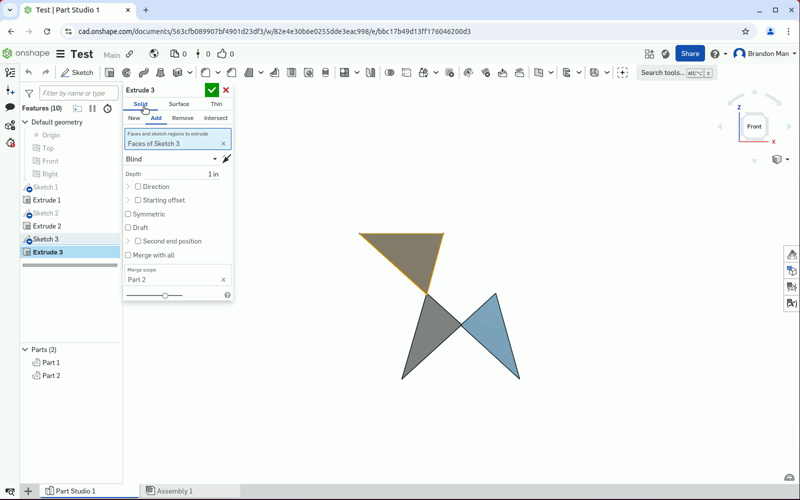
click(143, 106)
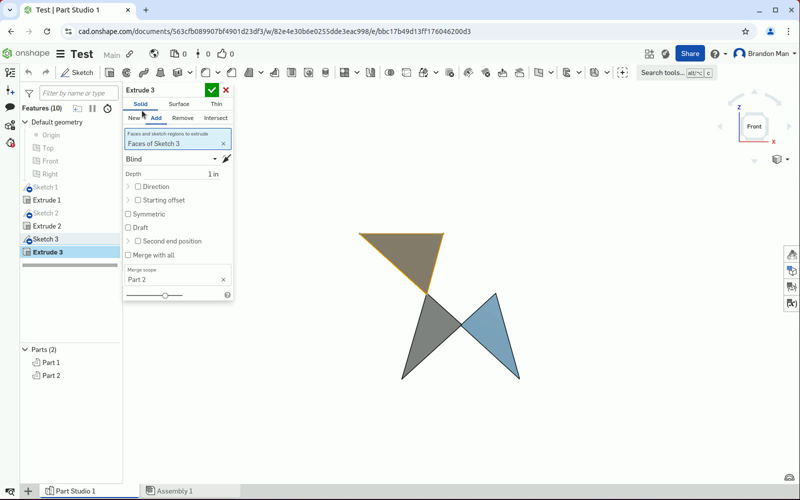
mouse_move(137, 120)
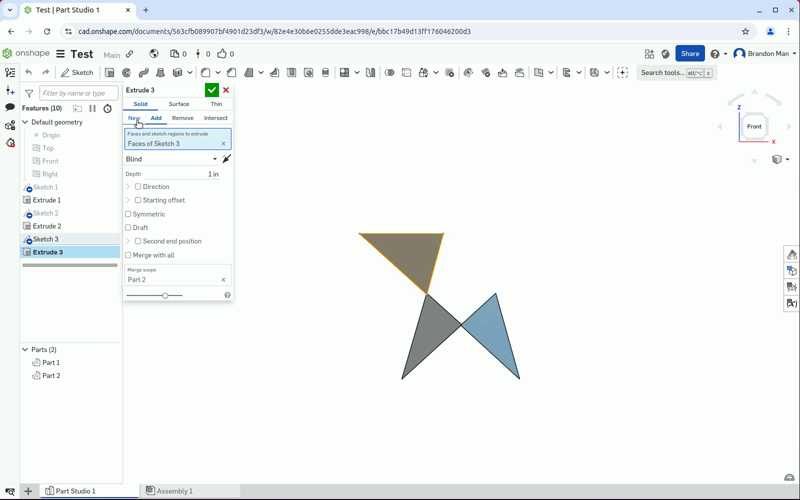
click(137, 120)
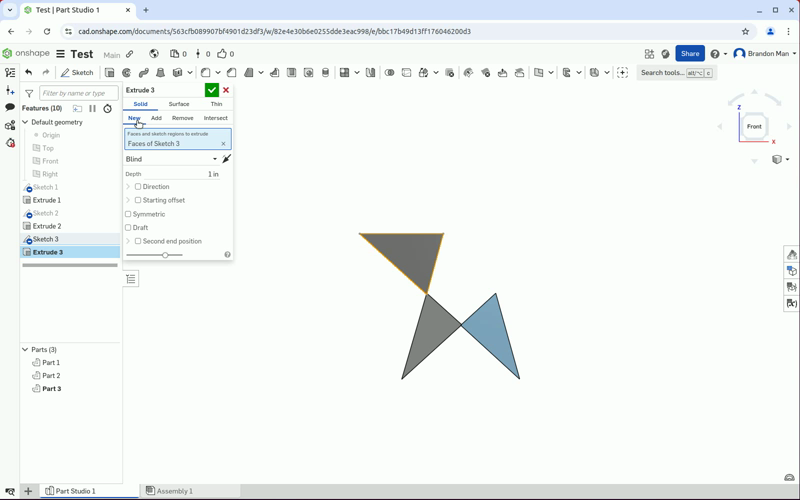
key(tab, 4)
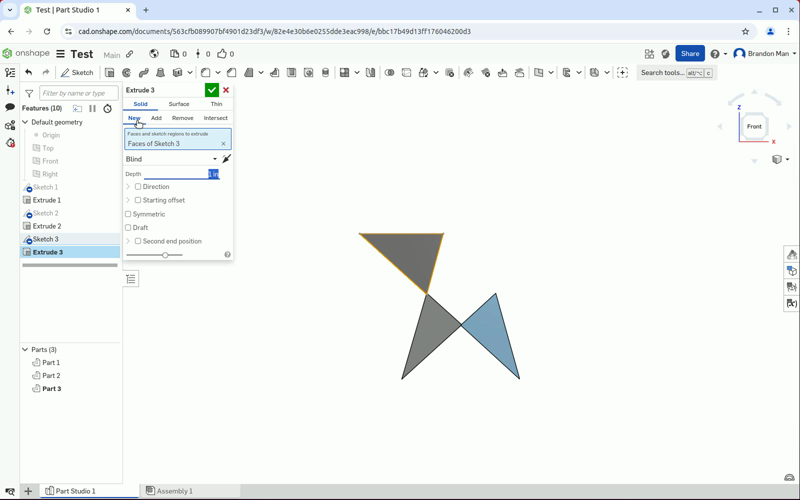
text(7.703)
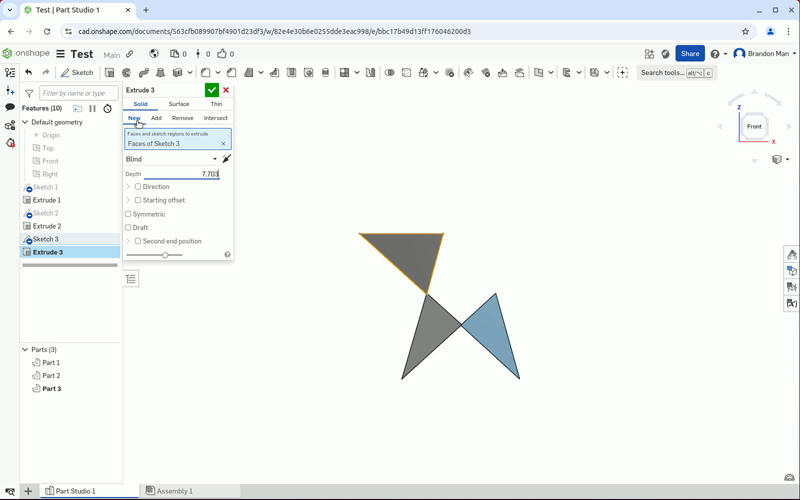
key(enter)
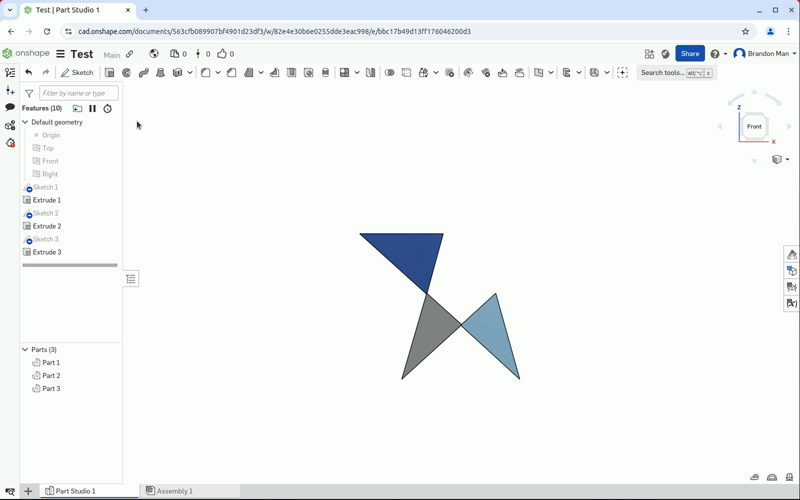
key(shift+h)
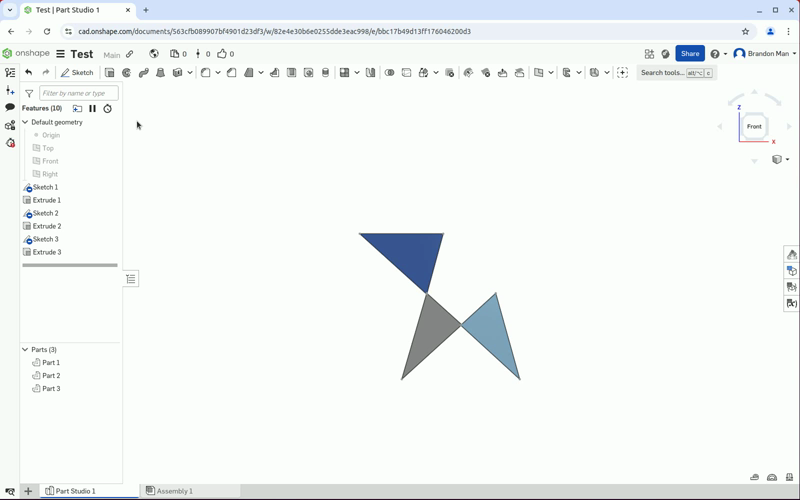
key(shift+h)
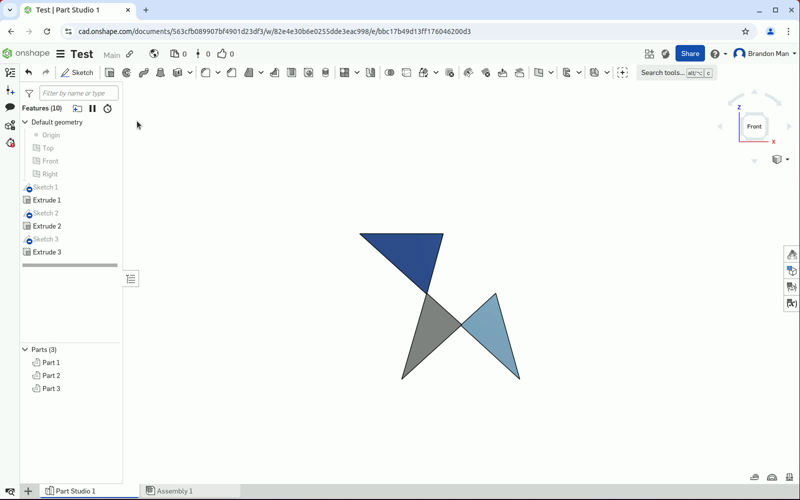
mouse_move(73, 189)
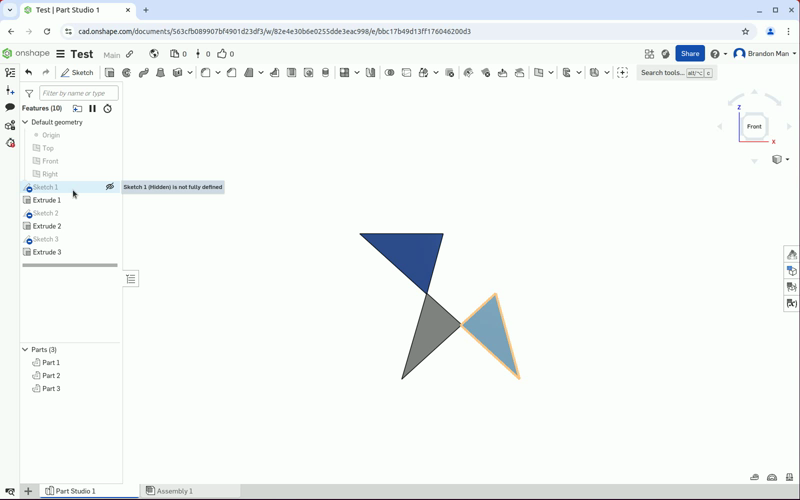
click(73, 189)
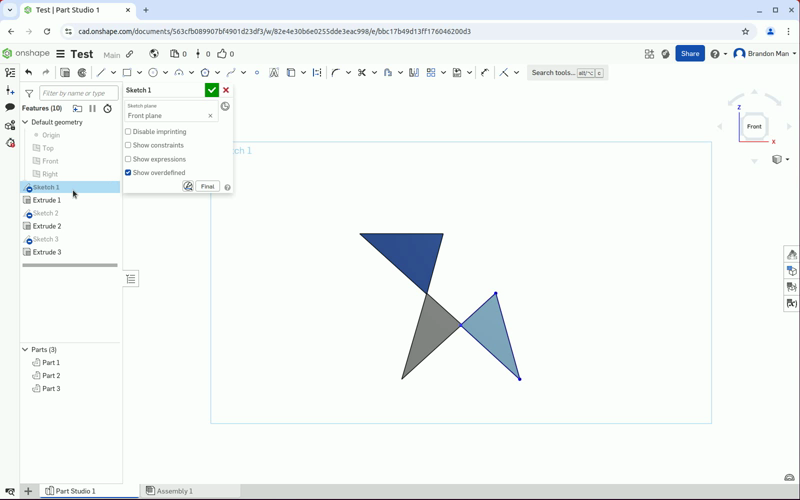
mouse_move(229, 92)
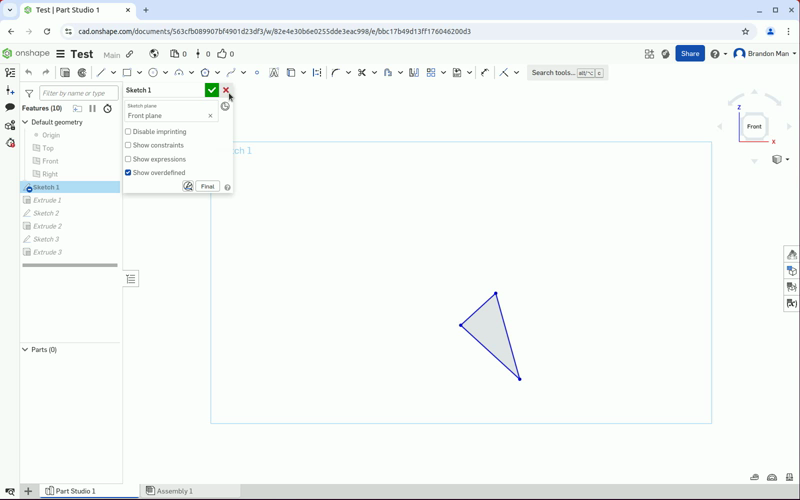
click(229, 92)
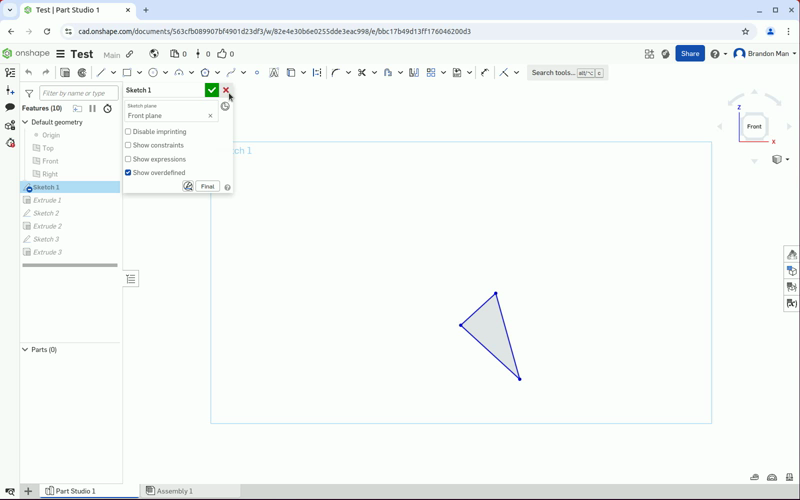
key(shift+s)
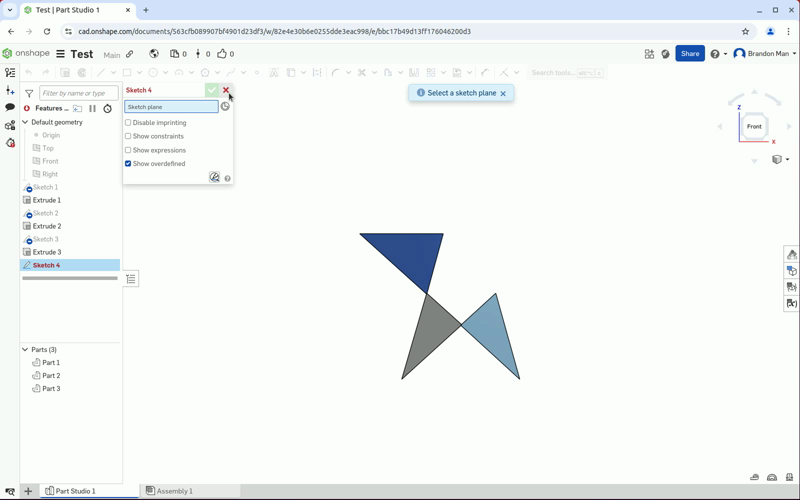
mouse_move(73, 163)
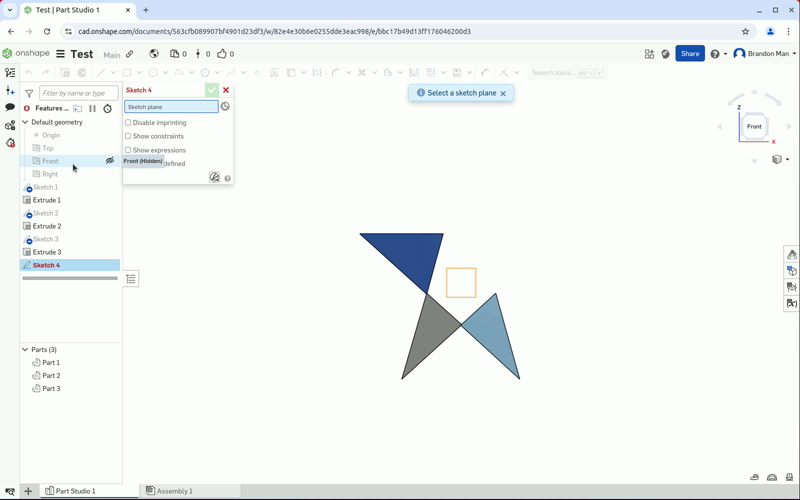
click(73, 163)
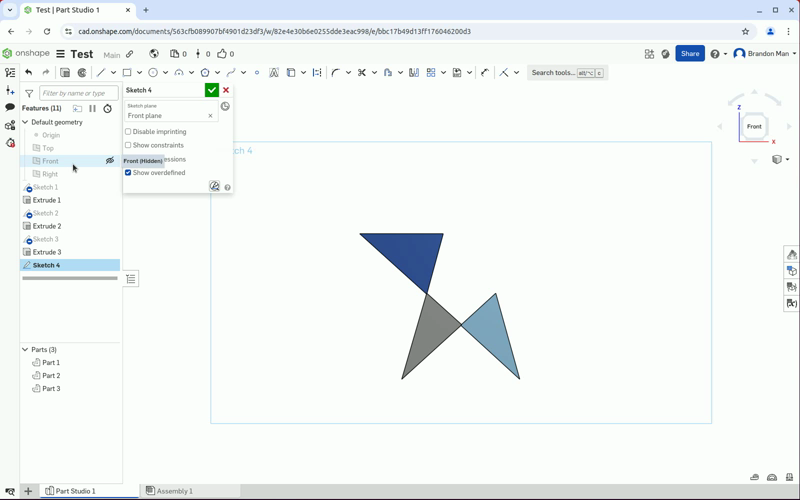
mouse_move(73, 352)
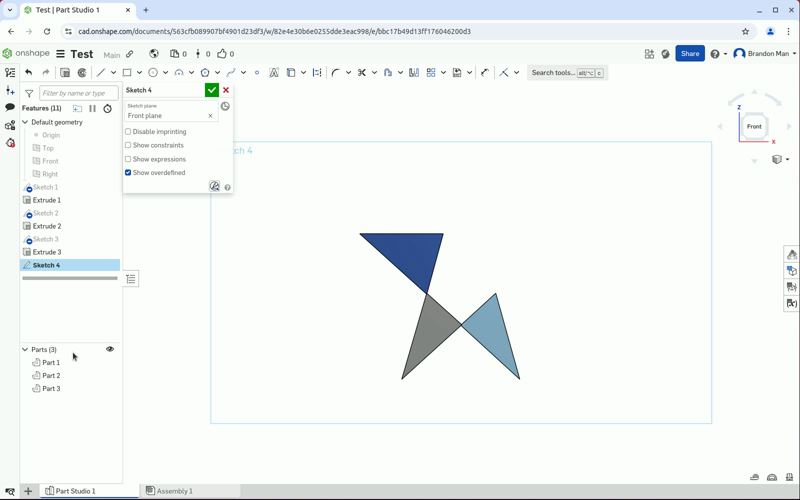
key(y)
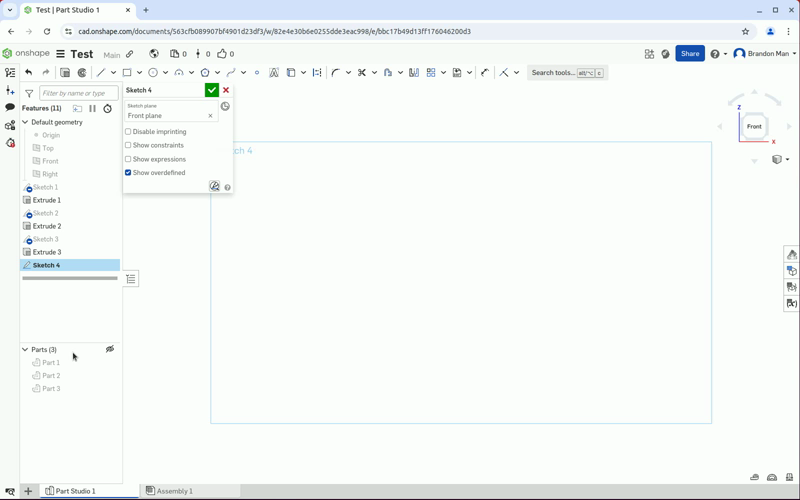
key(l)
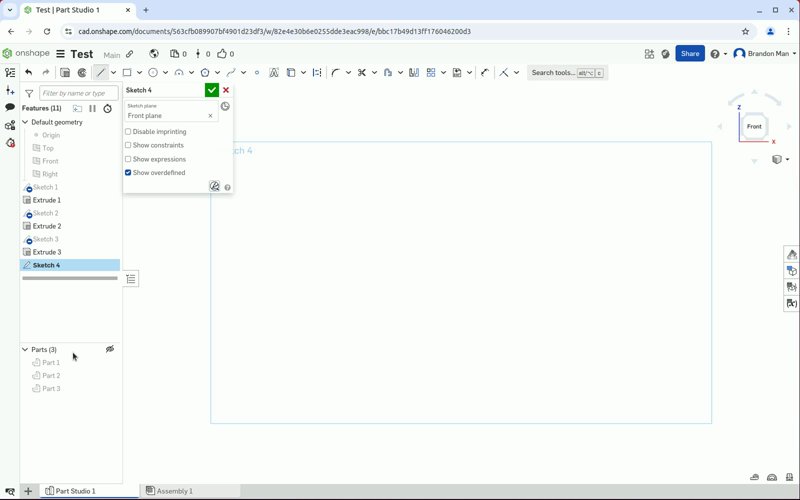
key_down(shift)
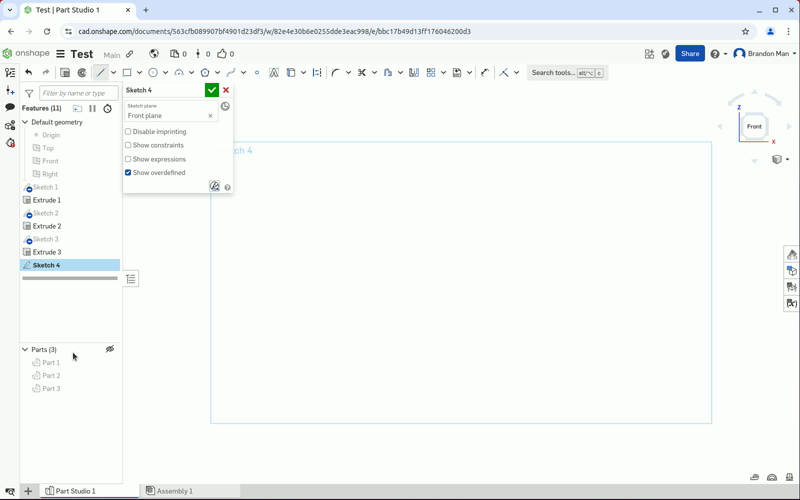
mouse_move(425, 293)
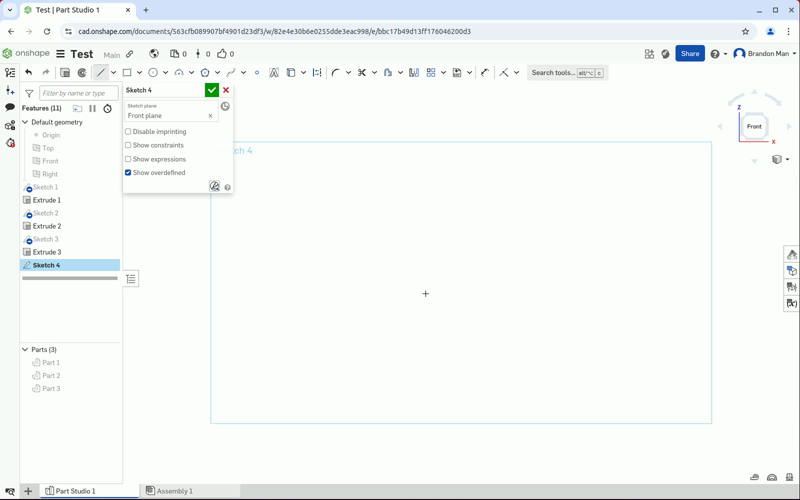
click(425, 293)
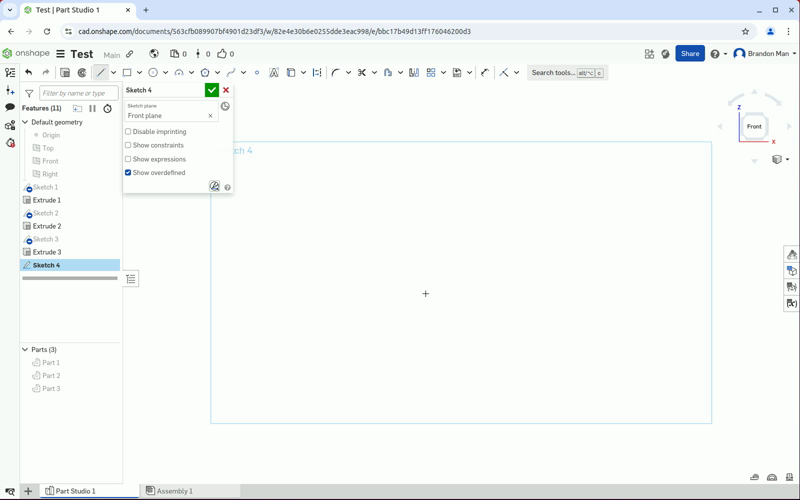
key_up(shift)
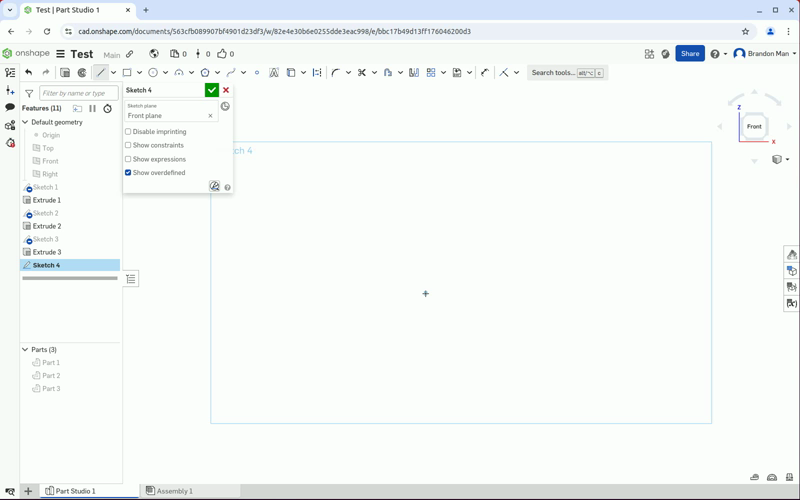
key_down(shift)
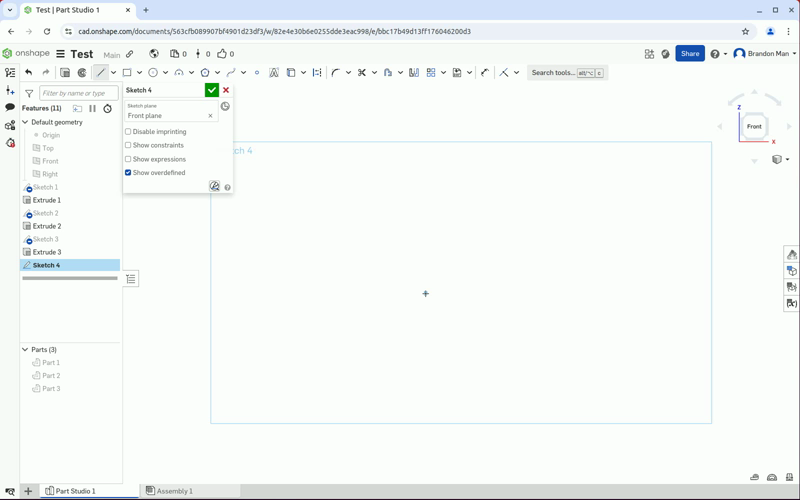
mouse_move(455, 293)
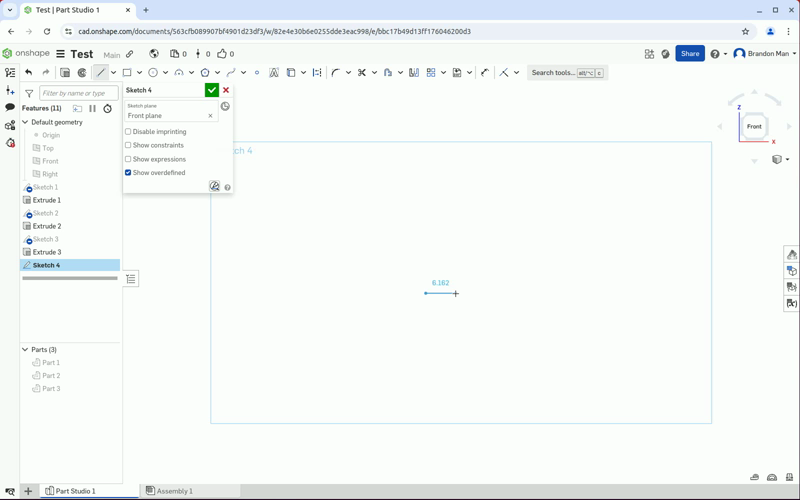
mouse_move(460, 324)
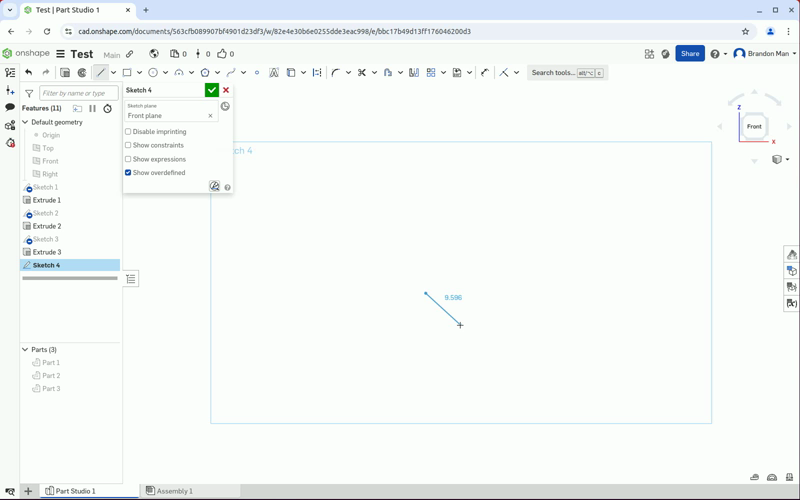
click(460, 324)
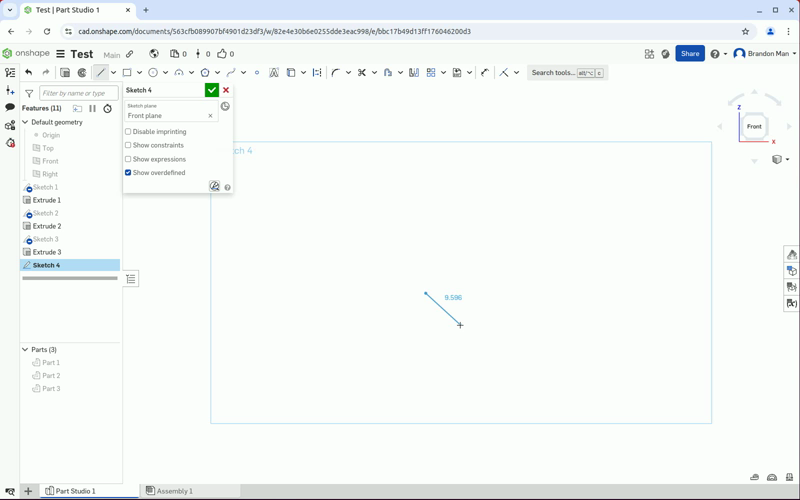
key_up(shift)
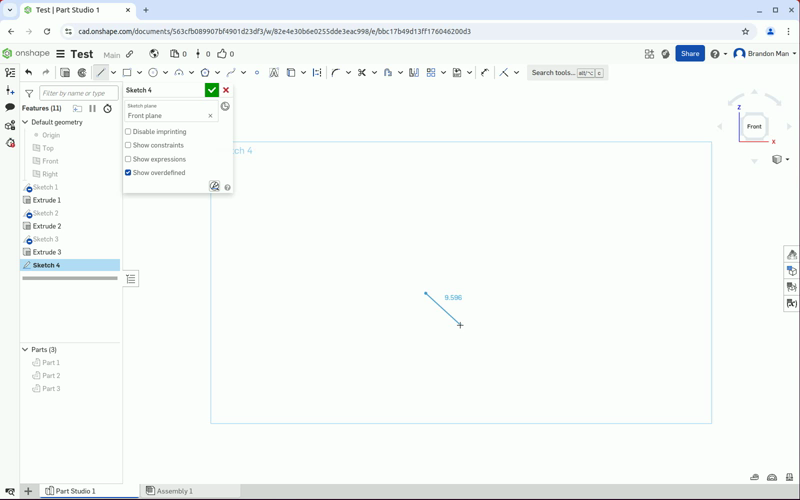
key_down(shift)
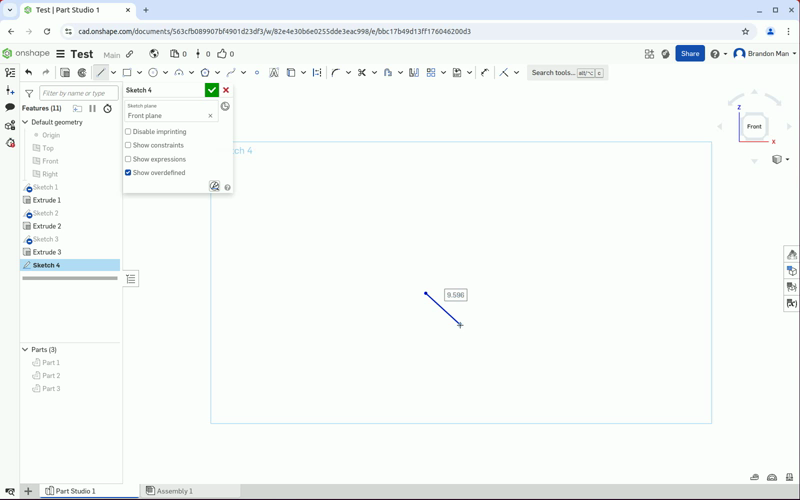
mouse_move(490, 324)
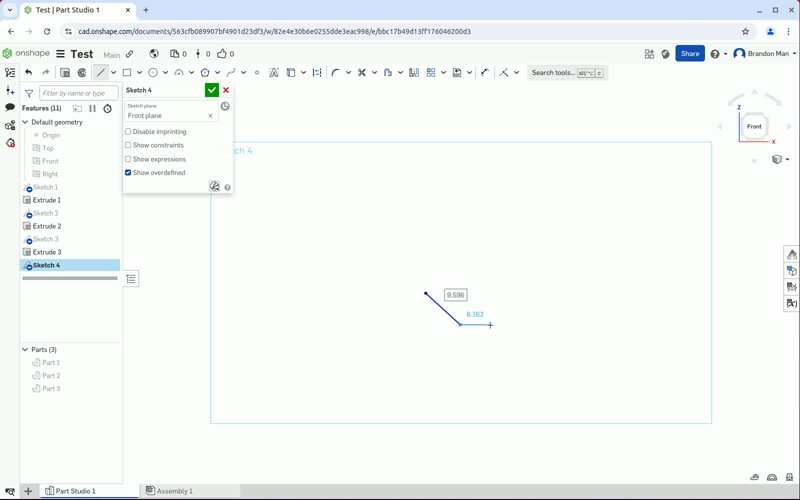
mouse_move(495, 293)
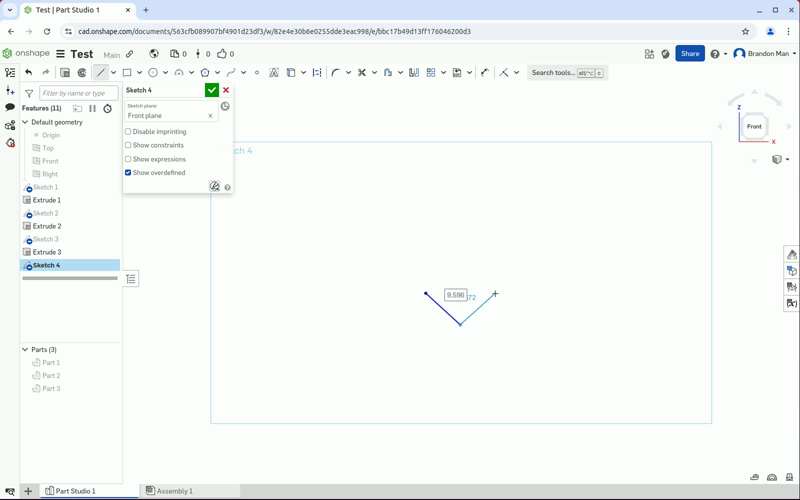
click(495, 293)
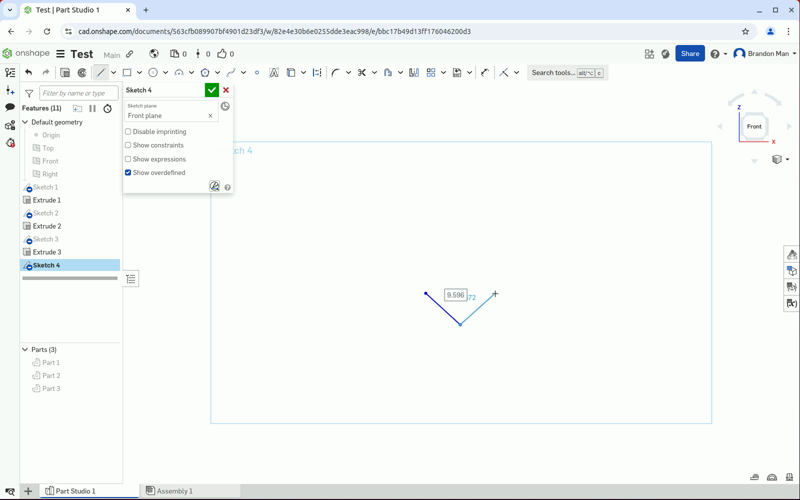
key_up(shift)
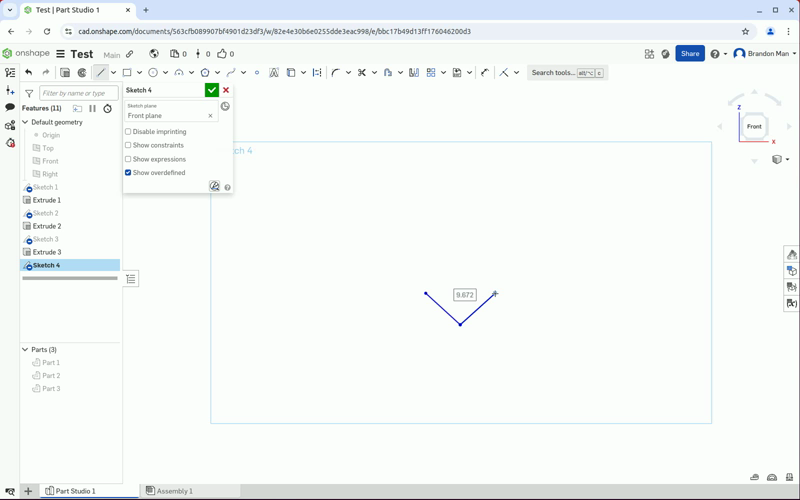
key_down(shift)
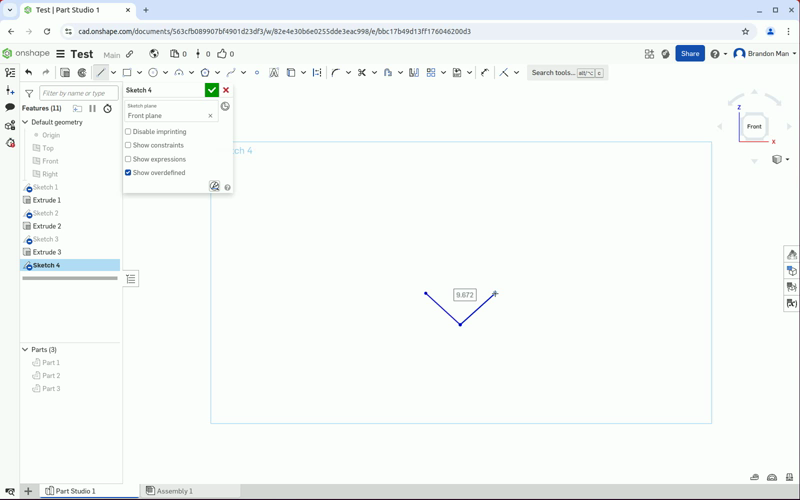
mouse_move(478, 233)
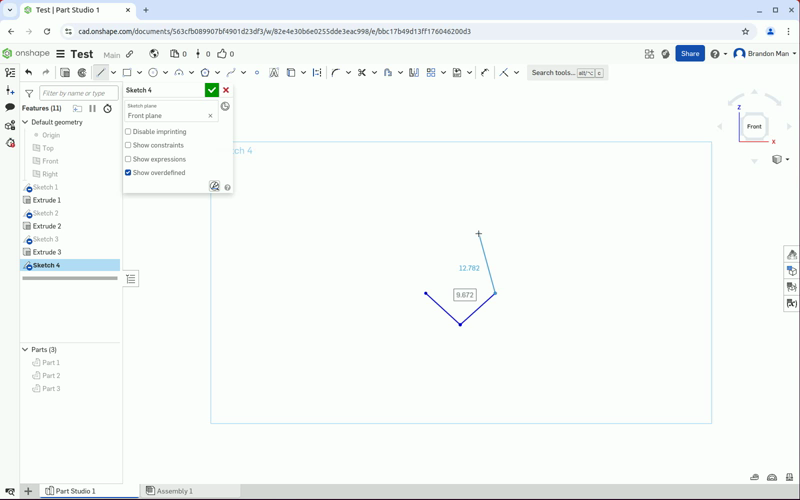
click(478, 233)
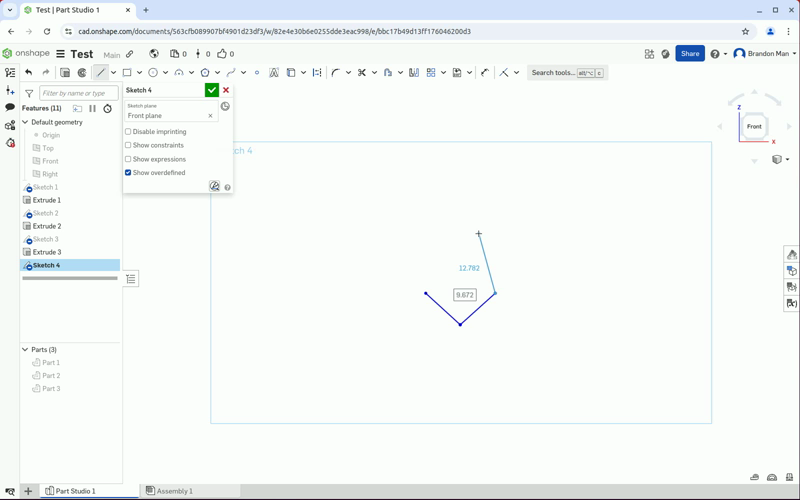
key_up(shift)
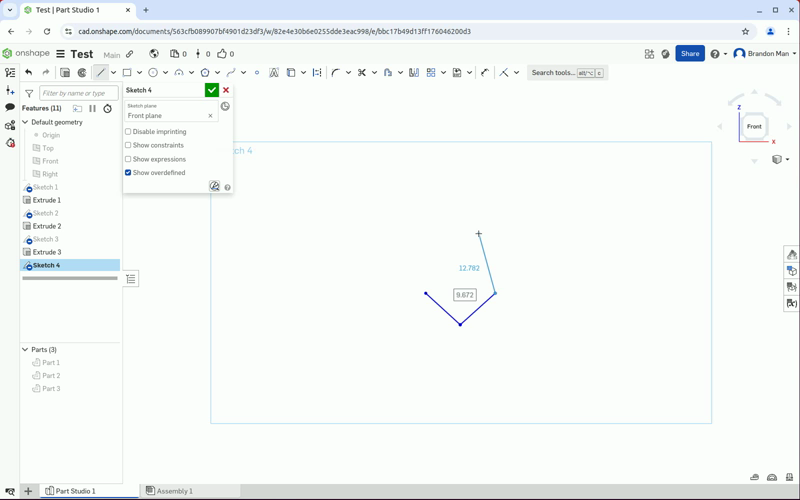
key_down(shift)
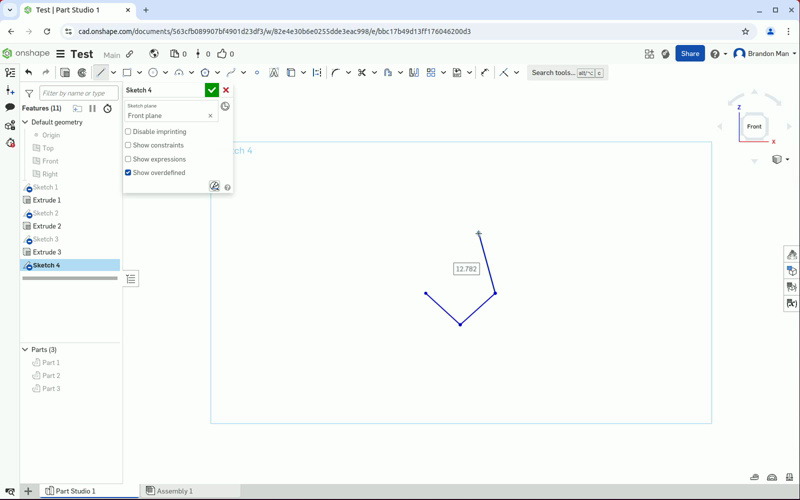
mouse_move(508, 233)
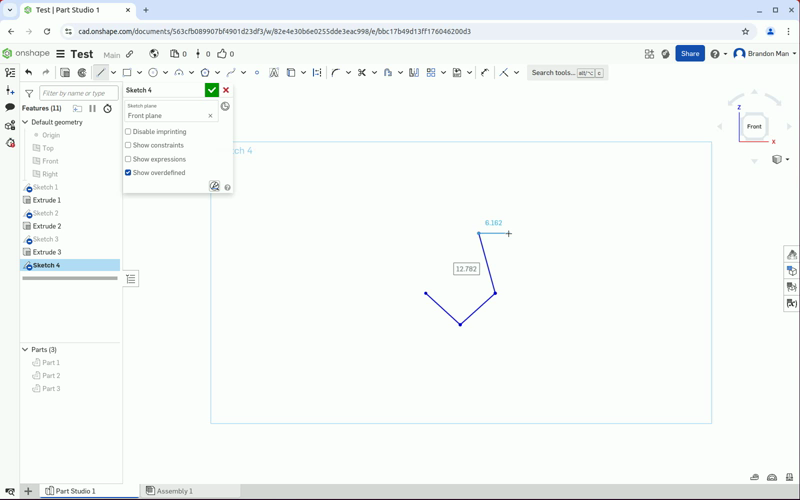
mouse_move(442, 233)
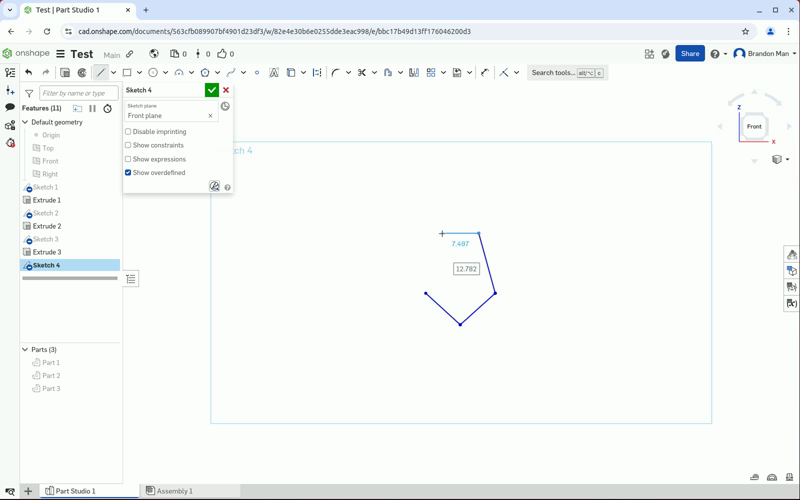
click(442, 233)
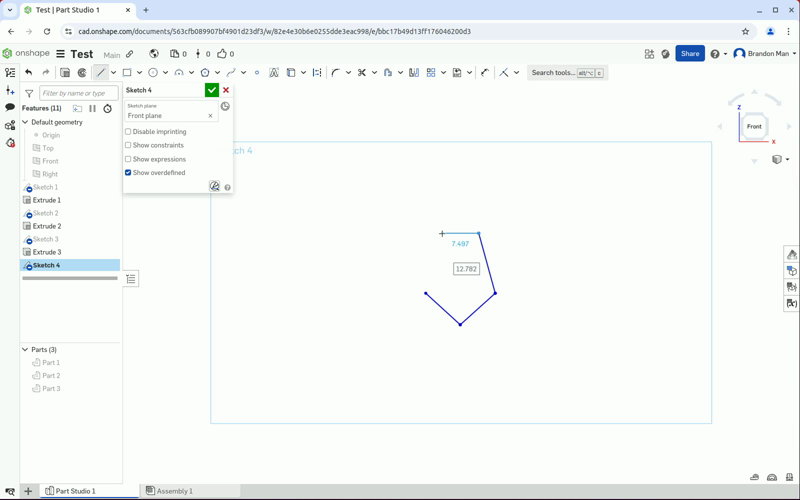
key_up(shift)
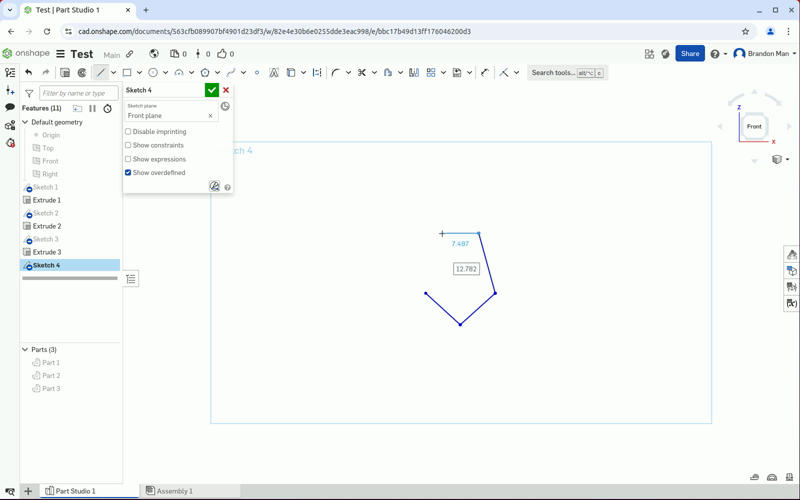
key_down(shift)
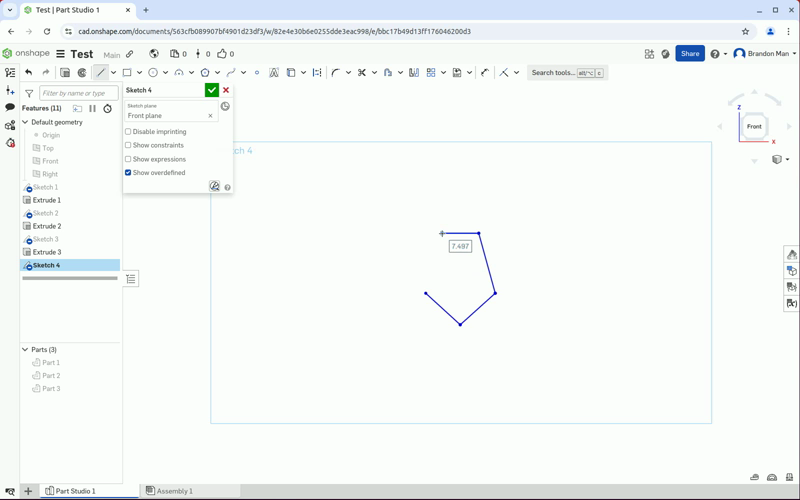
mouse_move(425, 293)
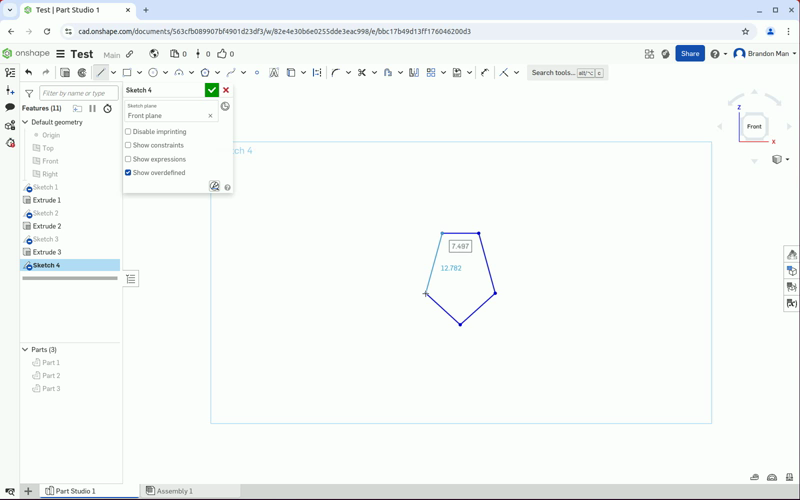
key_up(shift)
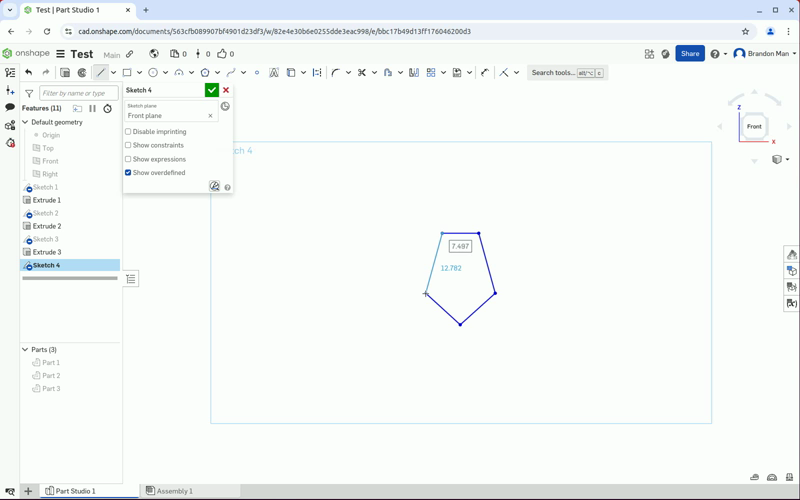
click(425, 293)
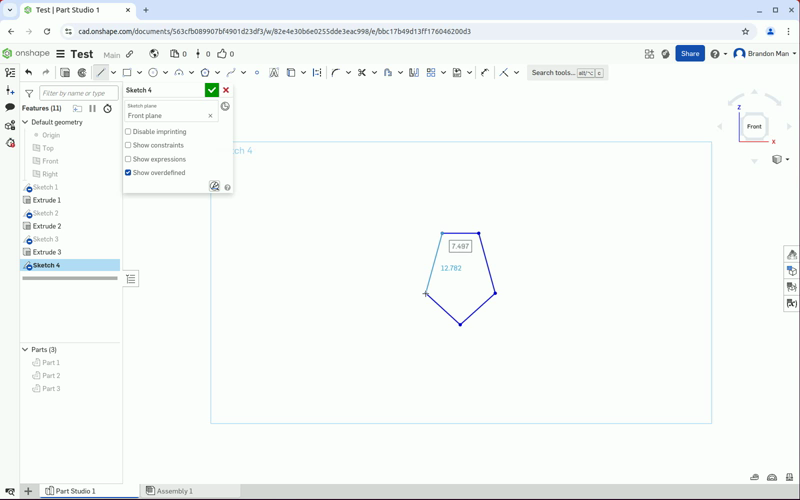
key(esc)
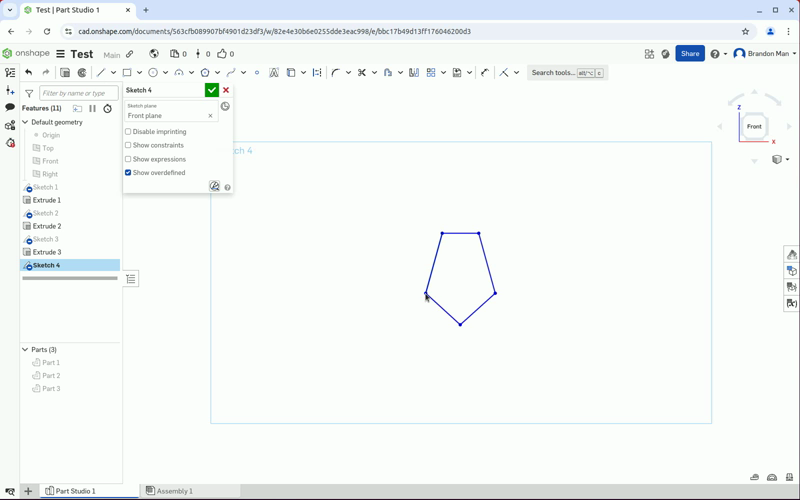
mouse_move(454, 251)
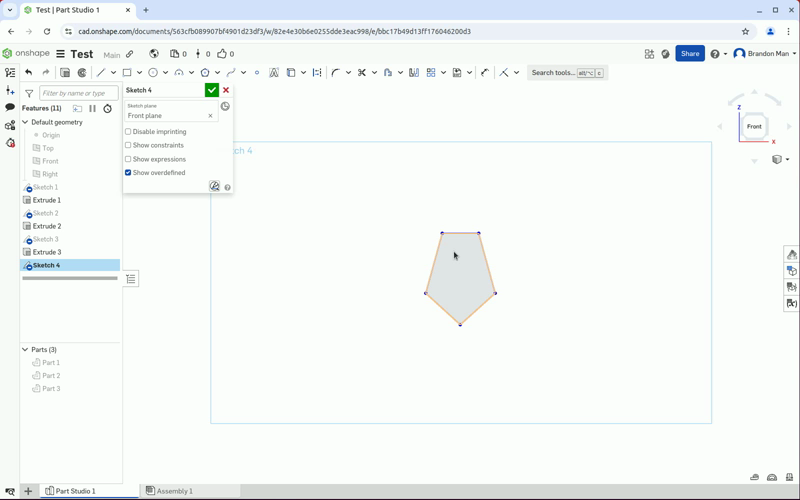
click(454, 251)
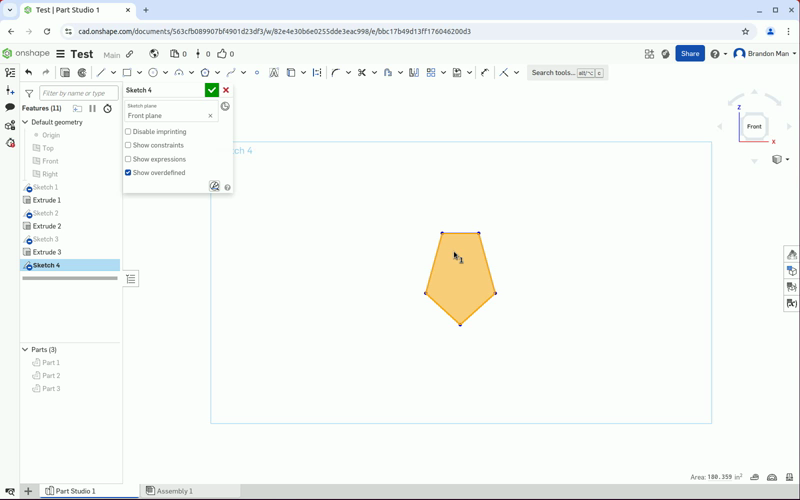
mouse_move(73, 352)
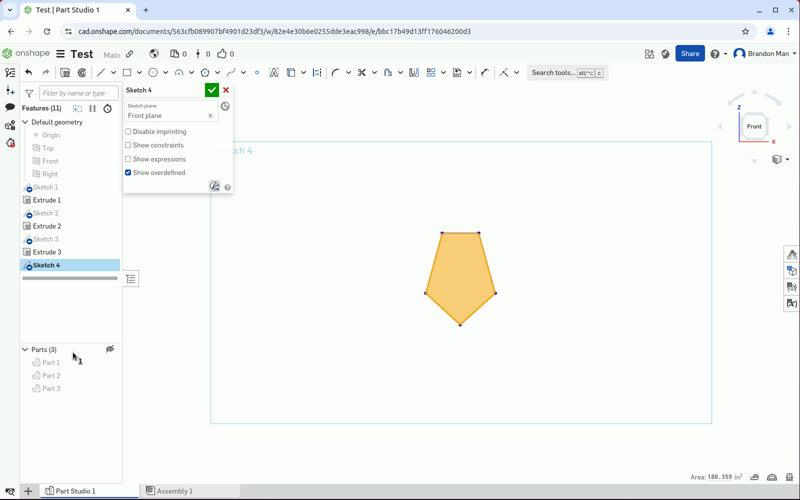
key(shift+y)
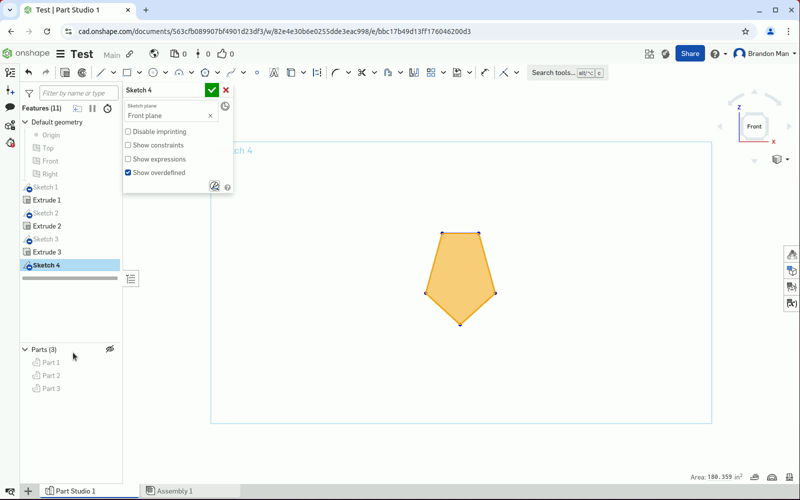
key(shift+e)
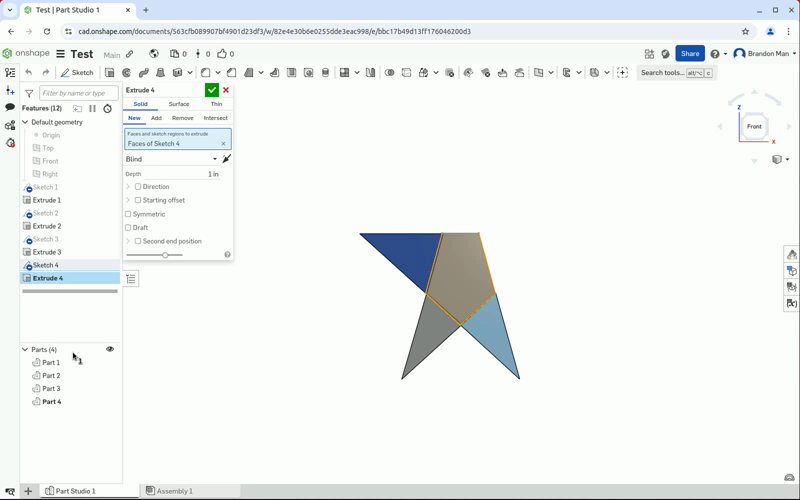
mouse_move(143, 106)
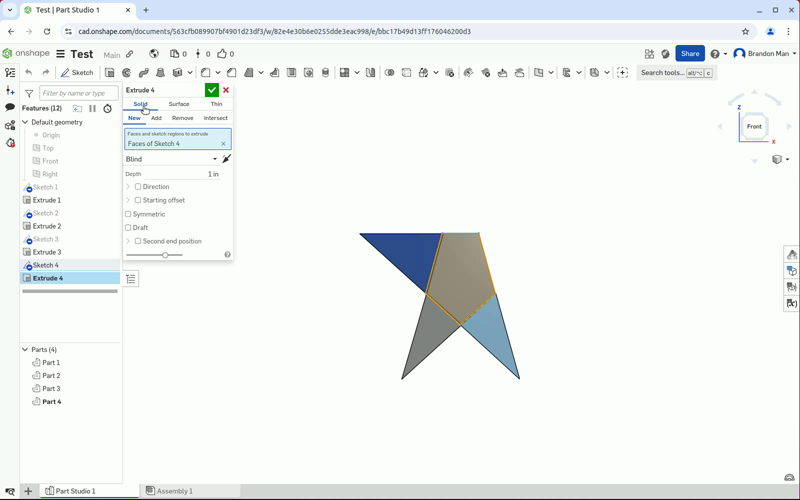
click(143, 106)
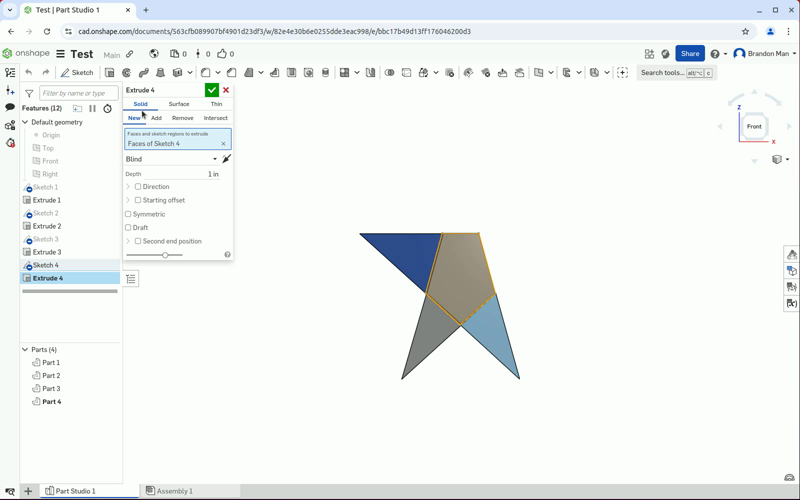
mouse_move(137, 120)
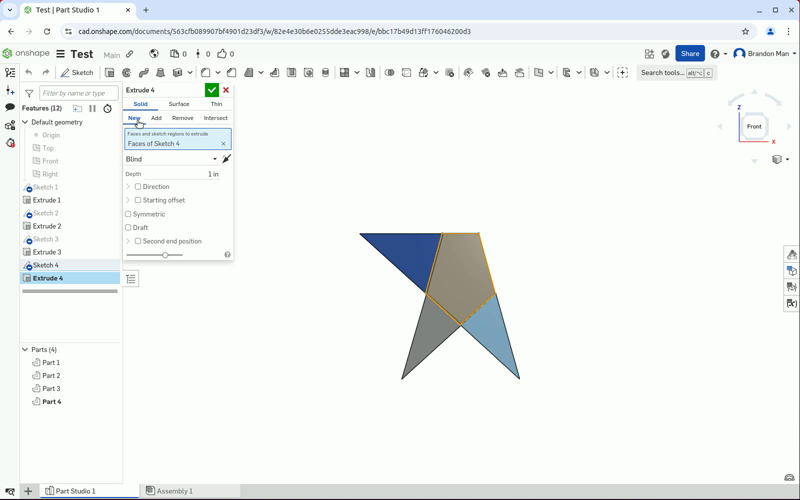
click(137, 120)
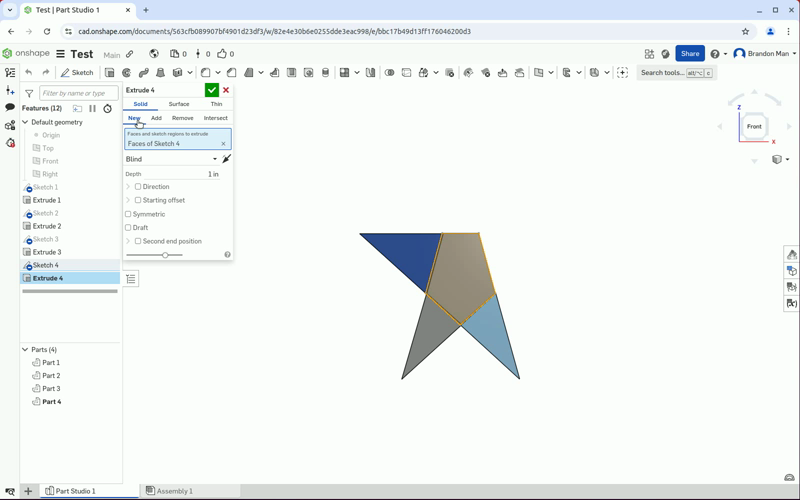
key(tab, 4)
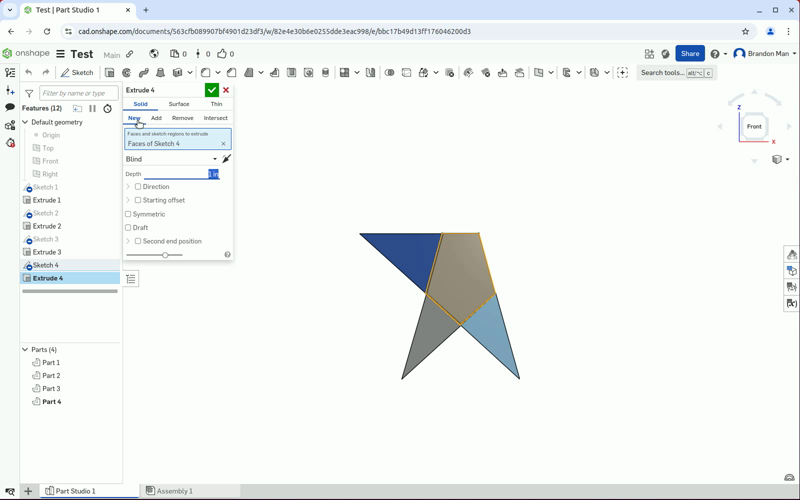
text(7.703)
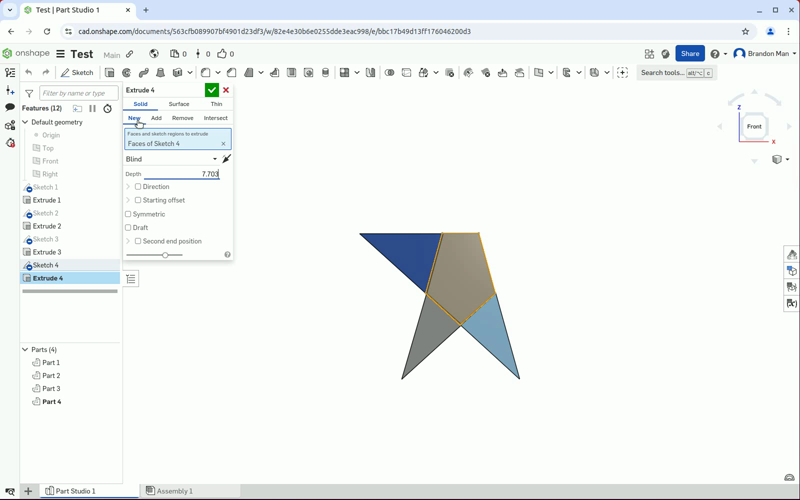
key(enter)
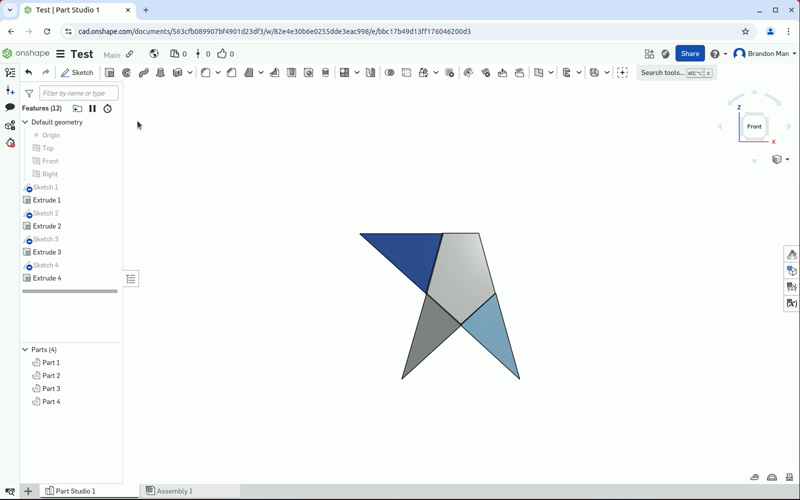
key(shift+h)
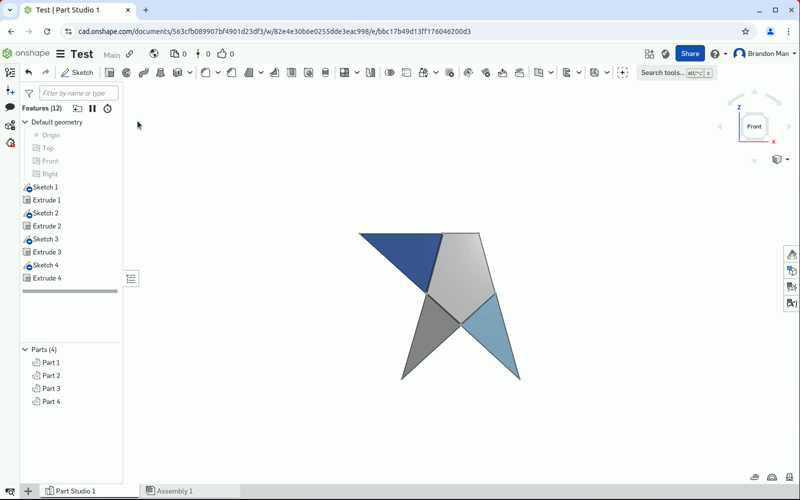
key(shift+h)
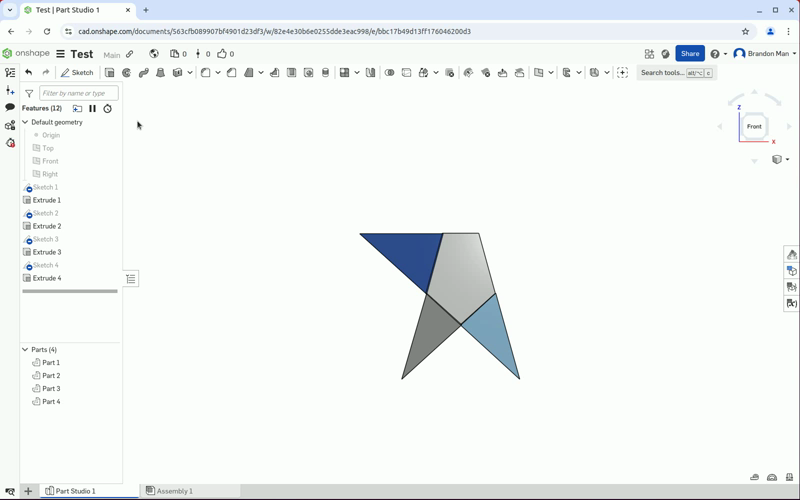
mouse_move(73, 189)
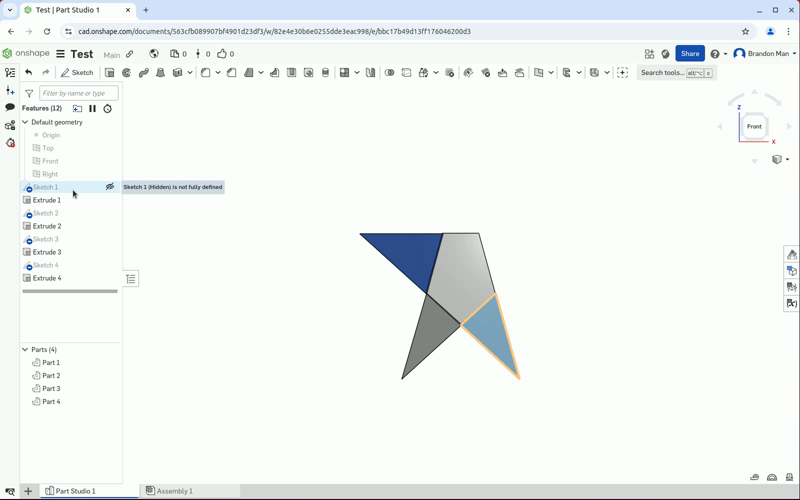
click(73, 189)
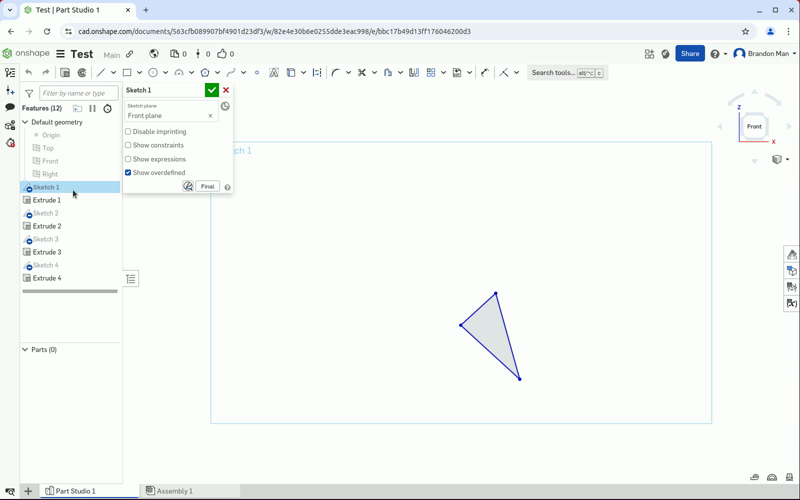
mouse_move(229, 92)
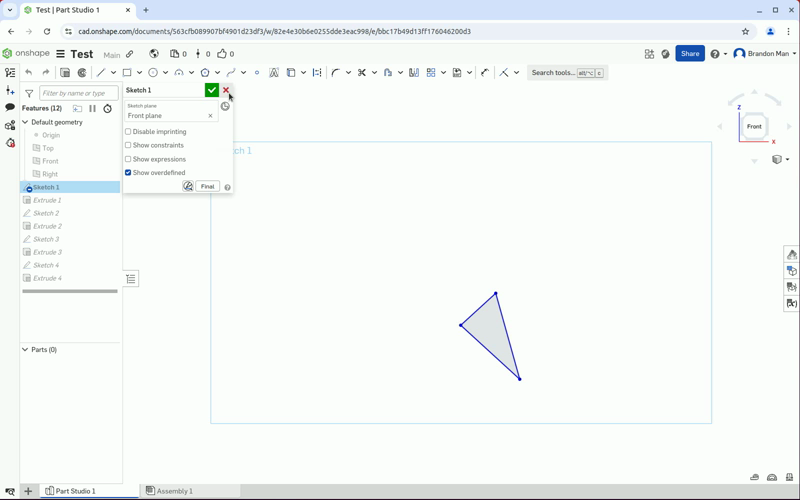
click(229, 92)
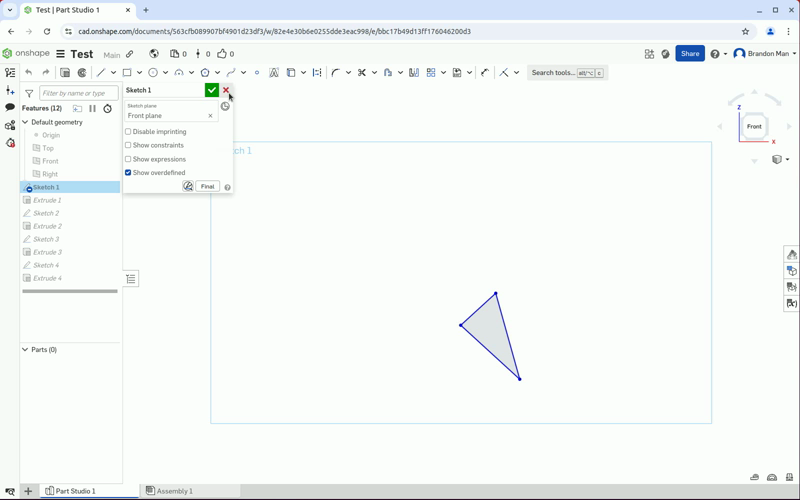
key(shift+s)
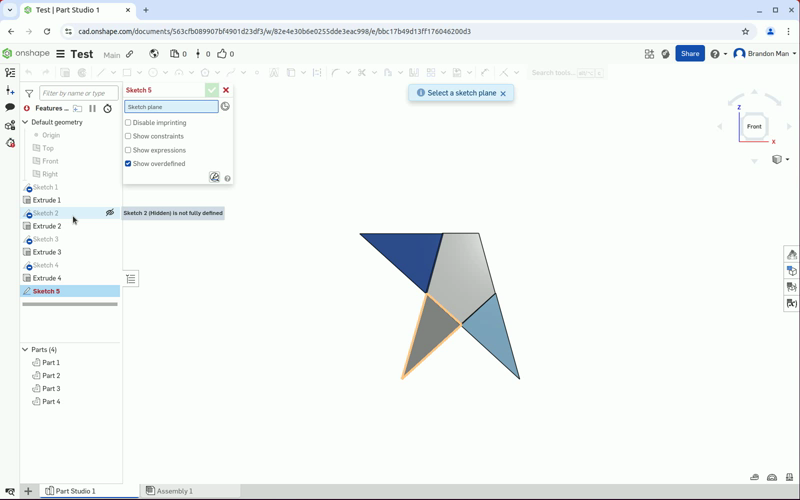
scroll(3)
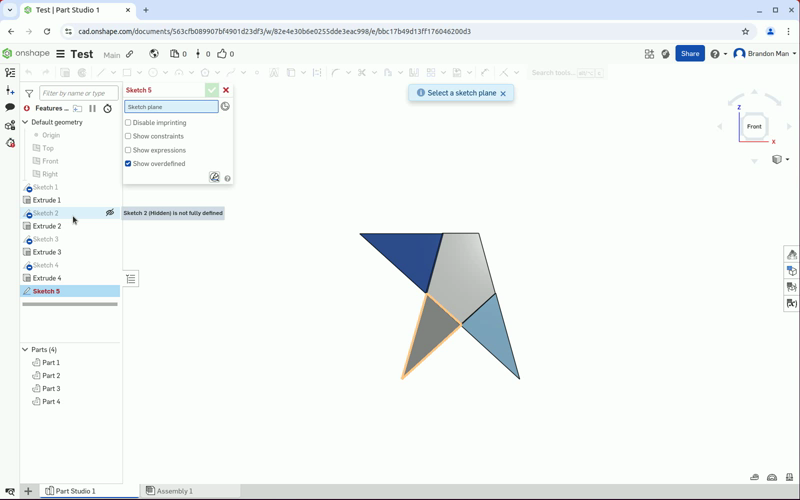
mouse_move(73, 163)
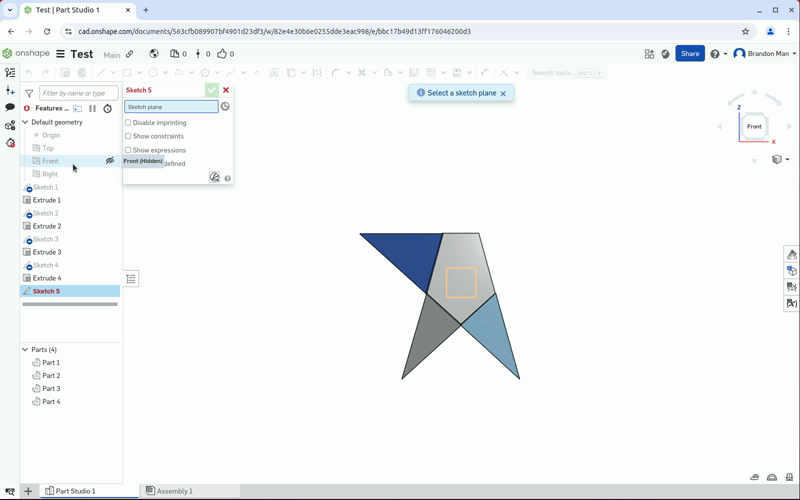
click(73, 163)
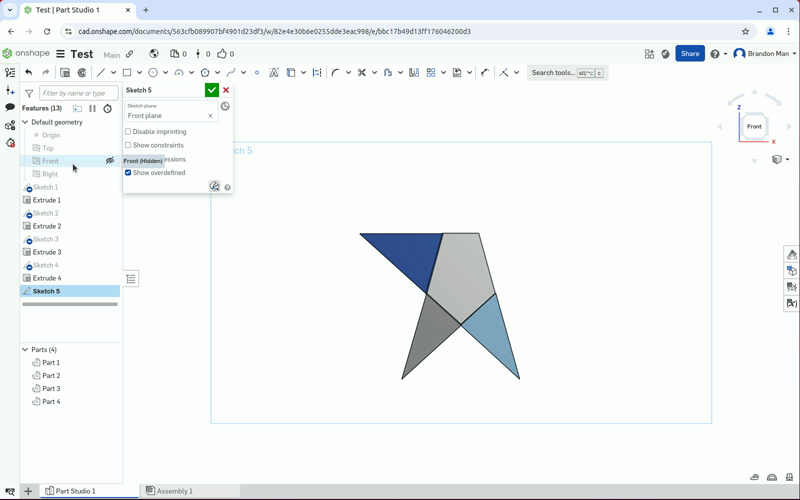
mouse_move(73, 352)
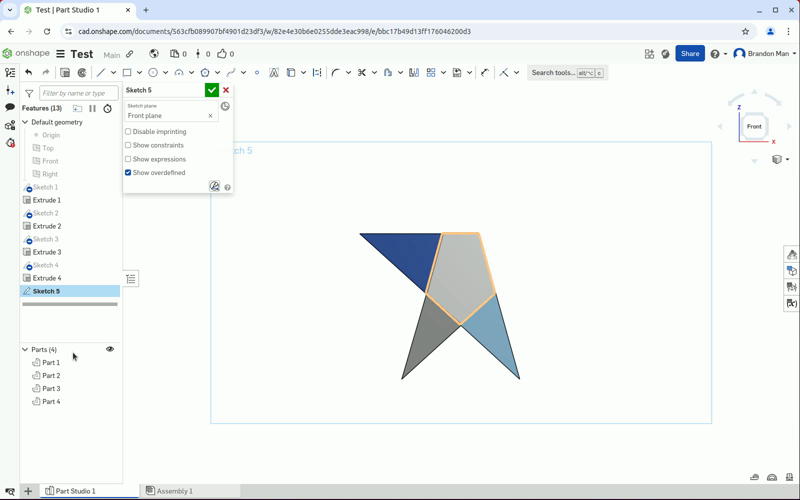
key(y)
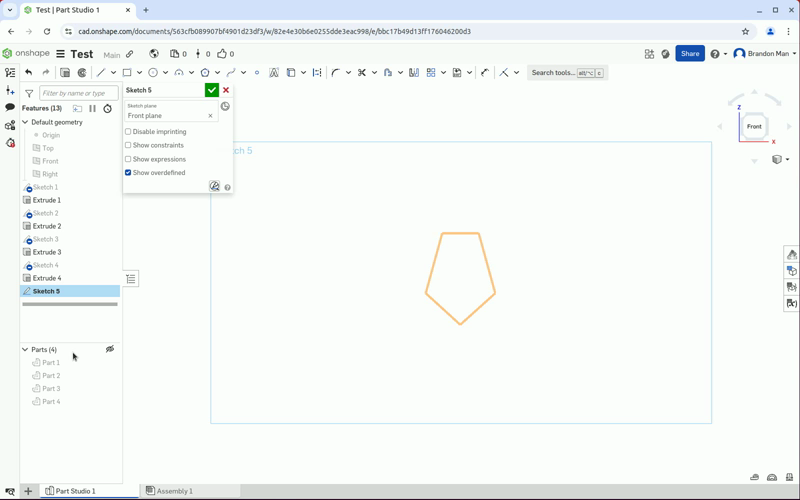
key(l)
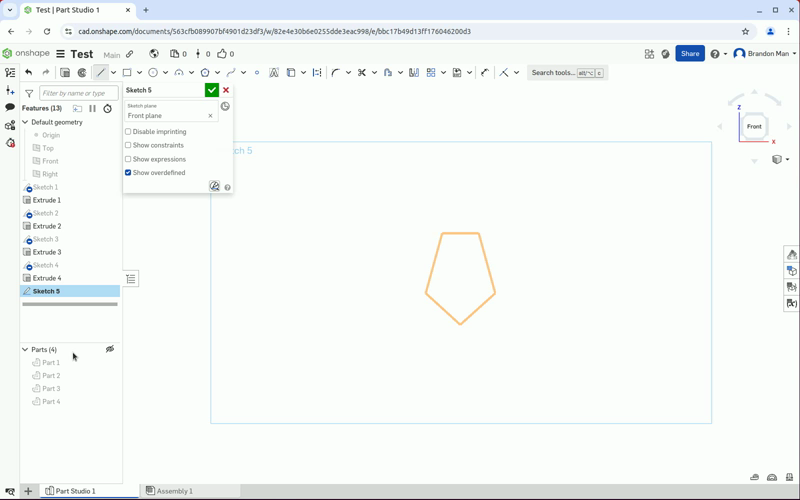
key_down(shift)
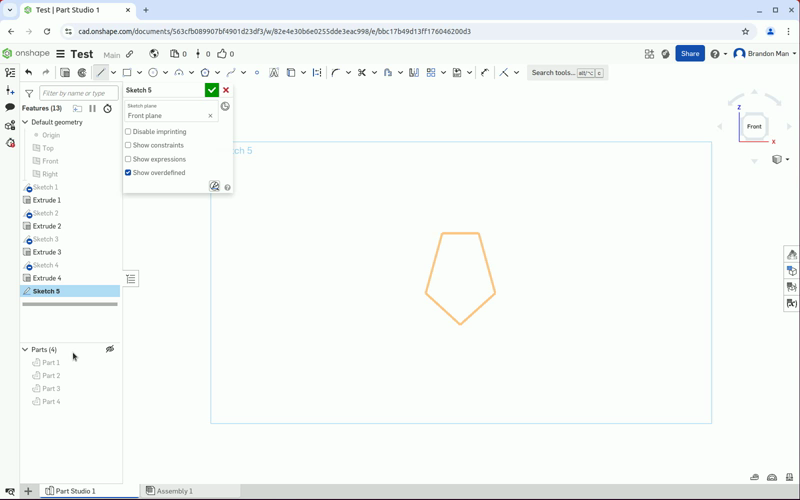
mouse_move(443, 233)
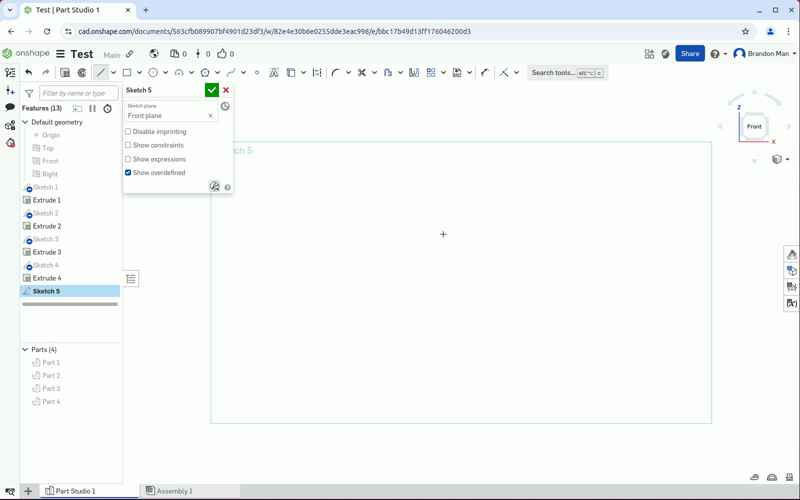
click(443, 233)
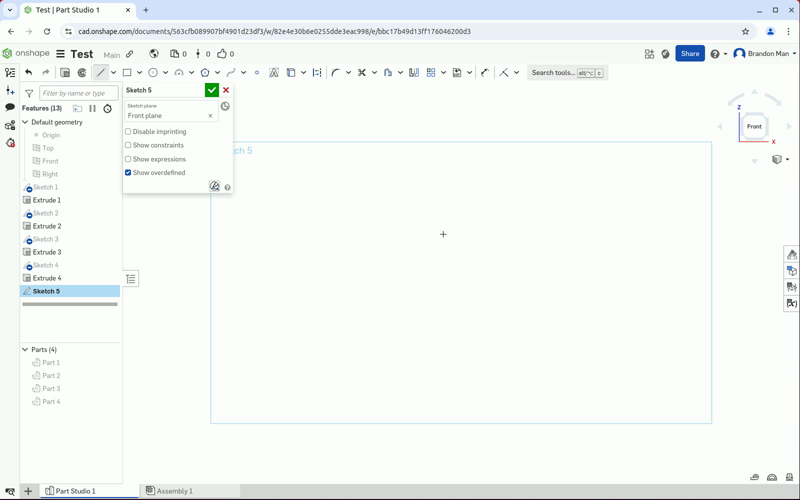
key_up(shift)
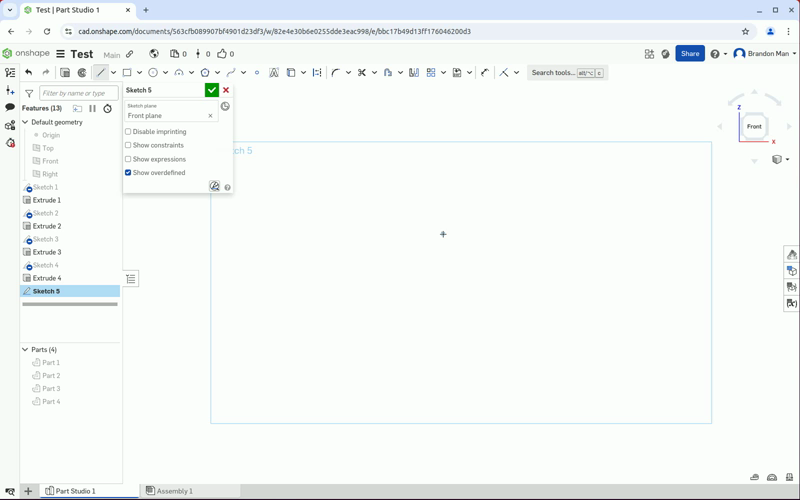
key_down(shift)
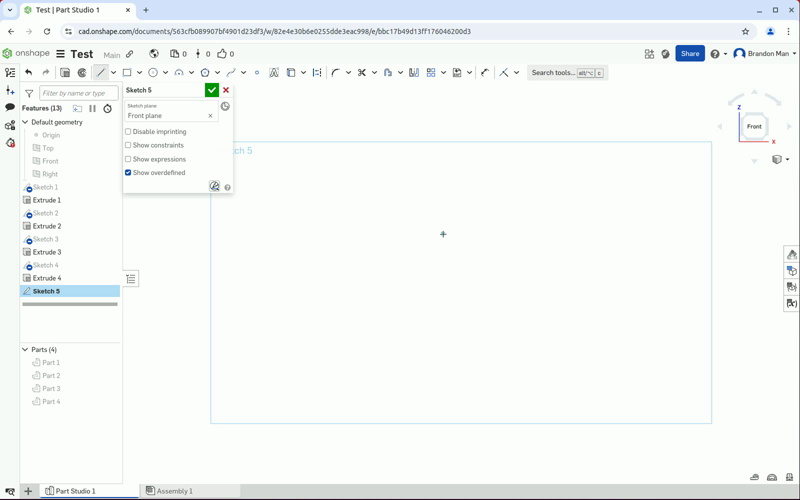
mouse_move(473, 233)
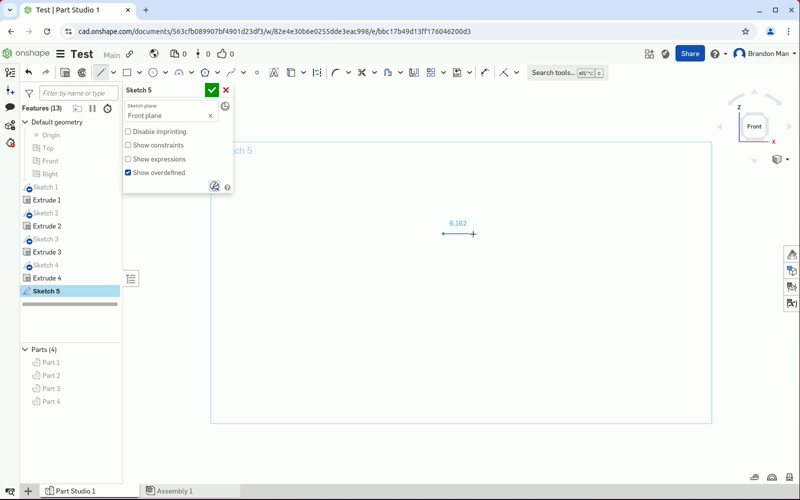
mouse_move(479, 233)
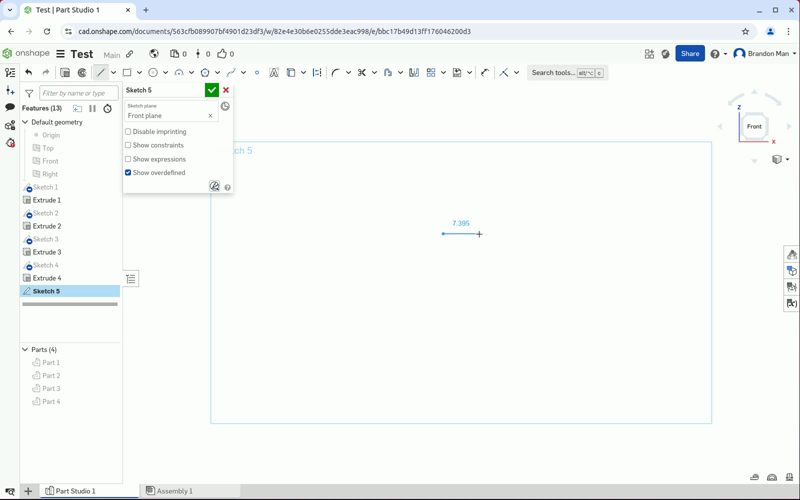
click(479, 233)
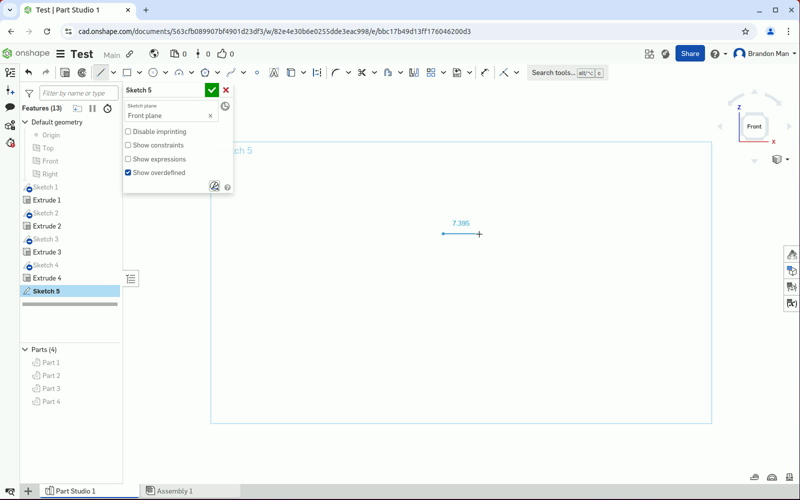
key_up(shift)
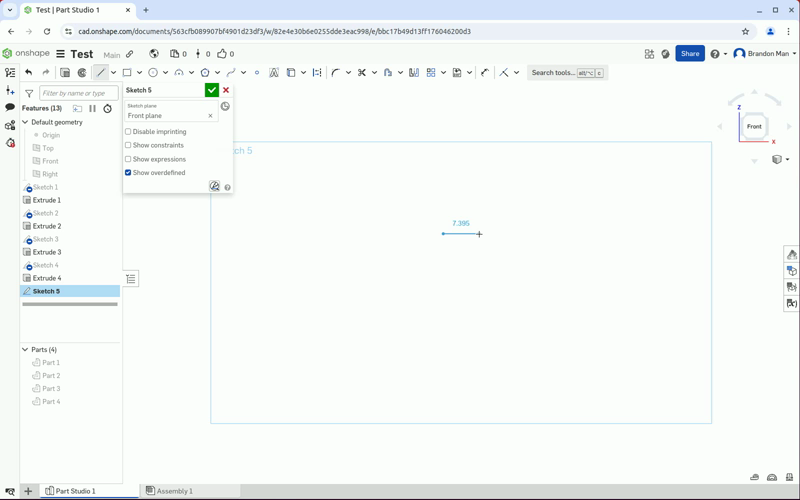
key_down(shift)
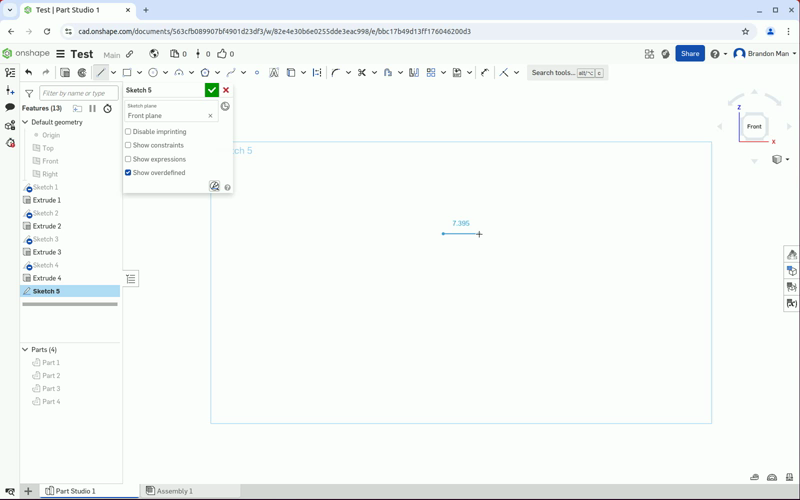
mouse_move(461, 169)
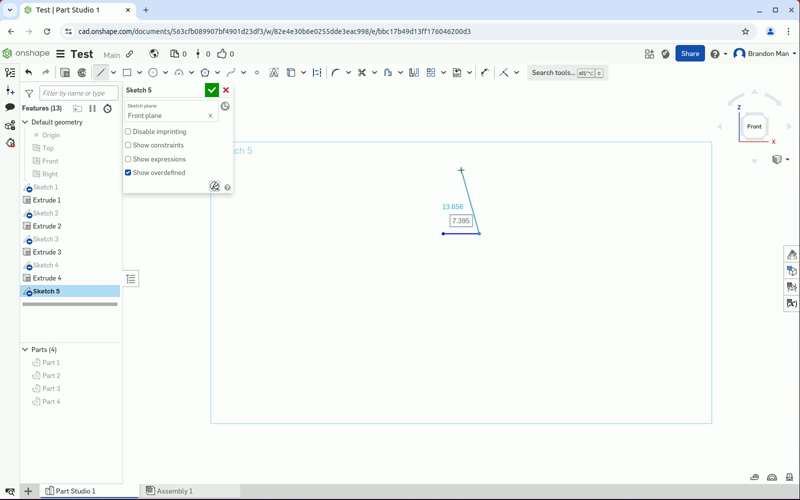
click(461, 169)
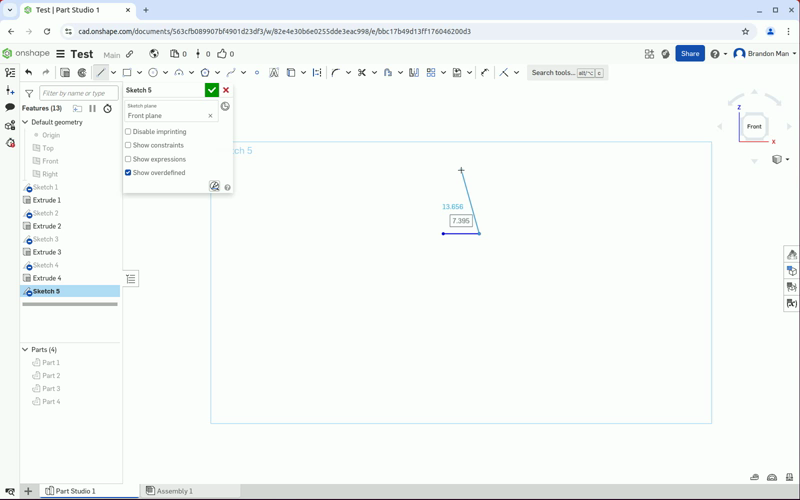
key_up(shift)
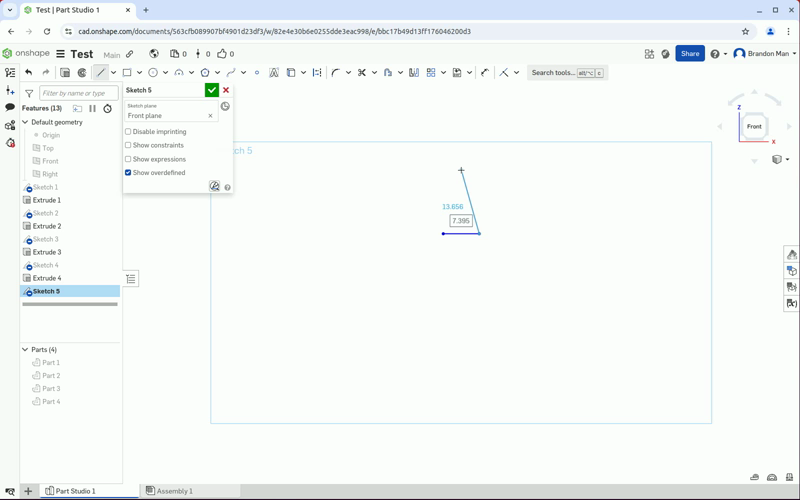
key_down(shift)
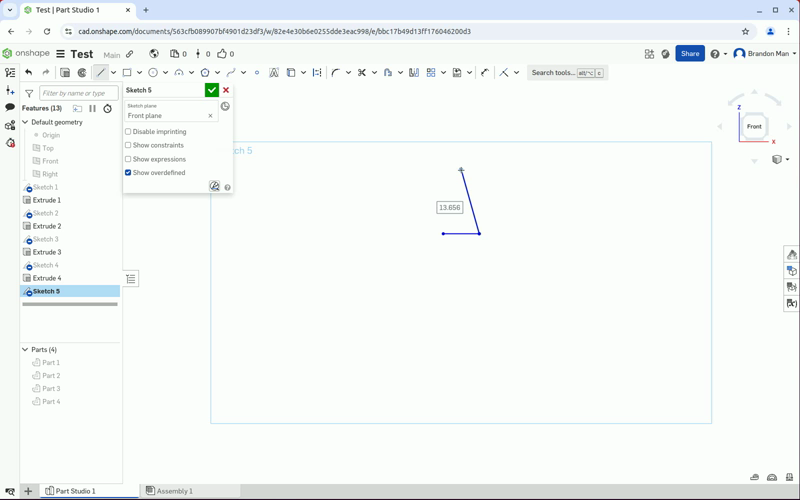
mouse_move(443, 233)
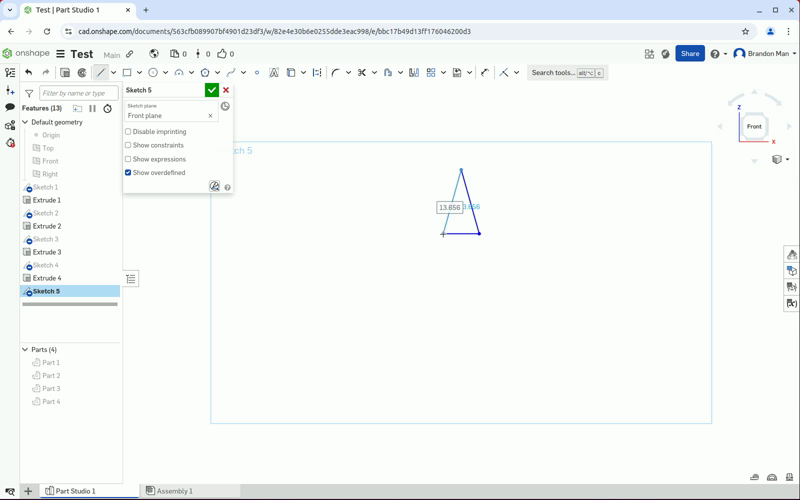
key_up(shift)
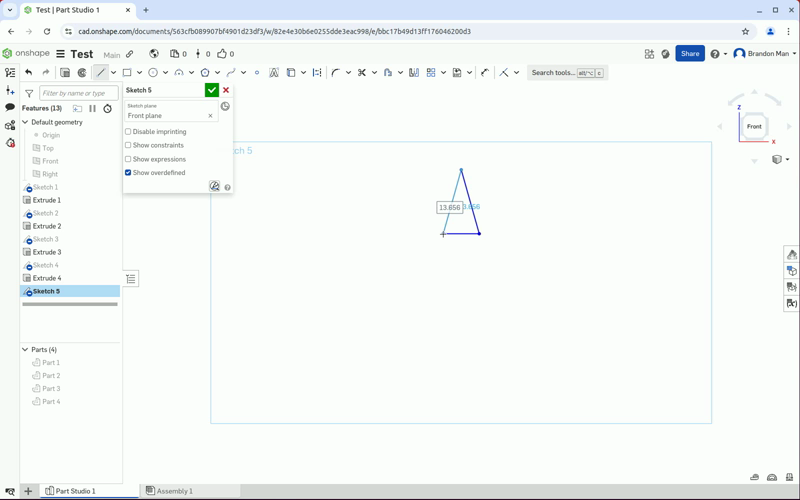
click(443, 233)
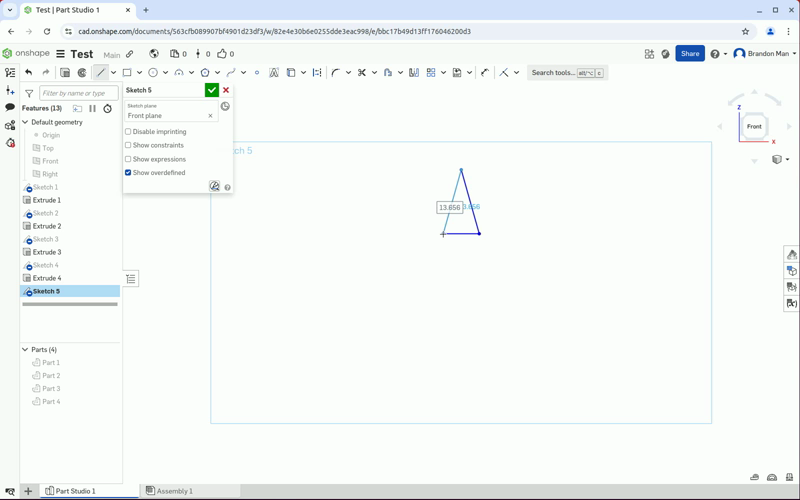
key(esc)
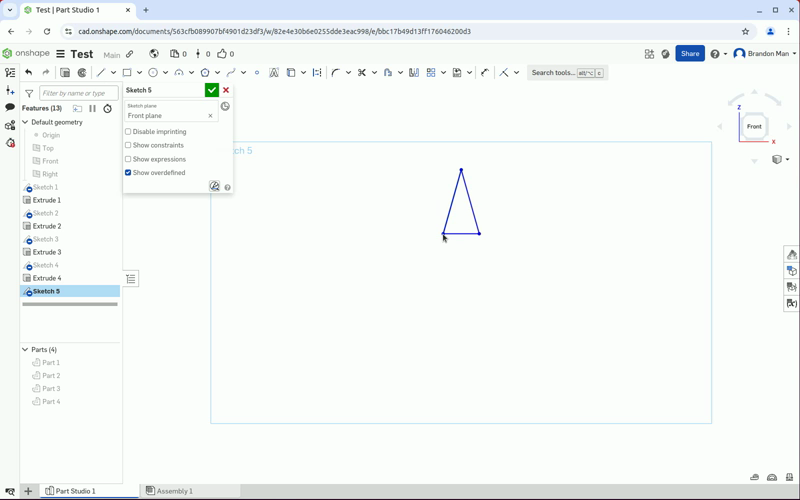
mouse_move(454, 226)
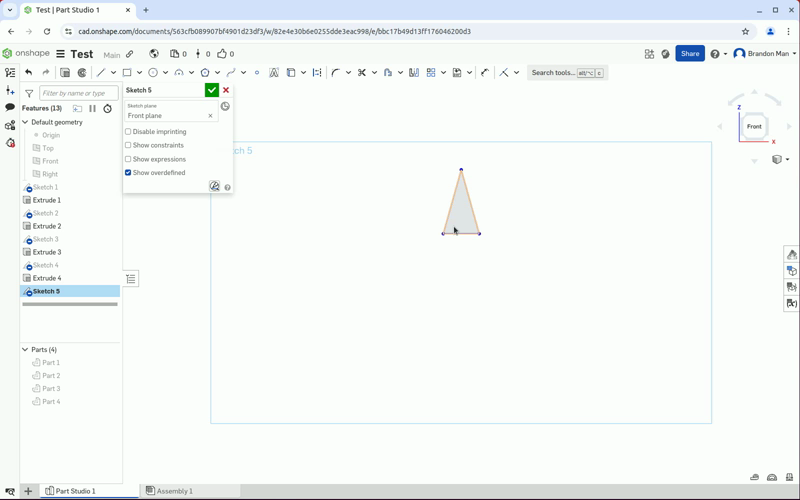
scroll(6)
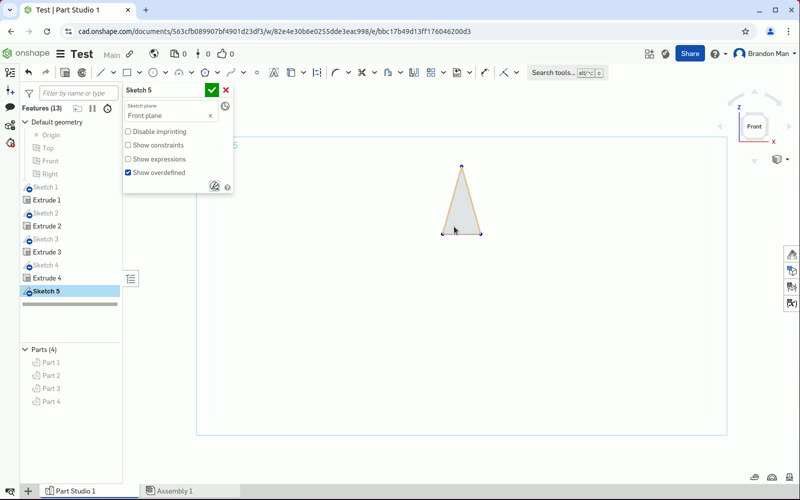
scroll(6)
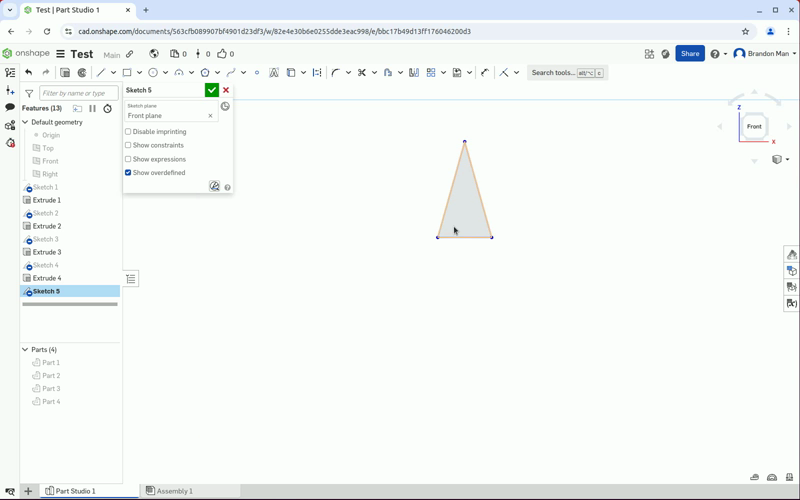
scroll(6)
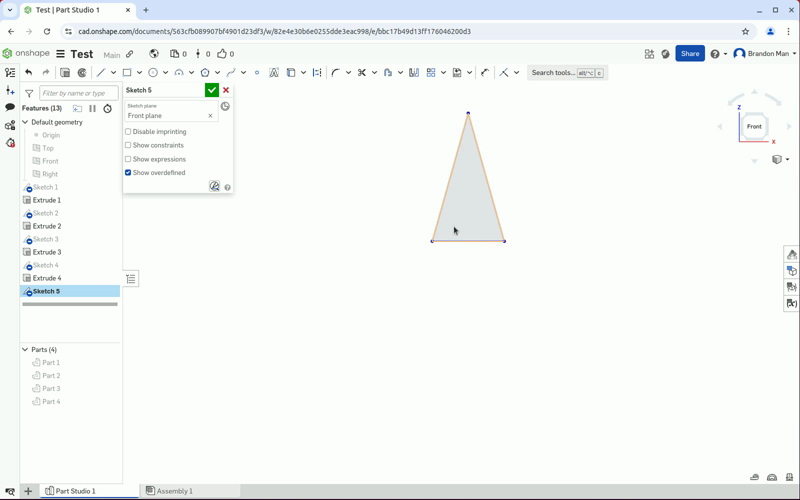
scroll(6)
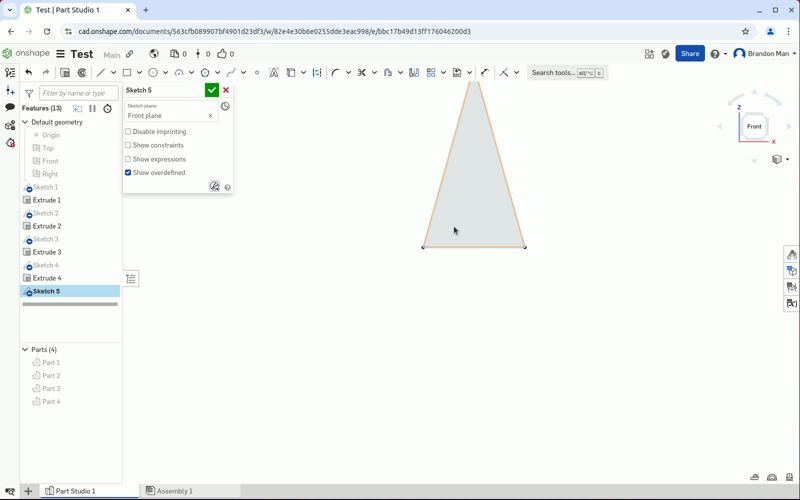
scroll(6)
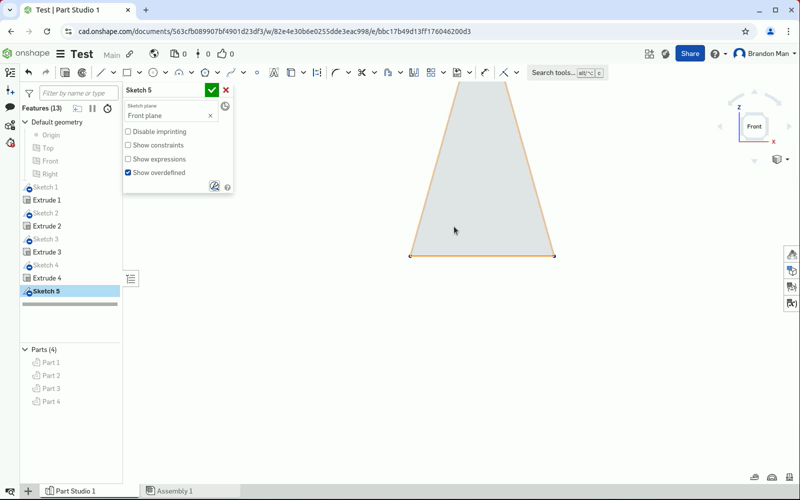
scroll(6)
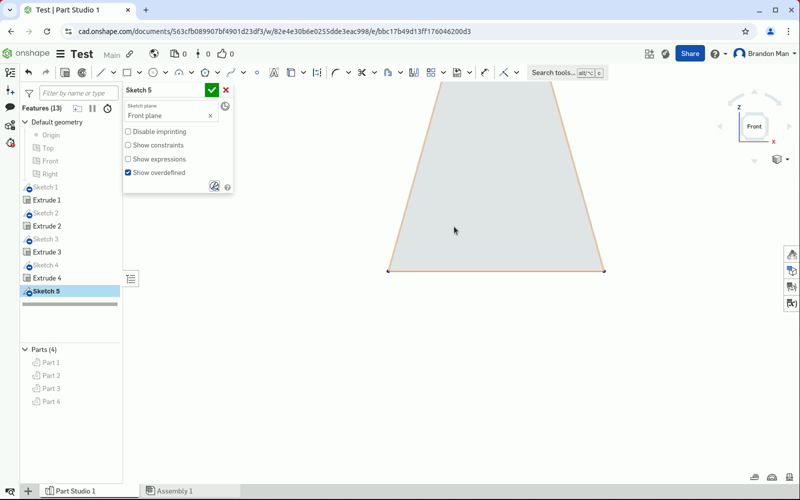
scroll(6)
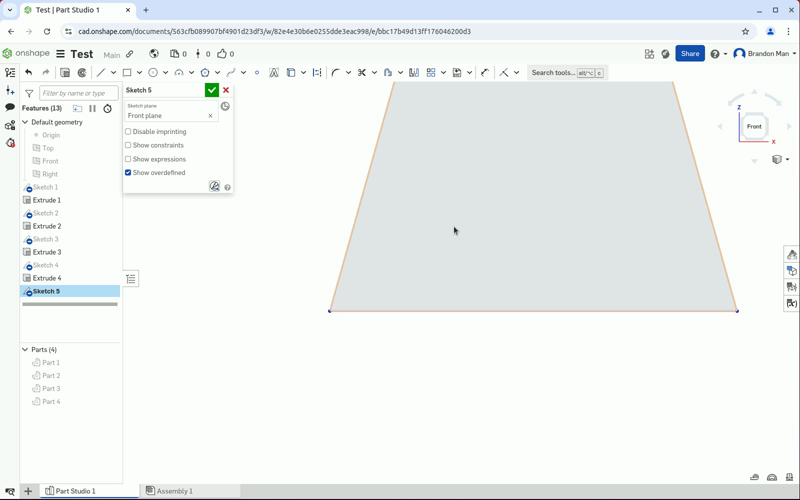
click(454, 226)
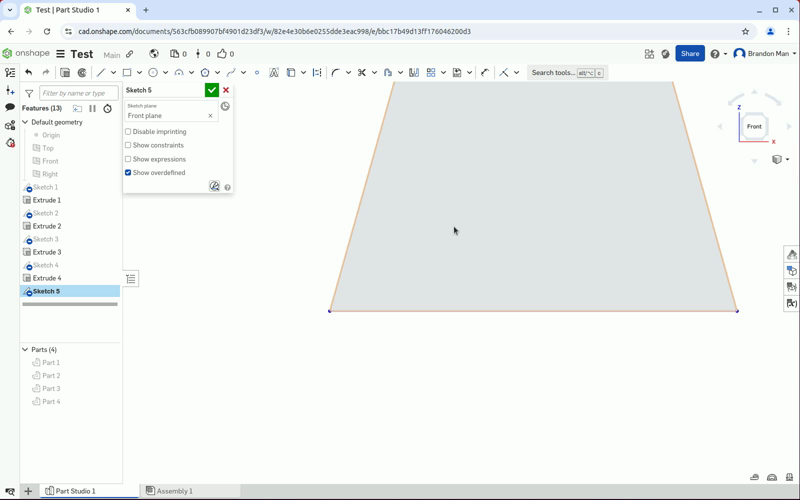
scroll(-6)
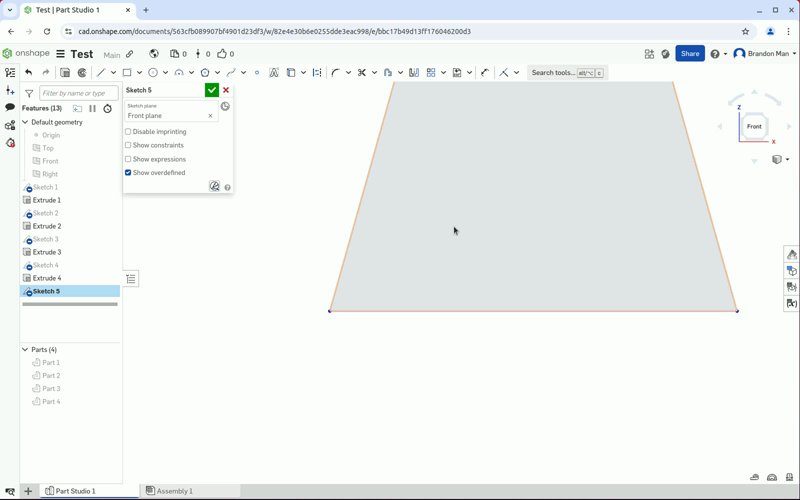
scroll(-6)
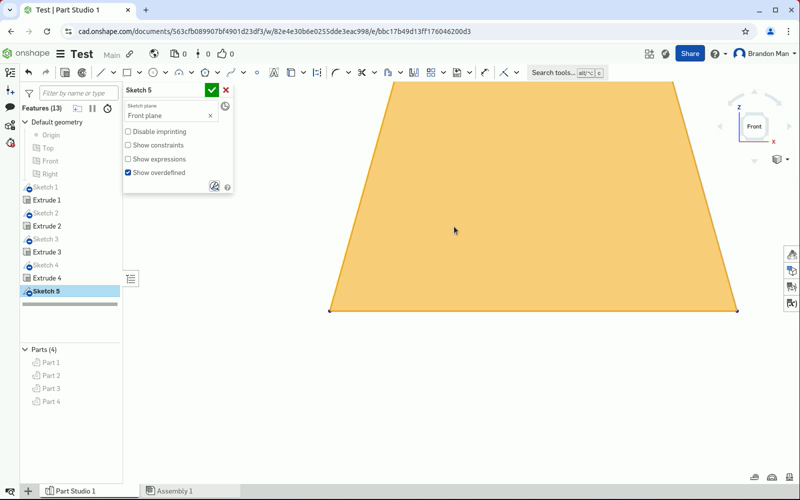
scroll(-6)
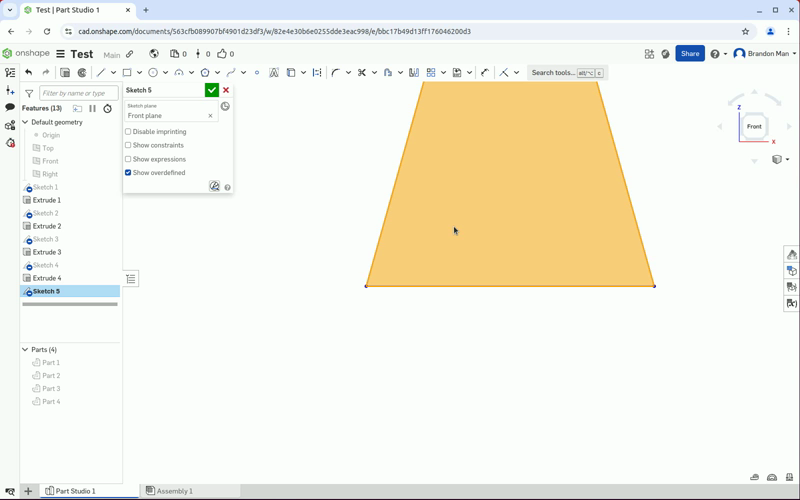
scroll(-6)
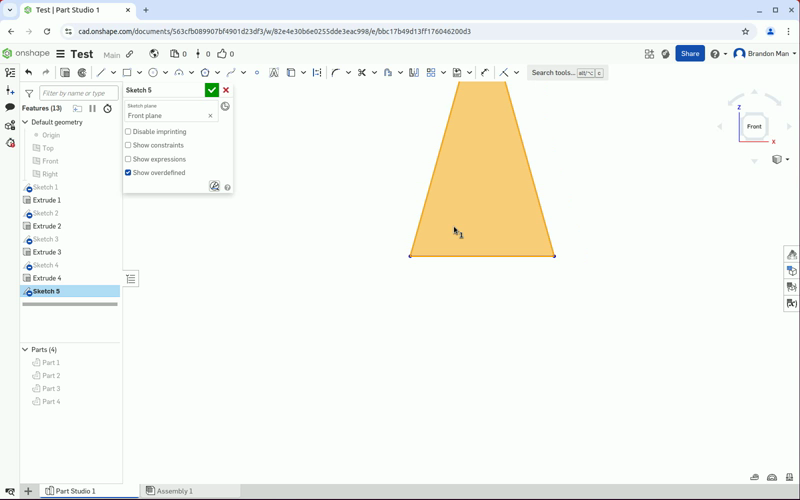
scroll(-6)
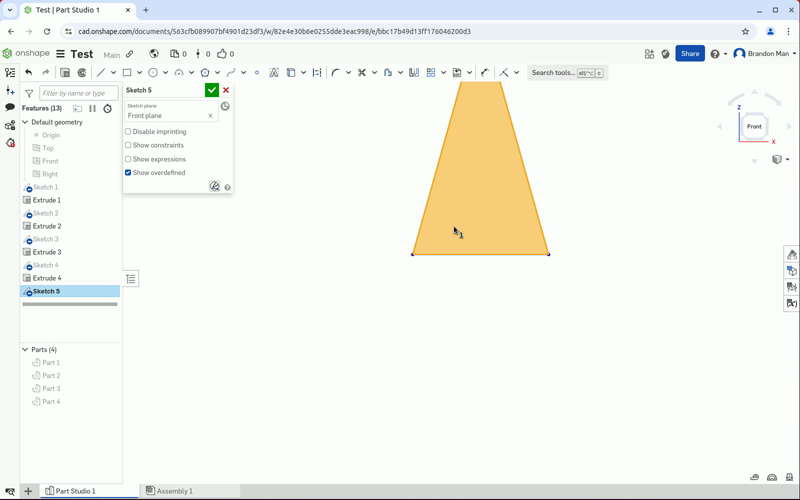
scroll(-6)
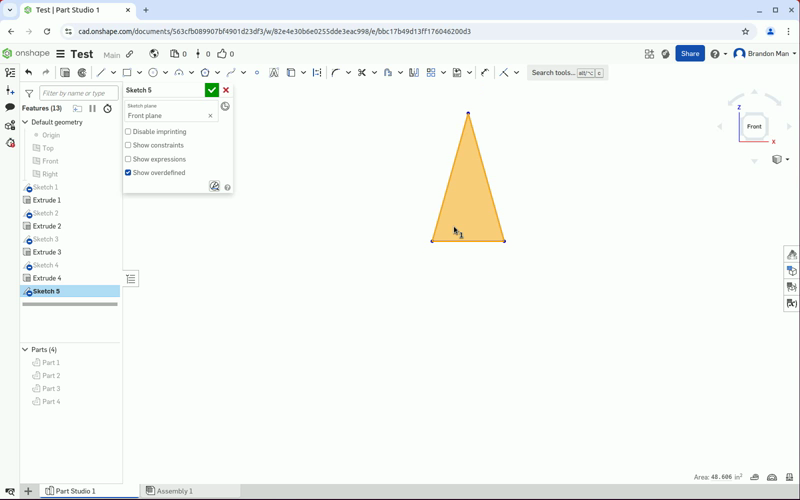
scroll(-6)
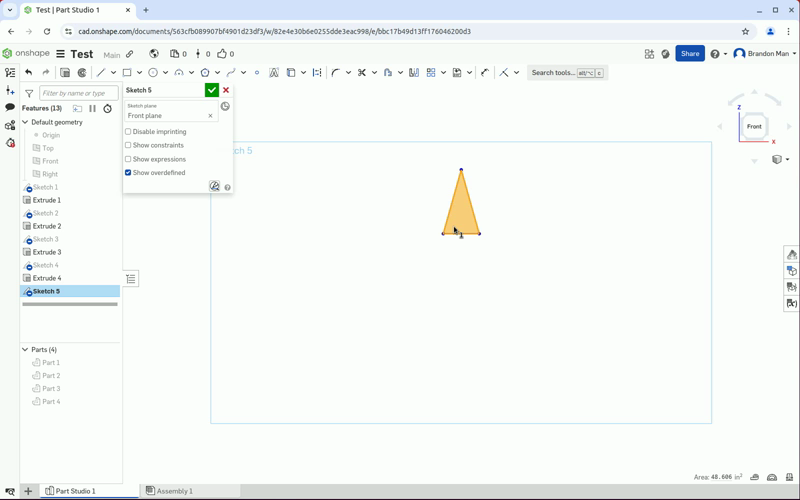
mouse_move(73, 352)
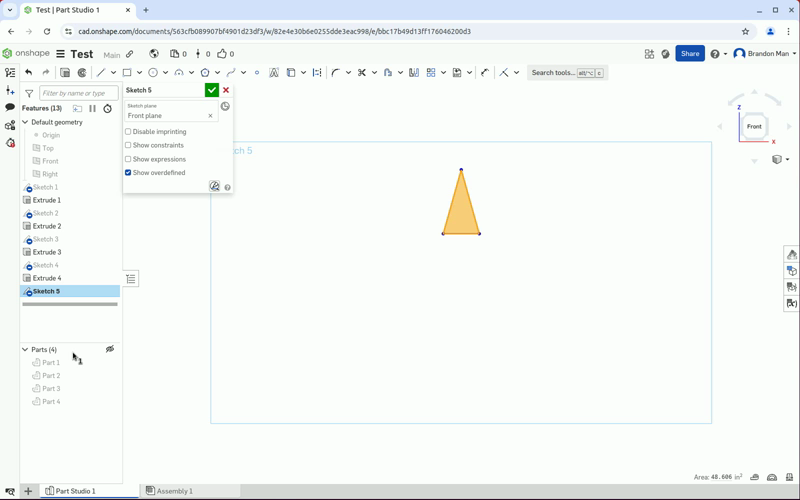
key(shift+y)
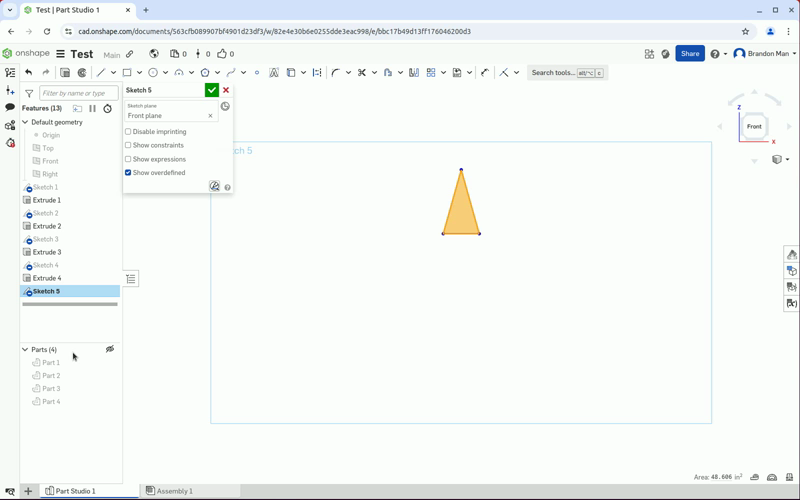
key(shift+e)
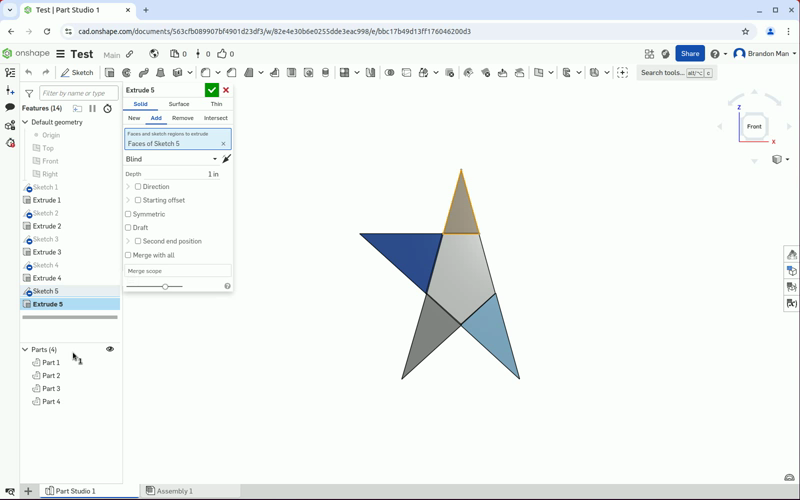
mouse_move(143, 106)
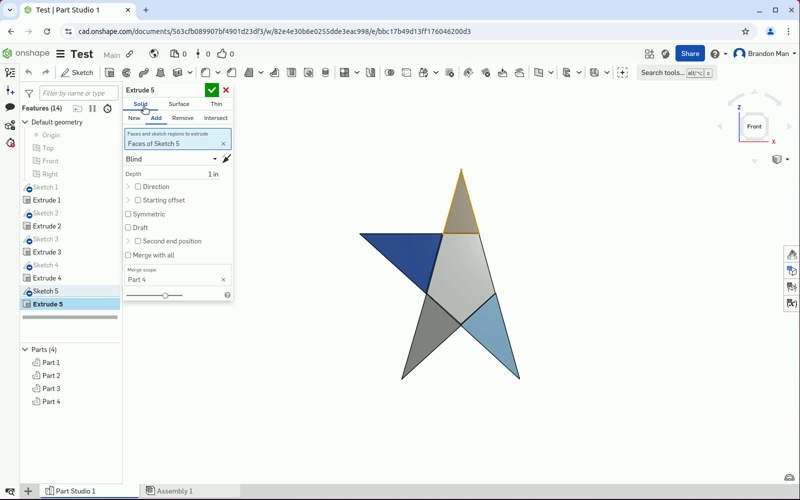
click(143, 106)
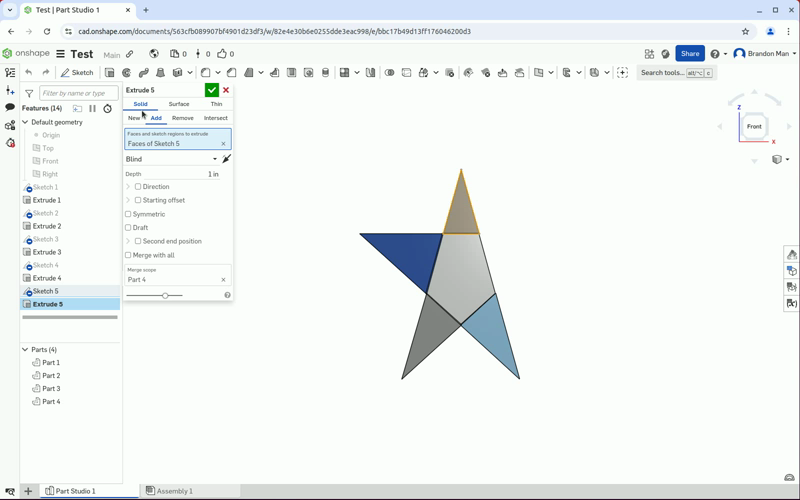
mouse_move(137, 120)
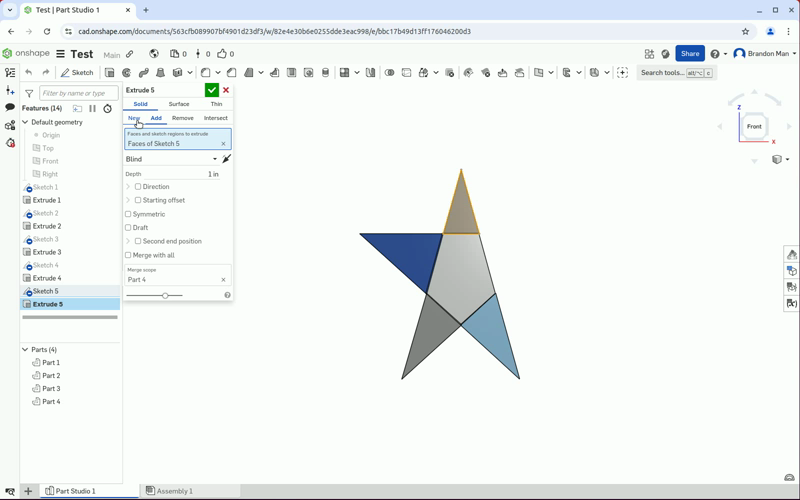
click(137, 120)
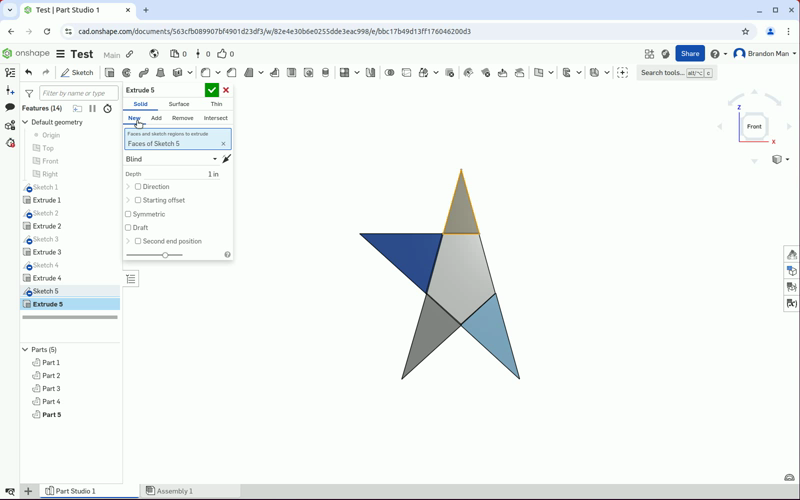
key(tab, 4)
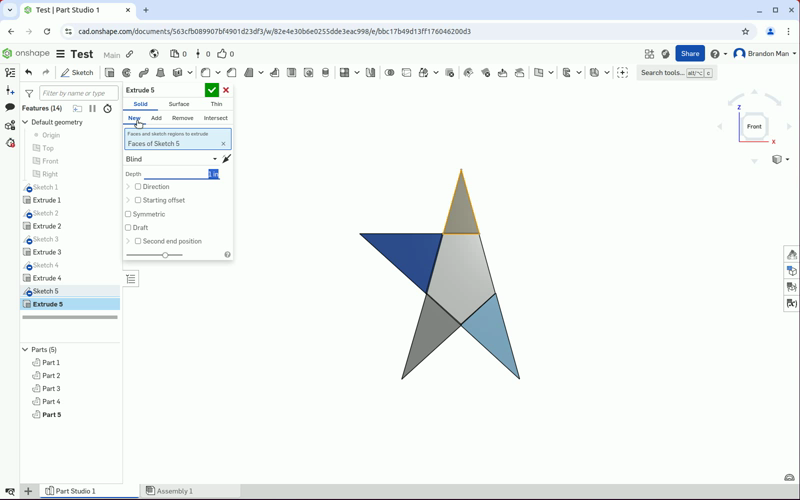
text(7.703)
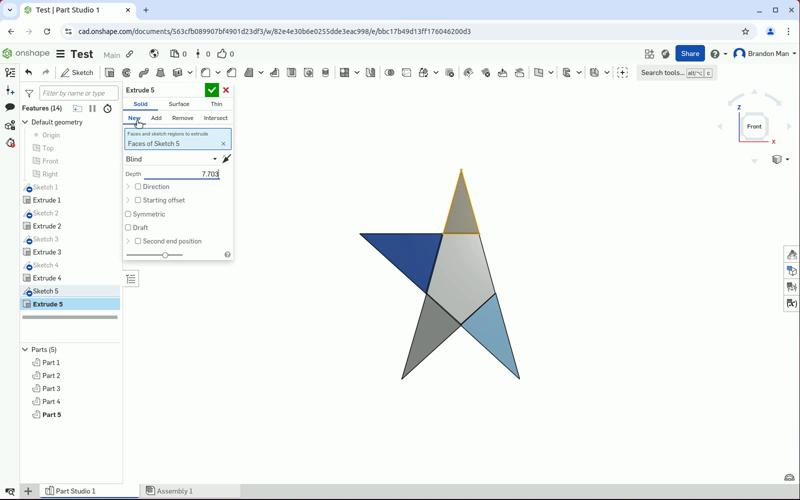
key(enter)
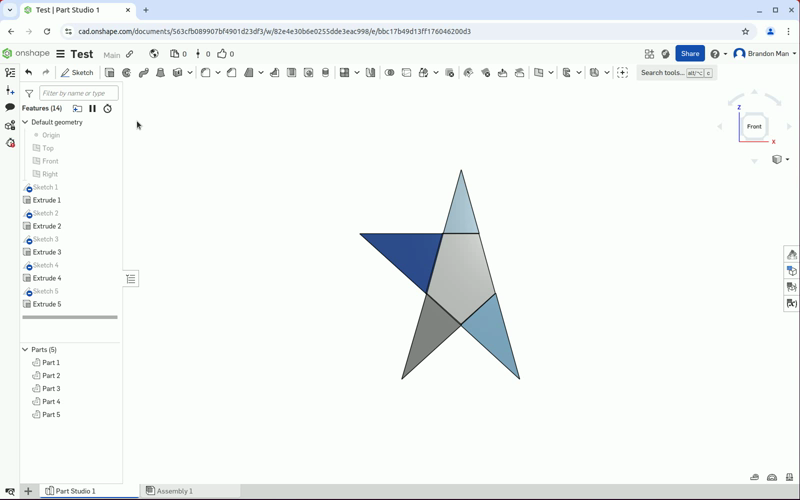
key(shift+h)
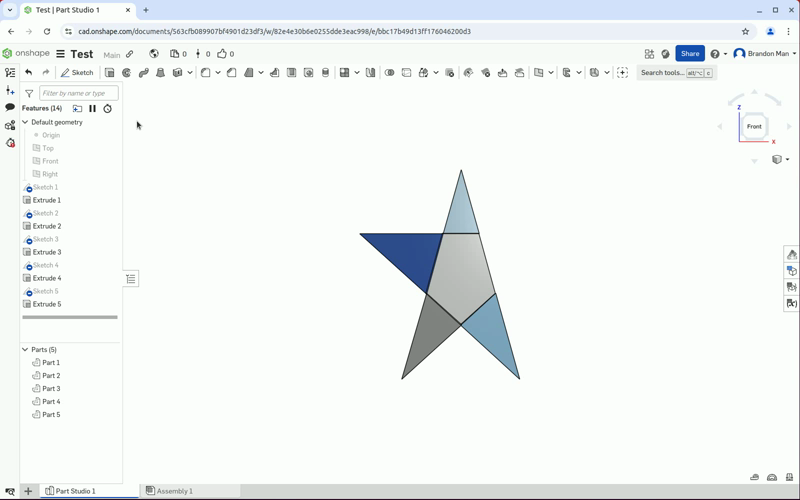
key(shift+h)
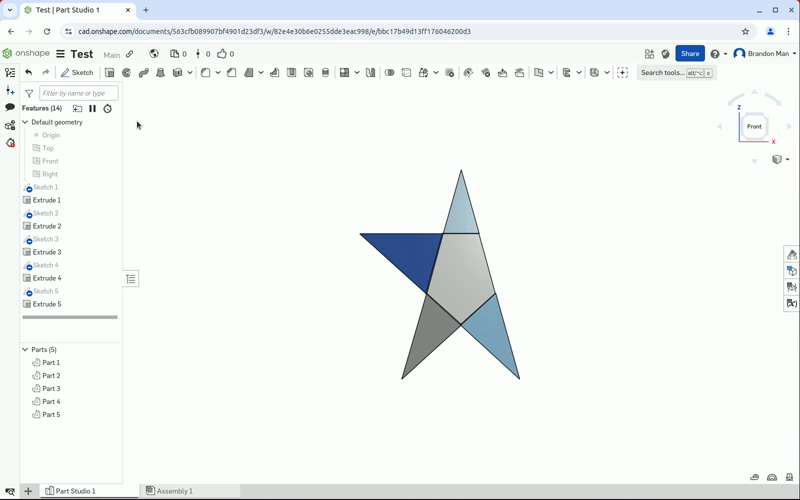
mouse_move(73, 189)
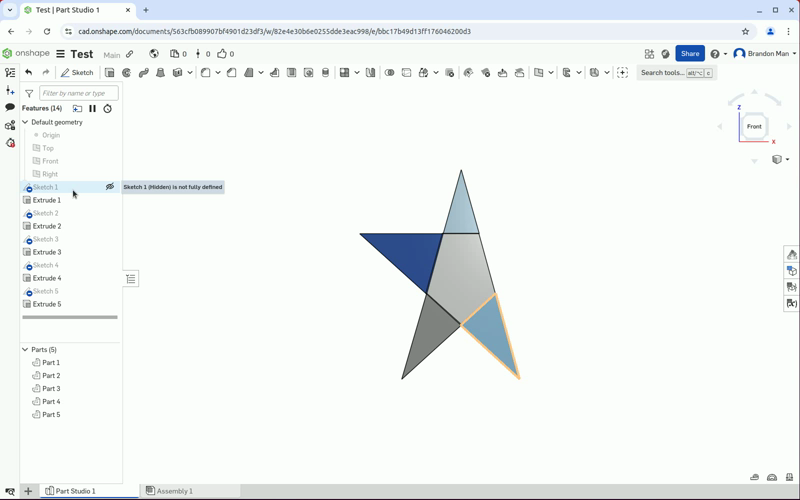
click(73, 189)
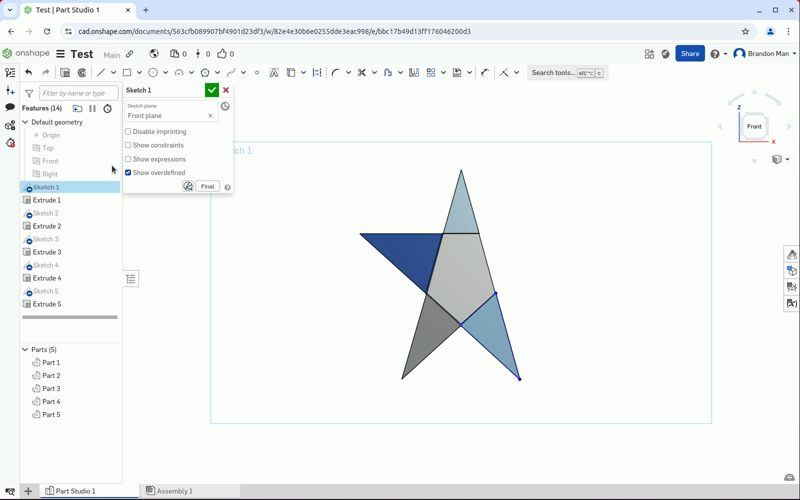
mouse_move(229, 92)
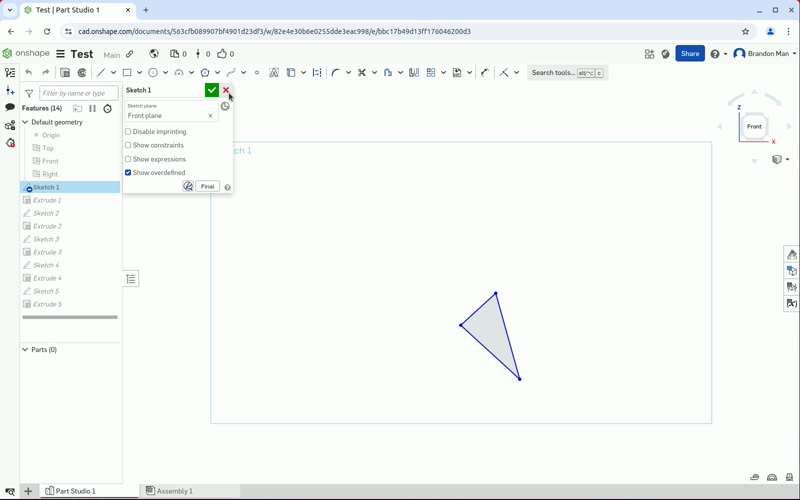
click(229, 92)
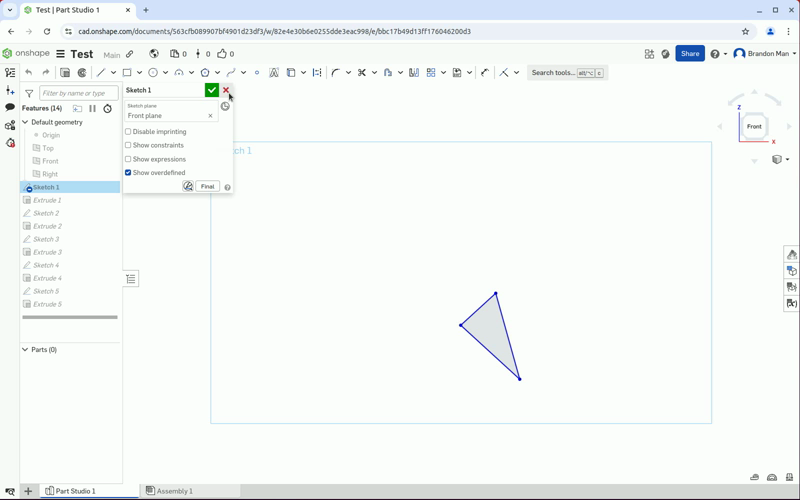
key(shift+s)
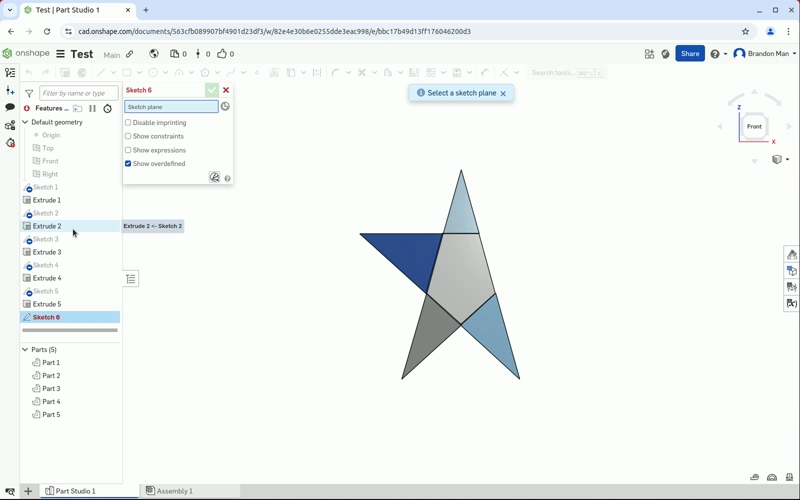
scroll(3)
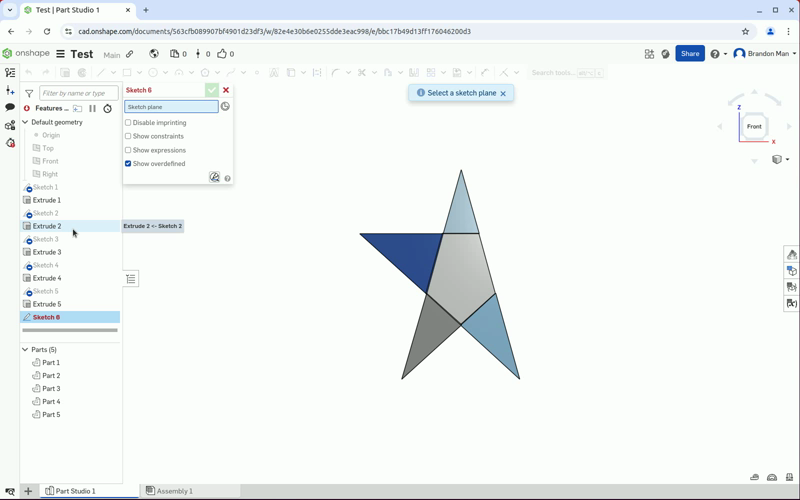
mouse_move(73, 163)
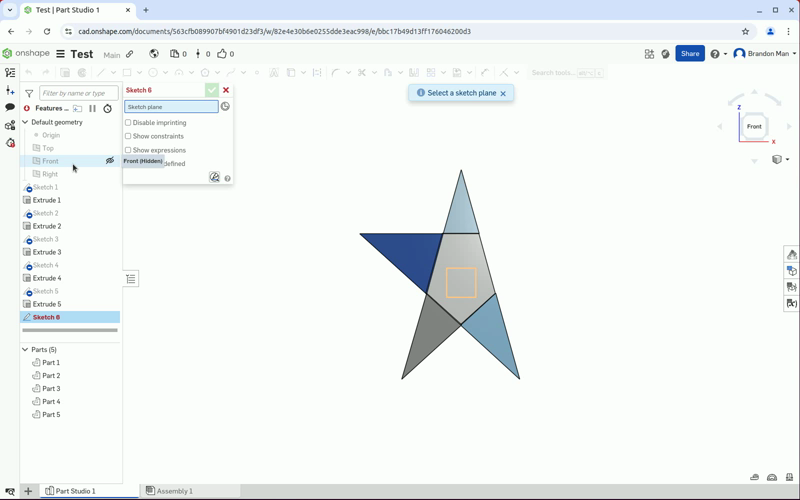
click(73, 163)
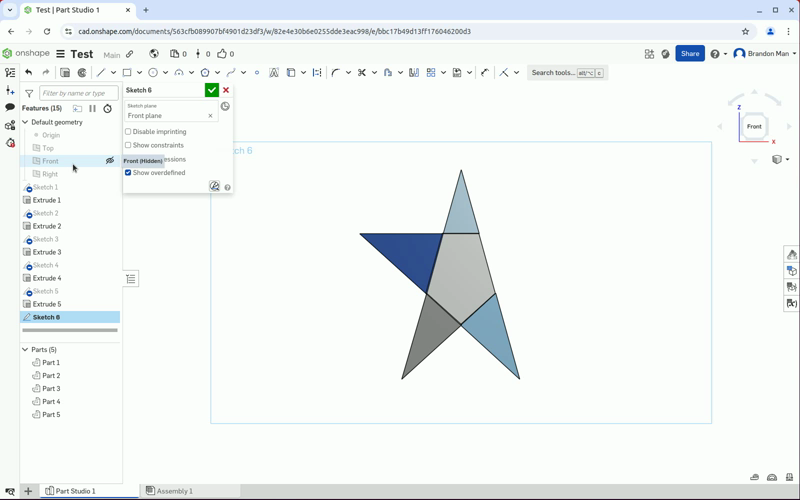
mouse_move(73, 352)
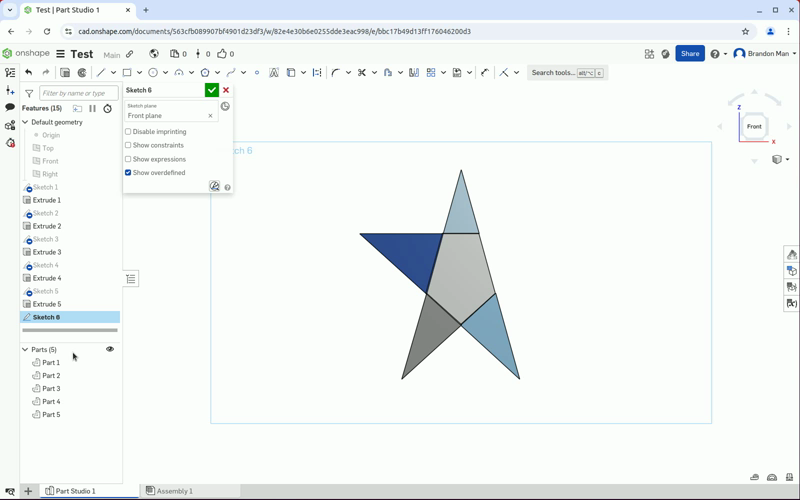
key(y)
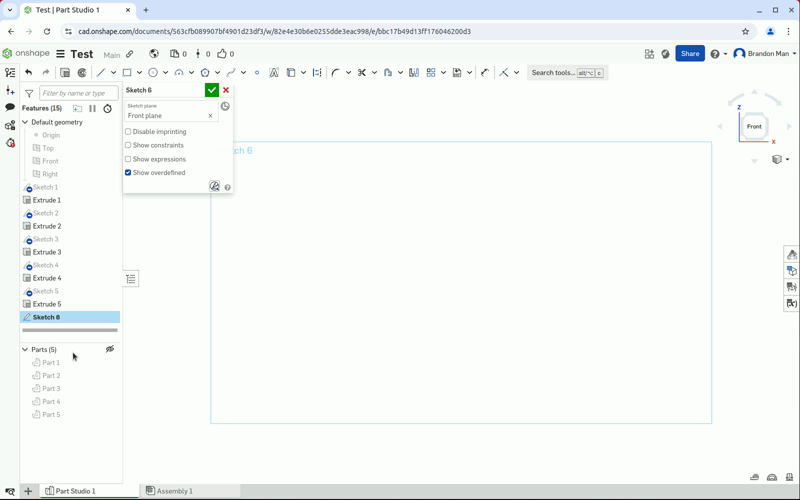
key(l)
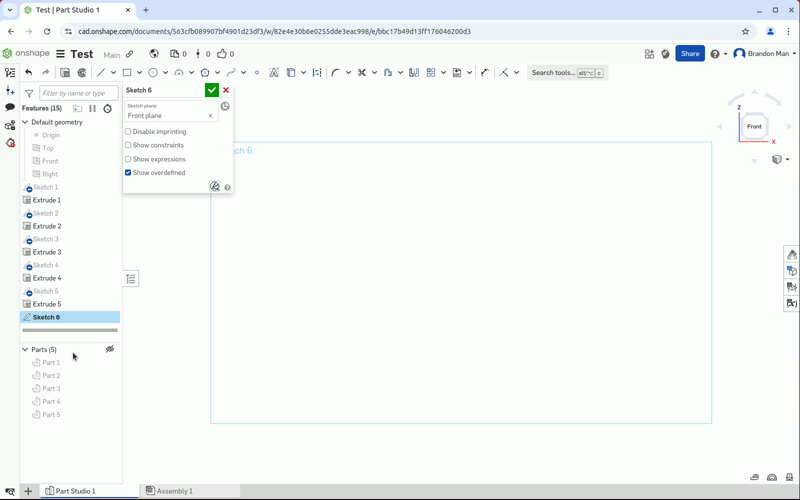
key_down(shift)
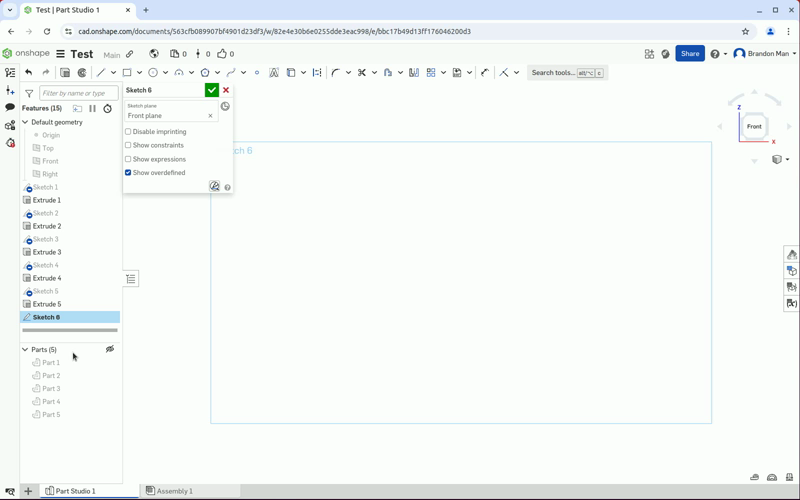
mouse_move(478, 233)
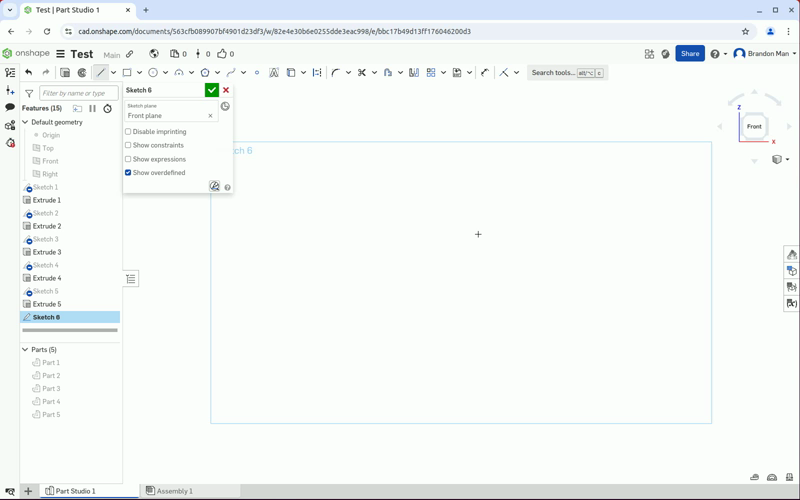
click(478, 233)
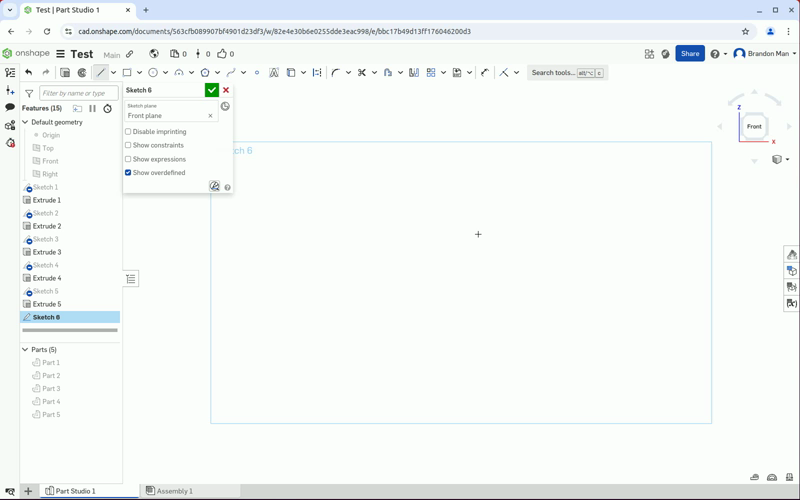
key_up(shift)
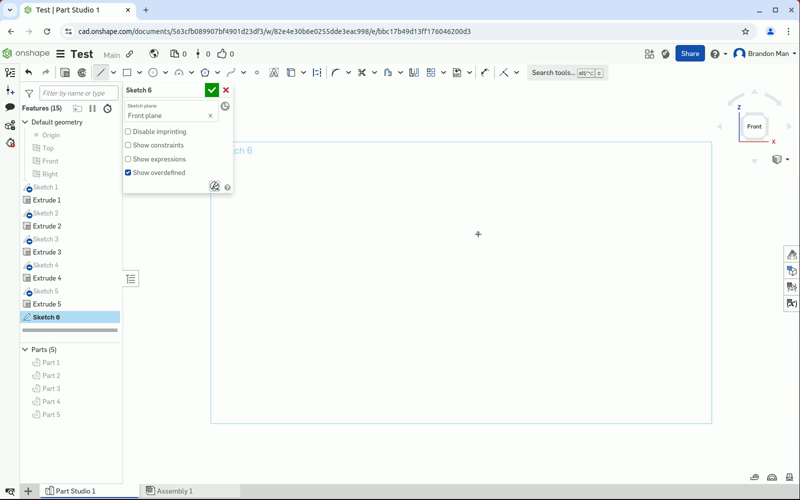
key_down(shift)
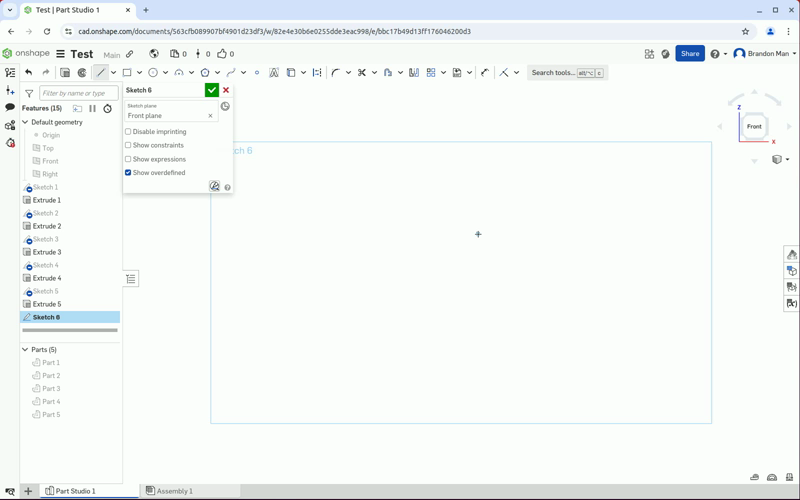
mouse_move(495, 294)
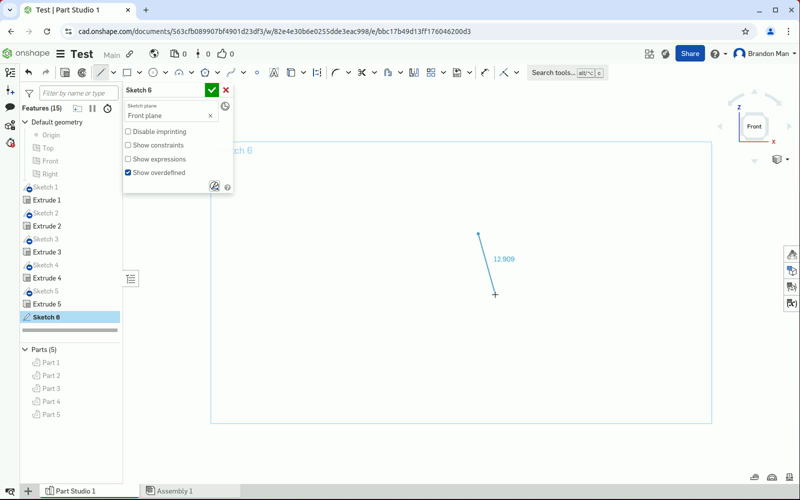
click(495, 294)
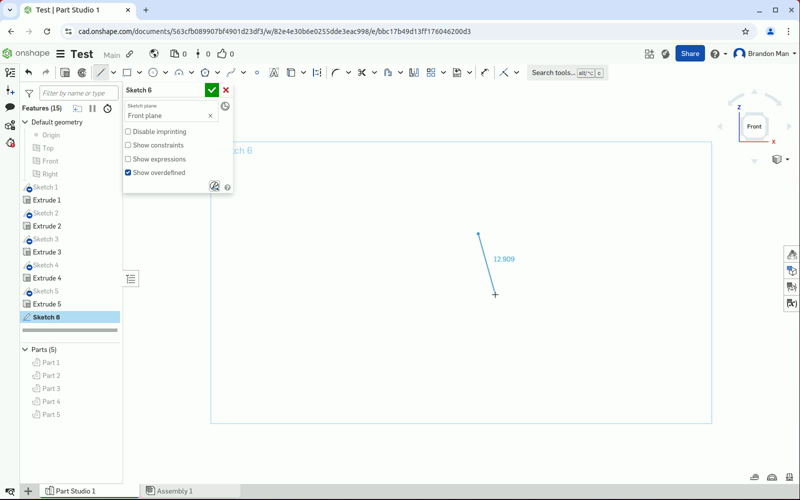
key_up(shift)
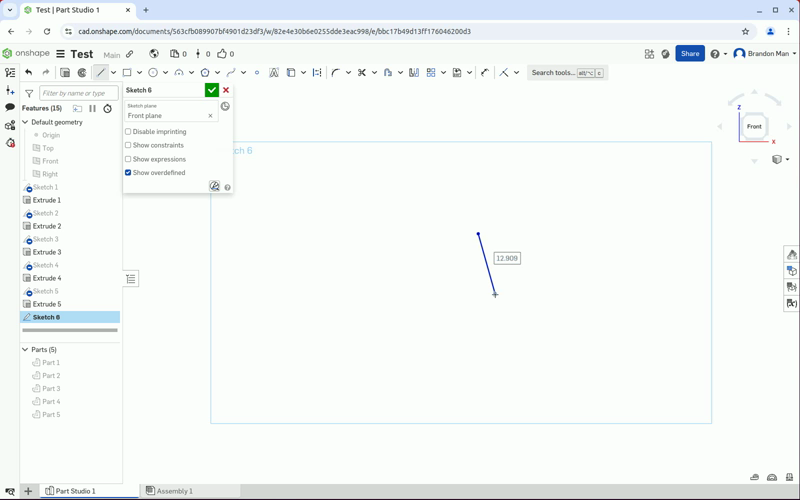
key_down(shift)
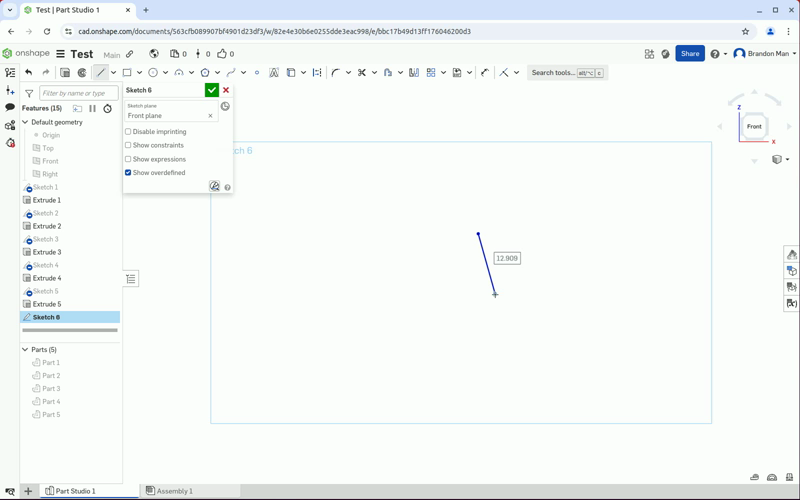
mouse_move(561, 233)
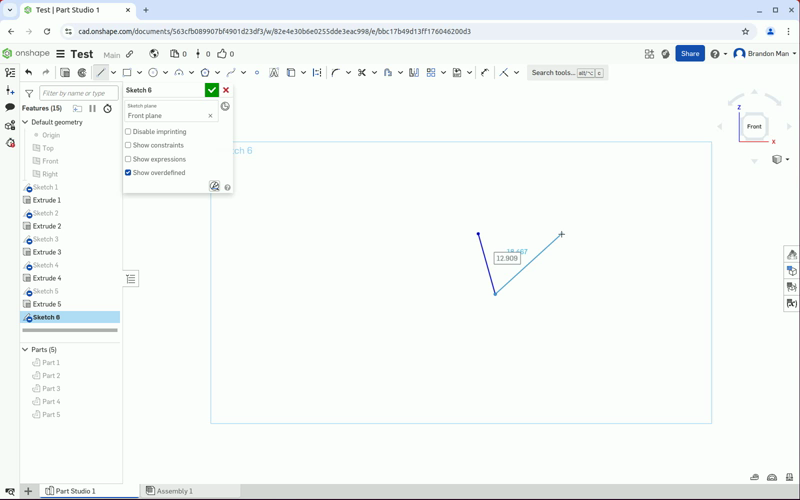
click(561, 233)
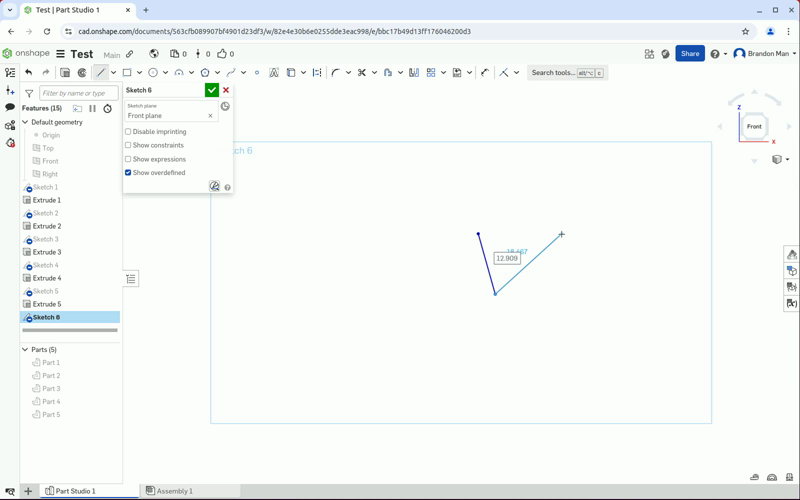
key_up(shift)
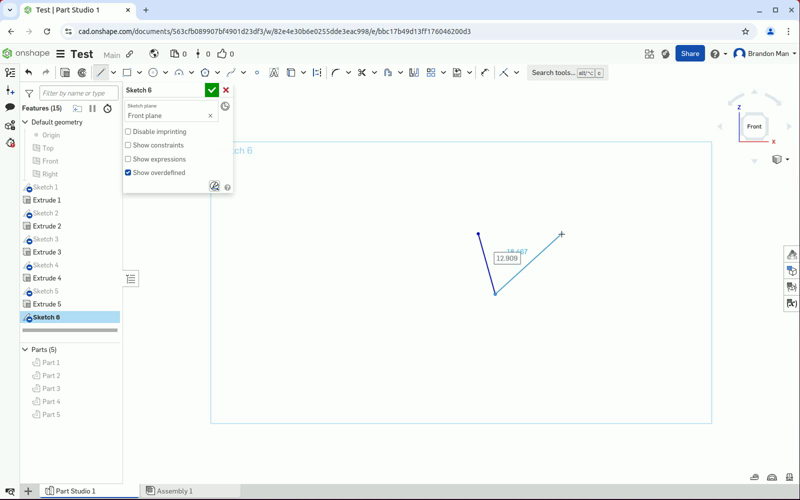
key_down(shift)
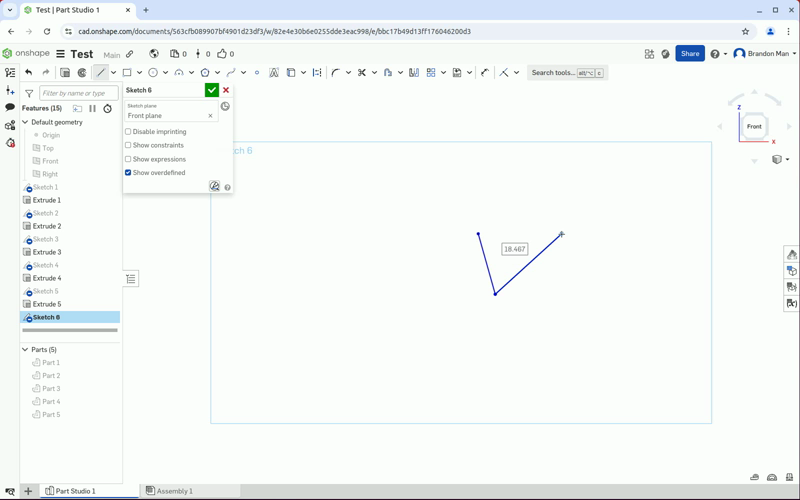
mouse_move(478, 233)
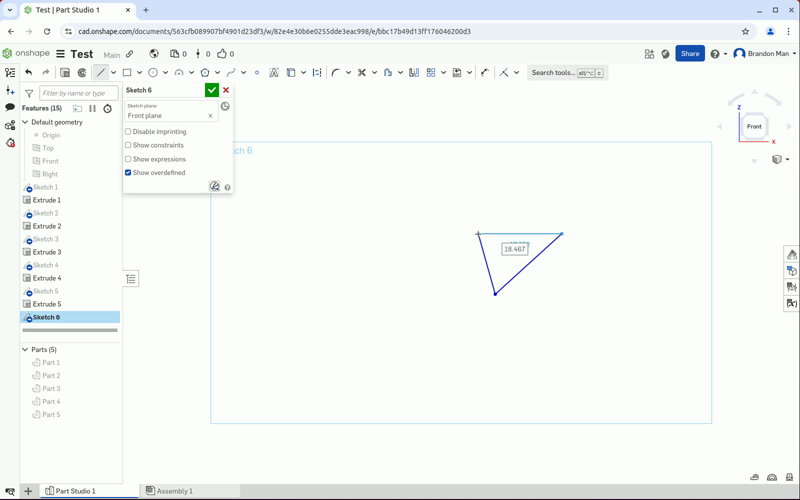
key_up(shift)
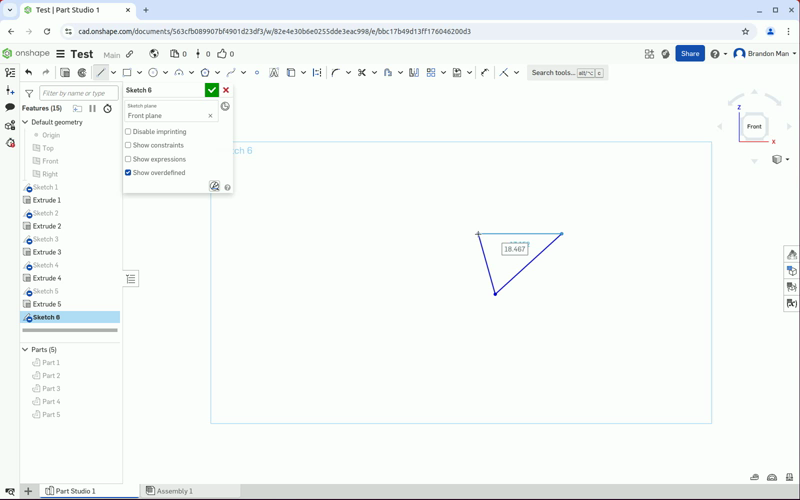
click(478, 233)
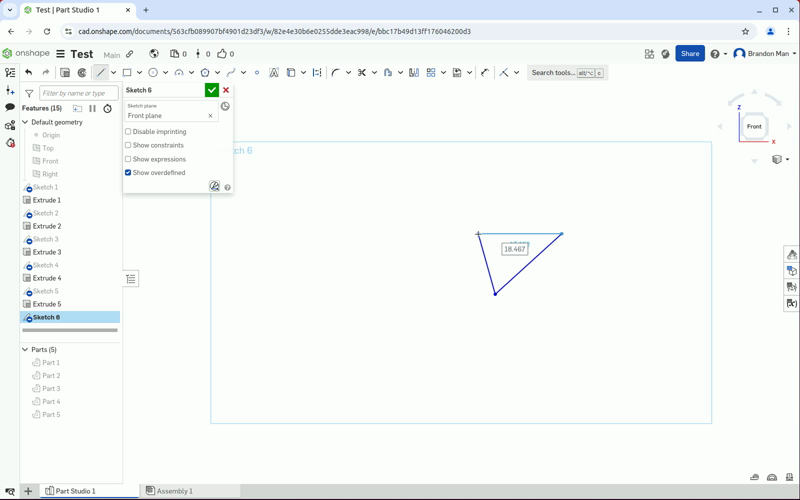
key(esc)
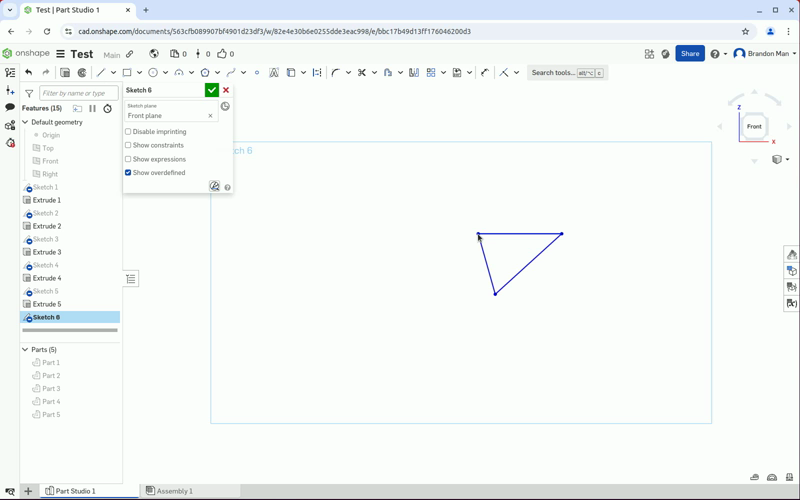
mouse_move(487, 243)
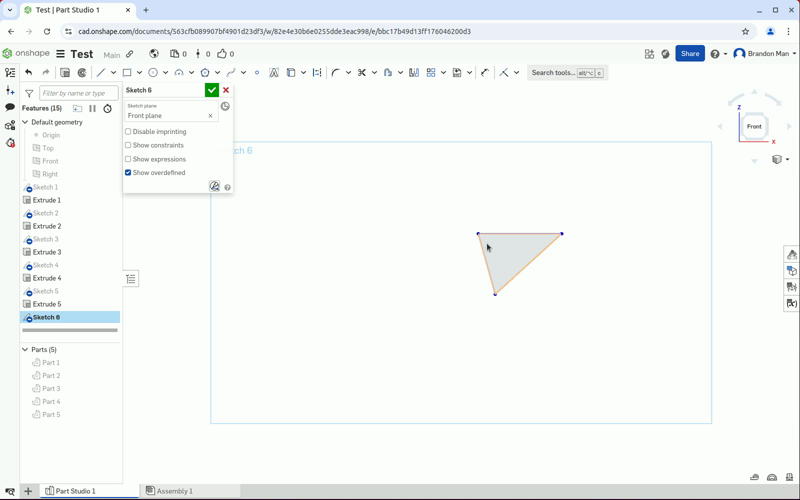
click(487, 243)
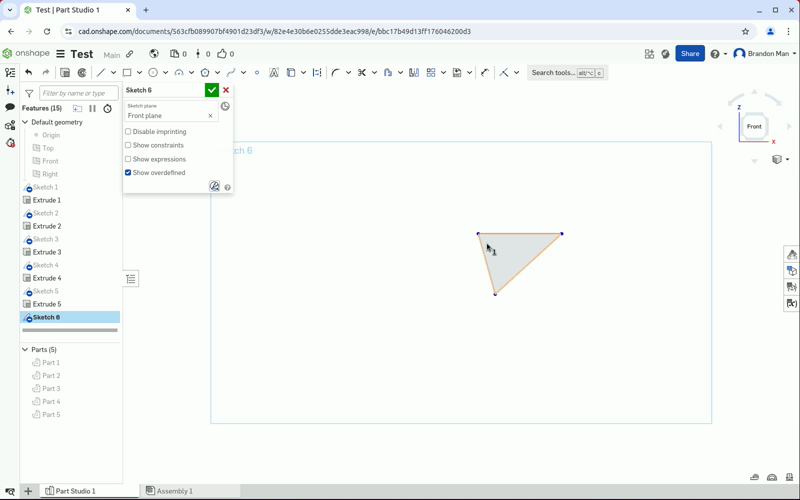
mouse_move(73, 352)
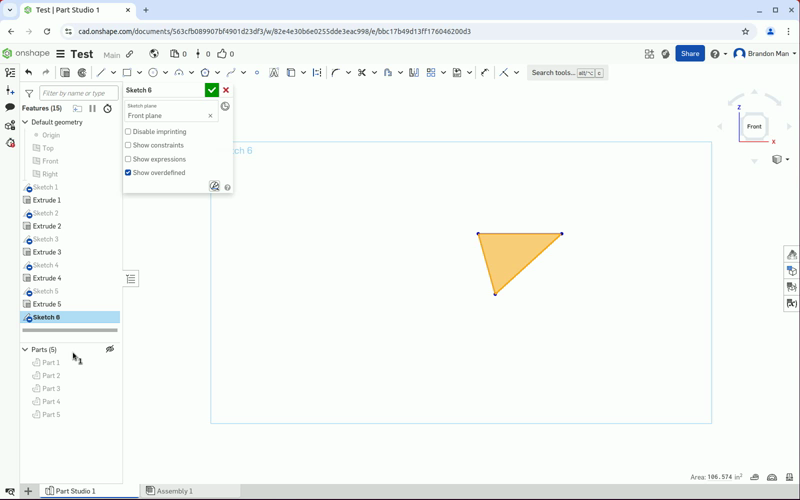
key(shift+y)
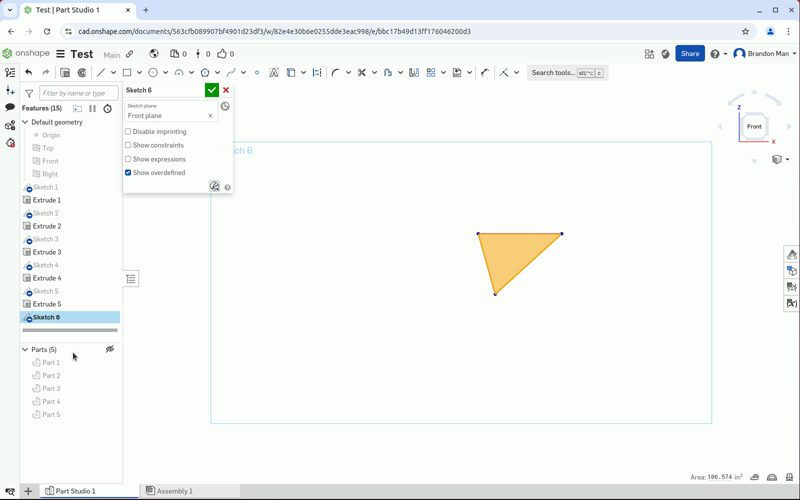
key(shift+e)
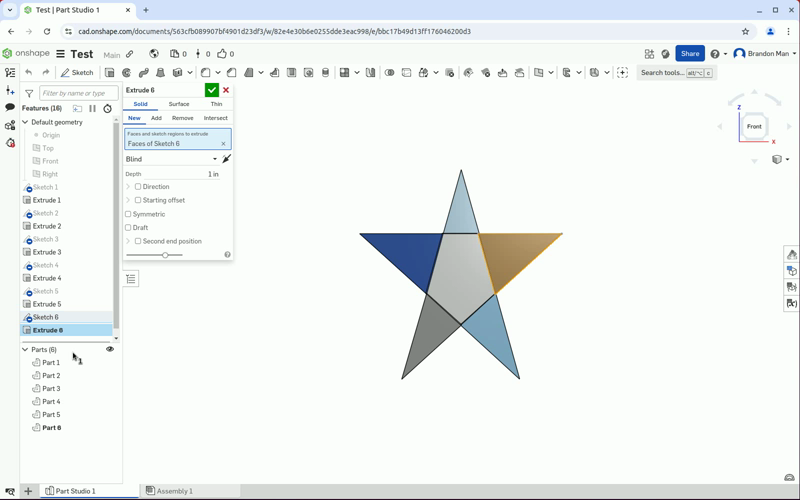
mouse_move(143, 106)
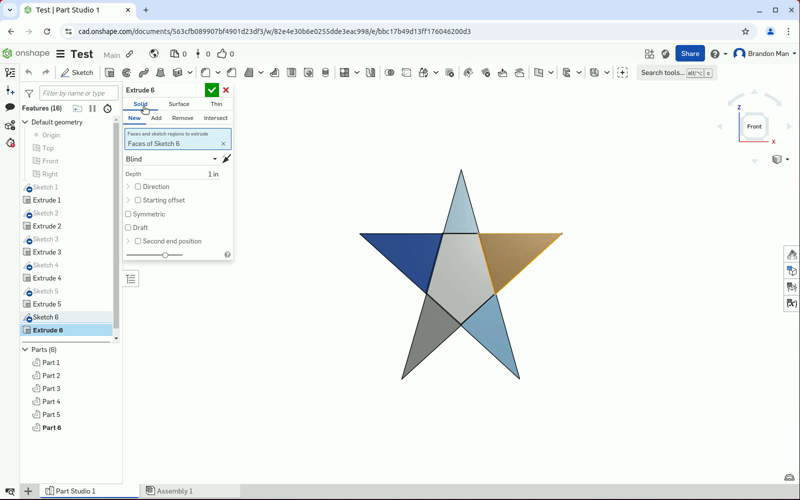
click(143, 106)
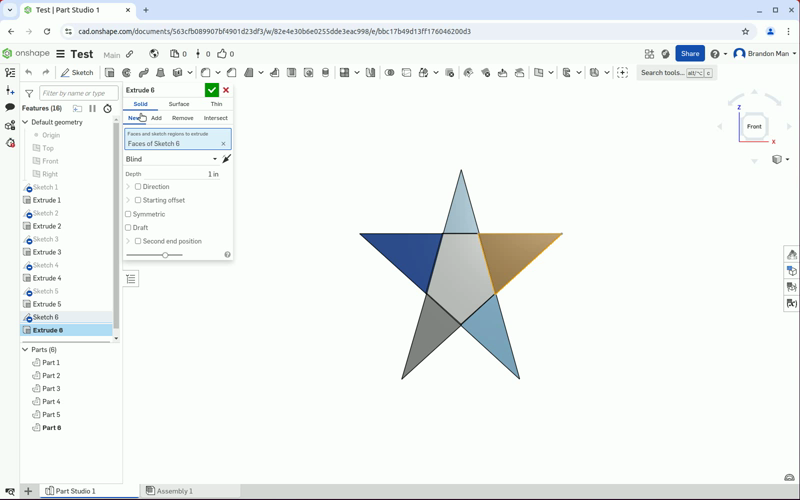
mouse_move(137, 120)
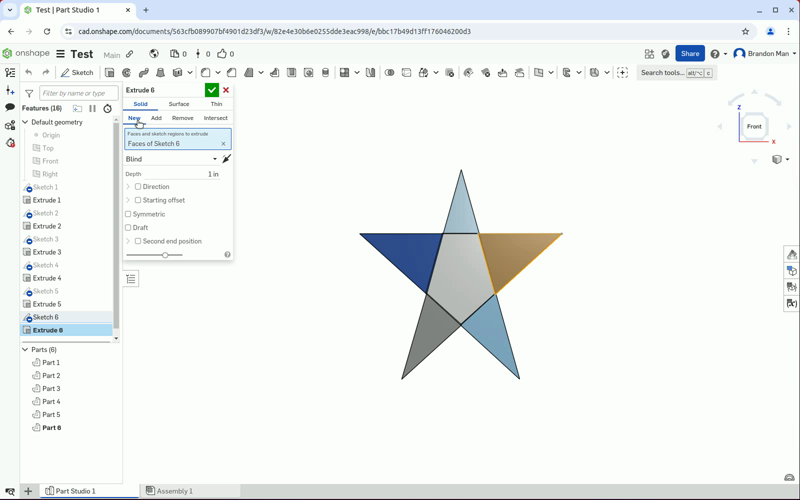
click(137, 120)
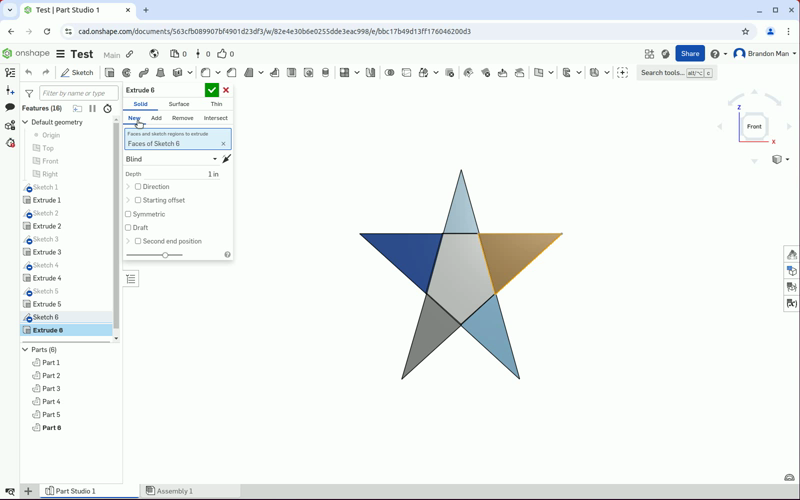
key(tab, 4)
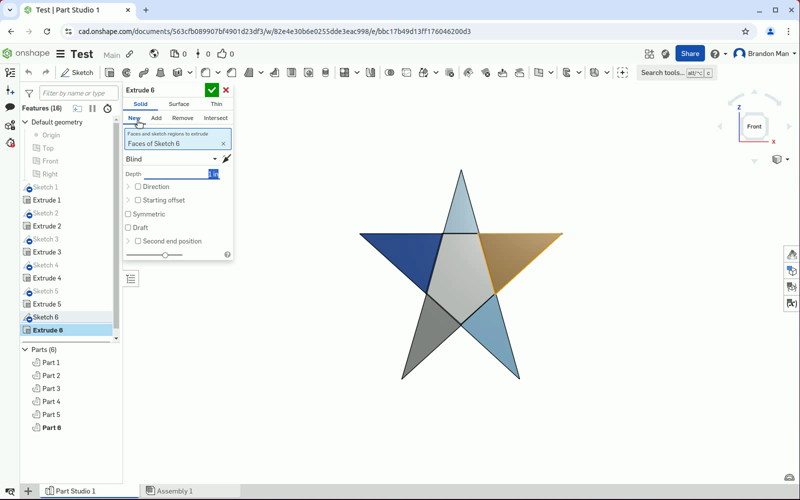
text(7.703)
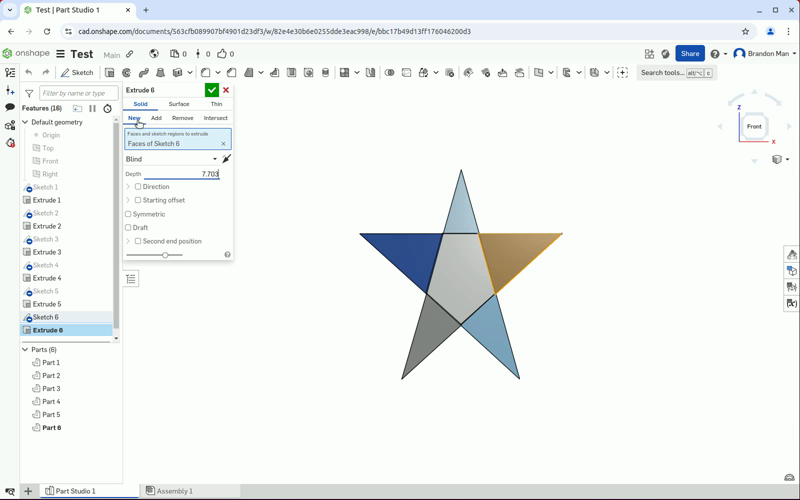
key(enter)
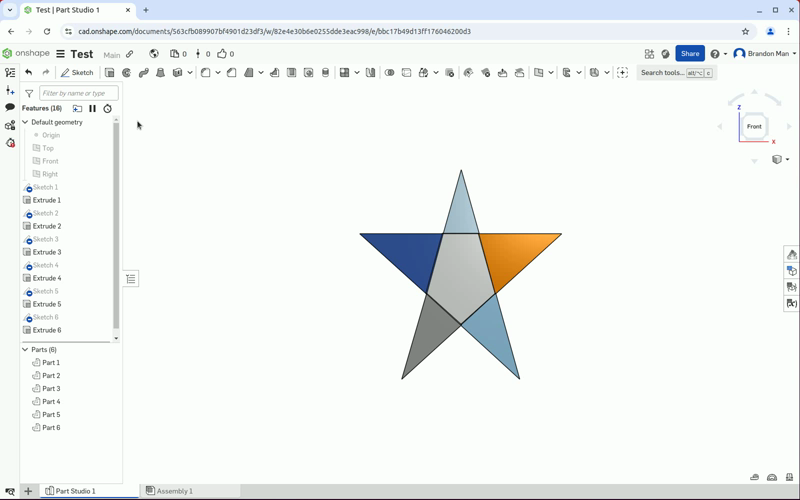
key(shift+h)
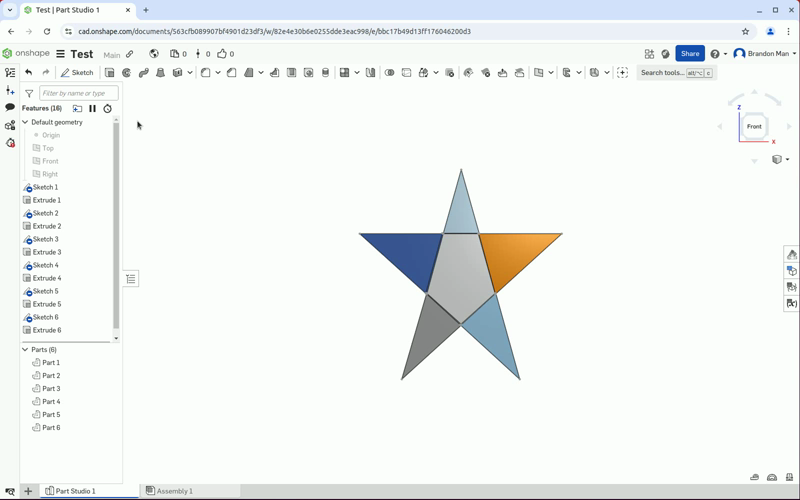
key(shift+h)
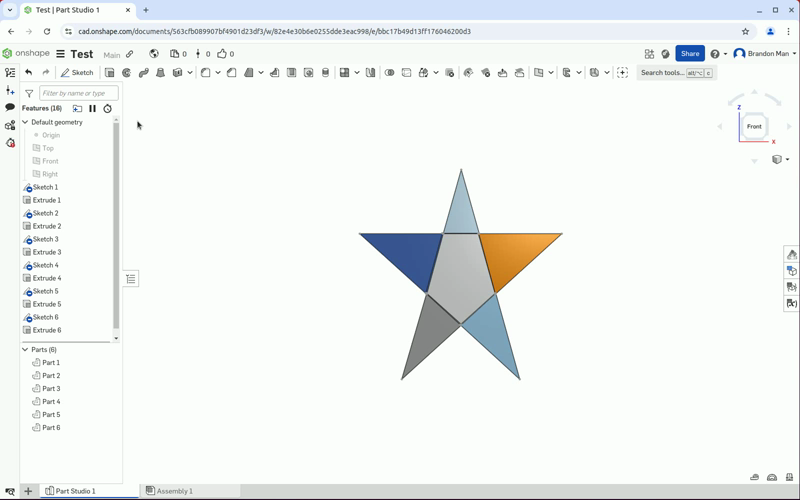
key(shift+7)
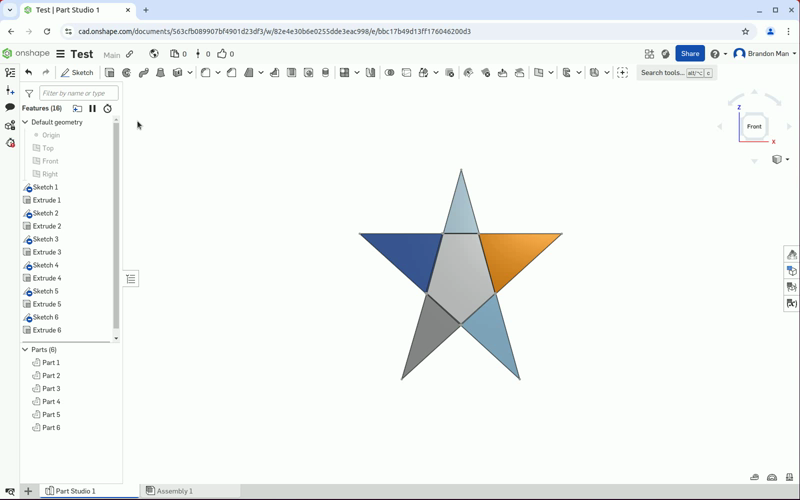
key(left, 2)
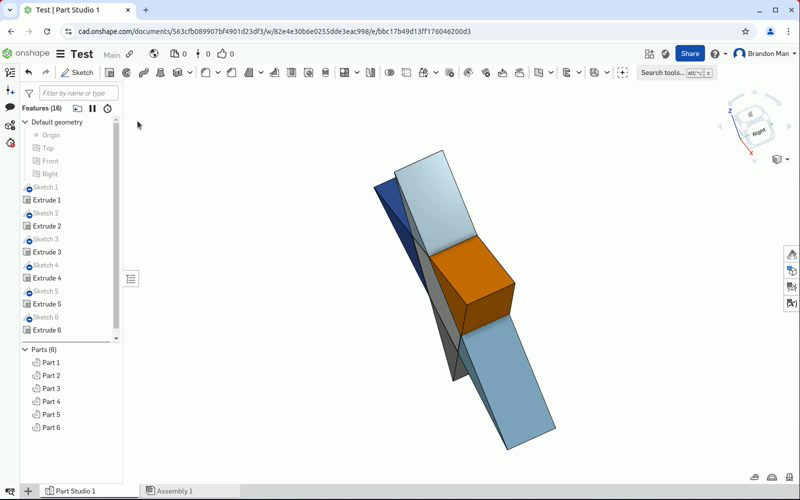
key(down, 2)
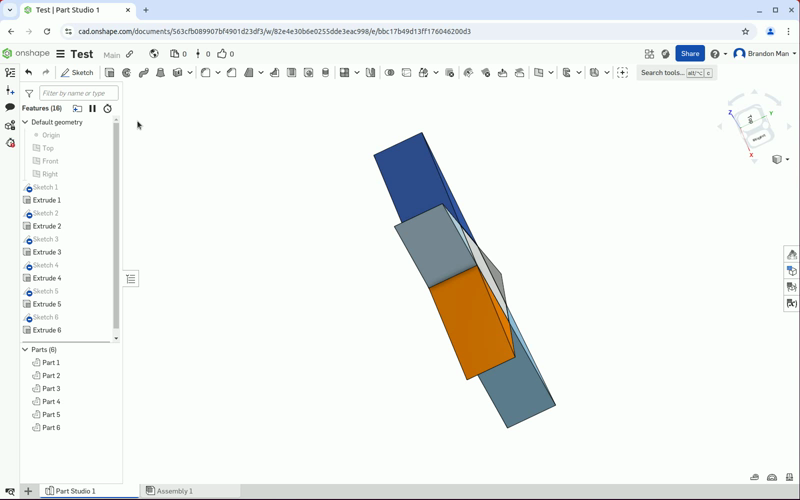
key(up, 2)
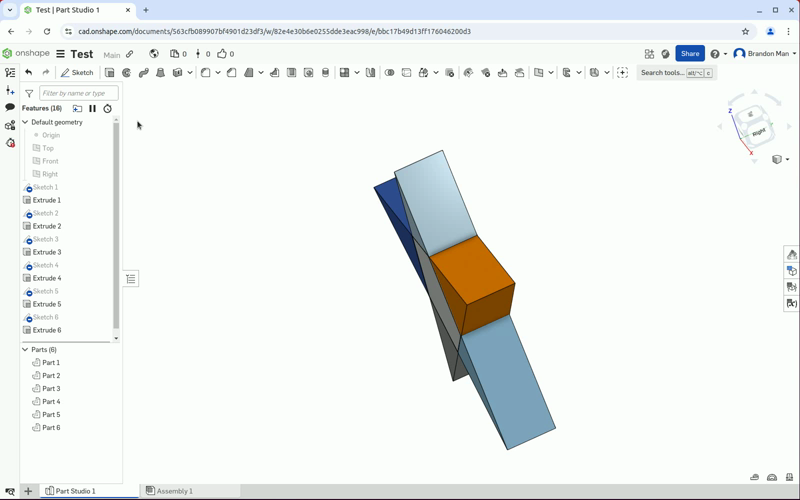
key(right, 2)
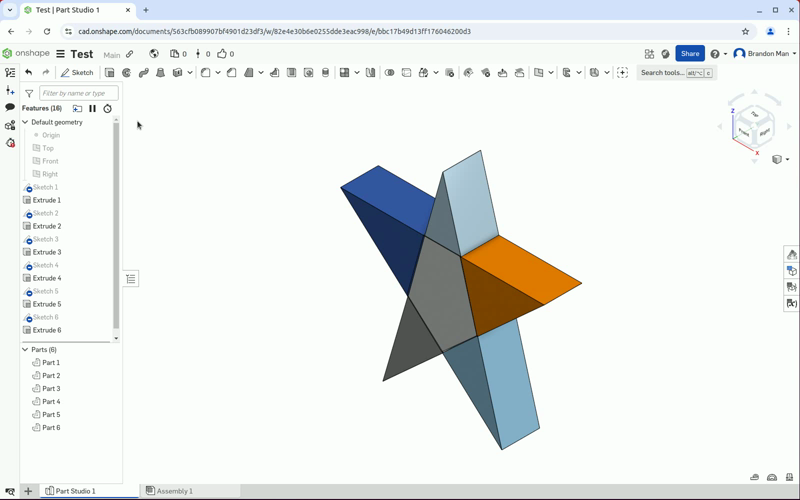
mouse_move(69, 189)
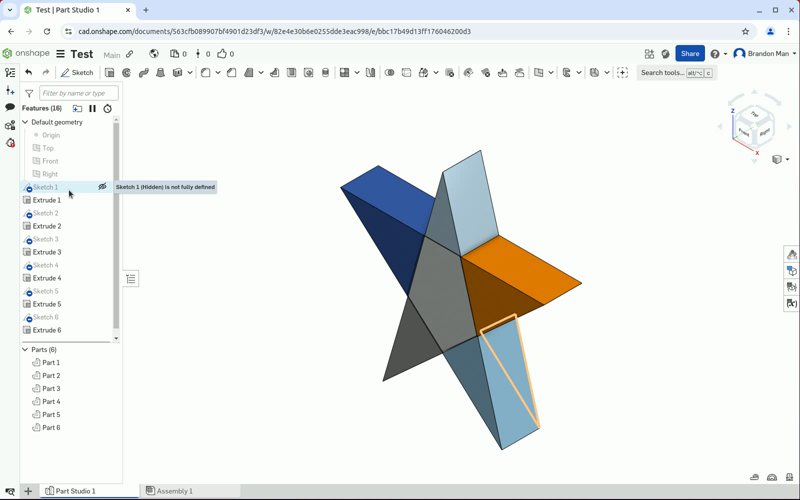
click(69, 189)